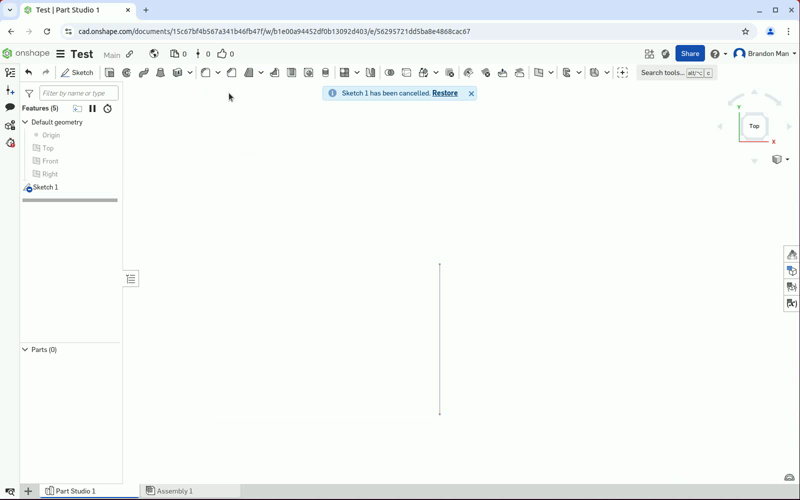
key(shift+h)
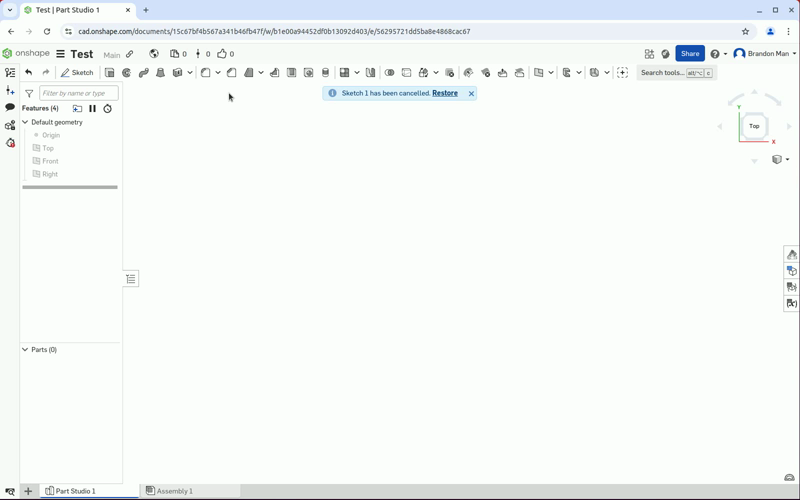
mouse_move(73, 352)
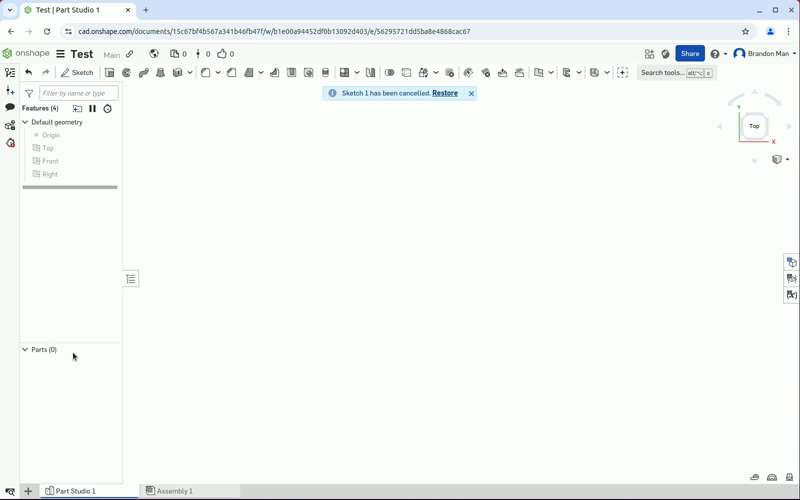
key(y)
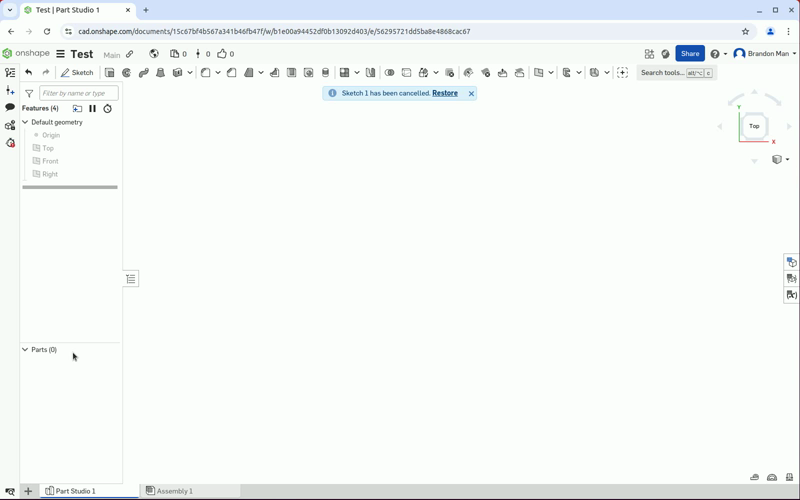
key(shift+p)
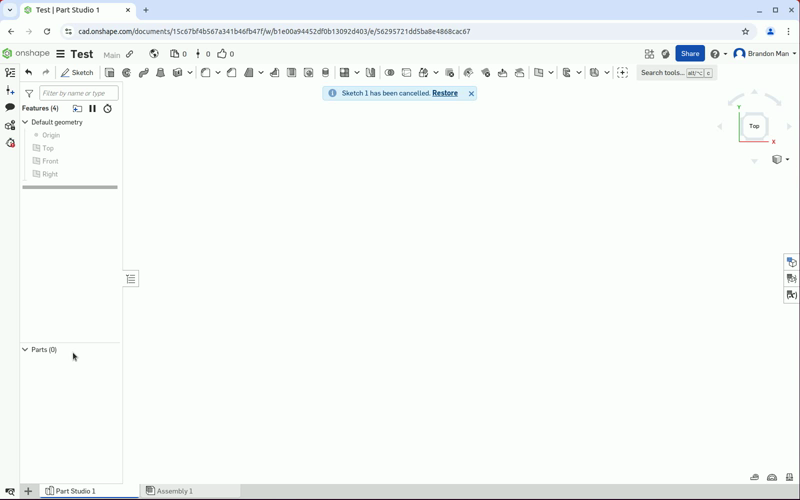
key(space)
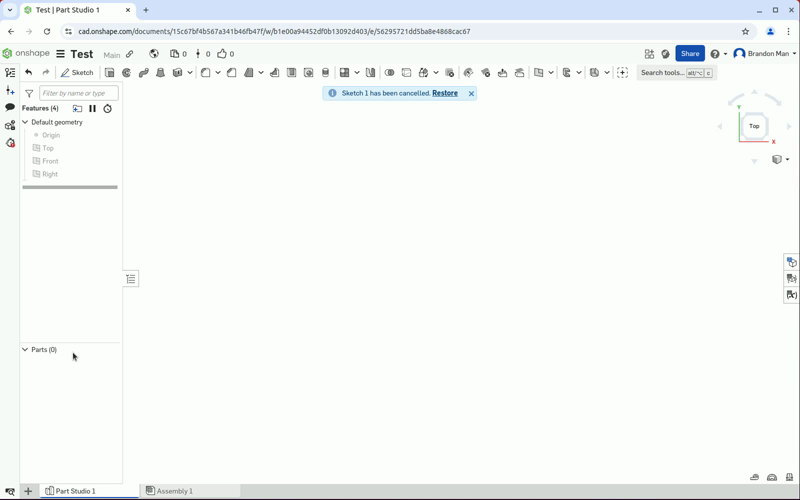
key_down(shift)
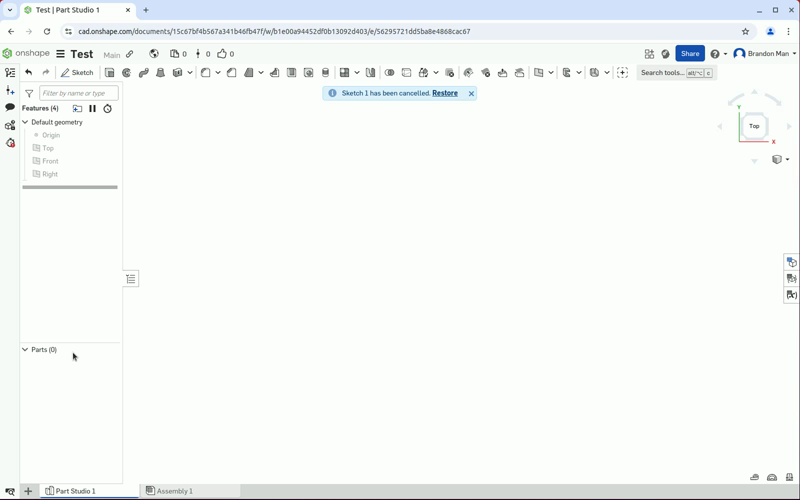
key(up)
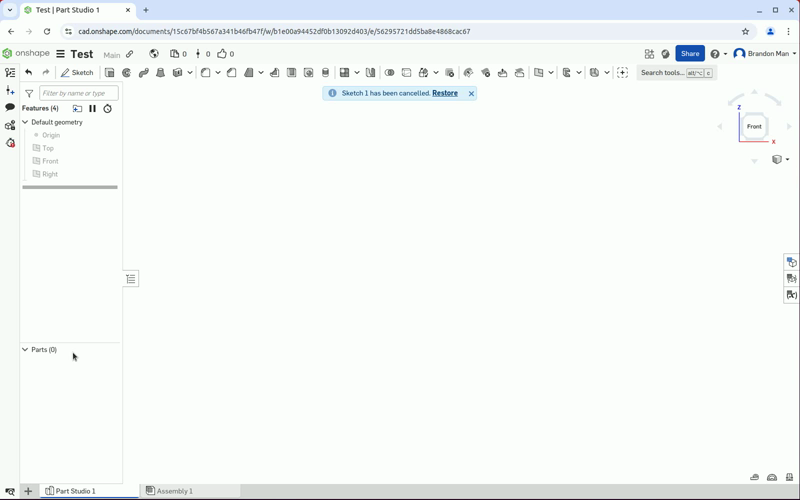
key_up(shift)
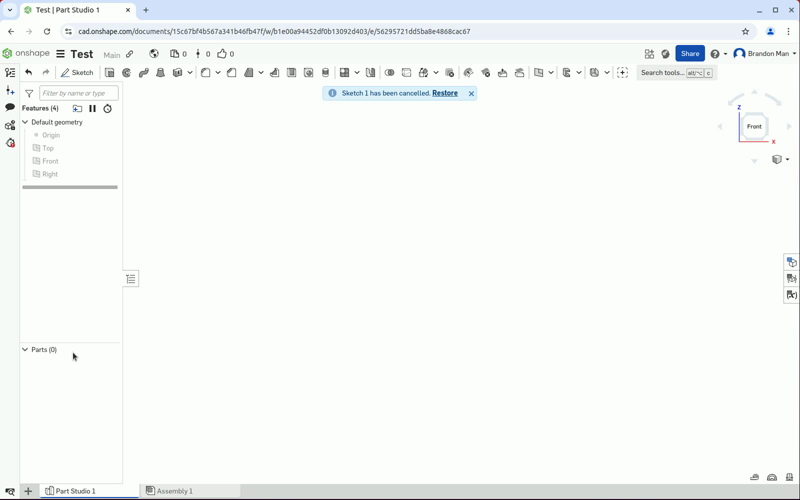
mouse_move(73, 352)
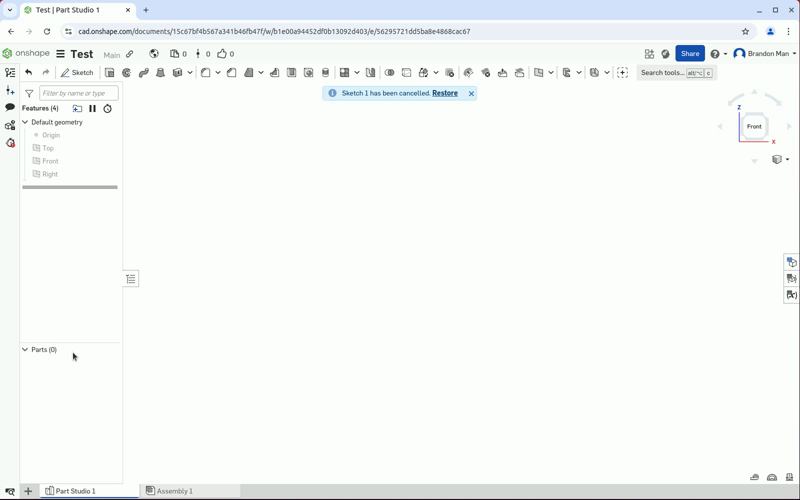
key(shift+y)
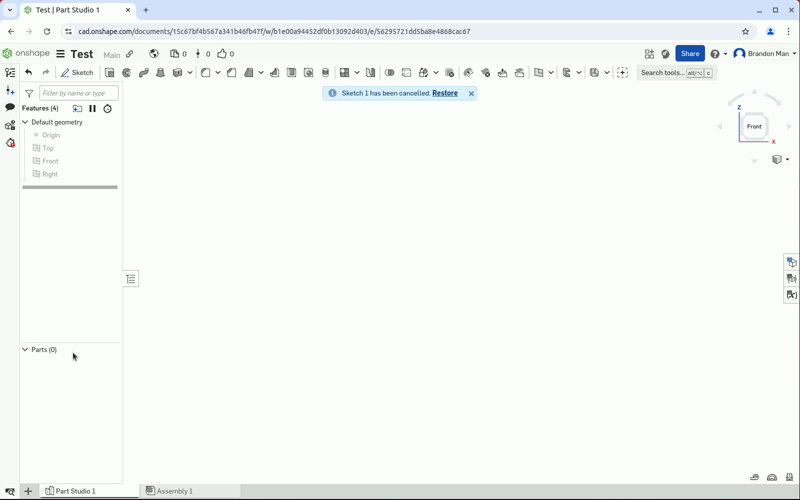
key(shift+s)
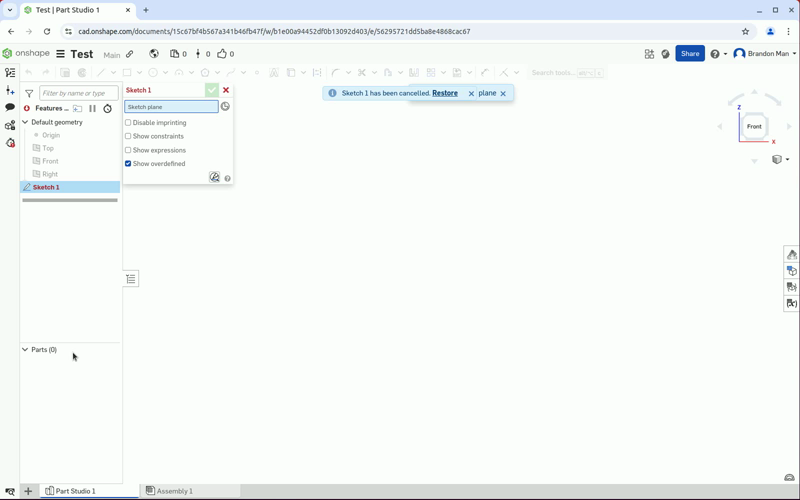
mouse_move(73, 163)
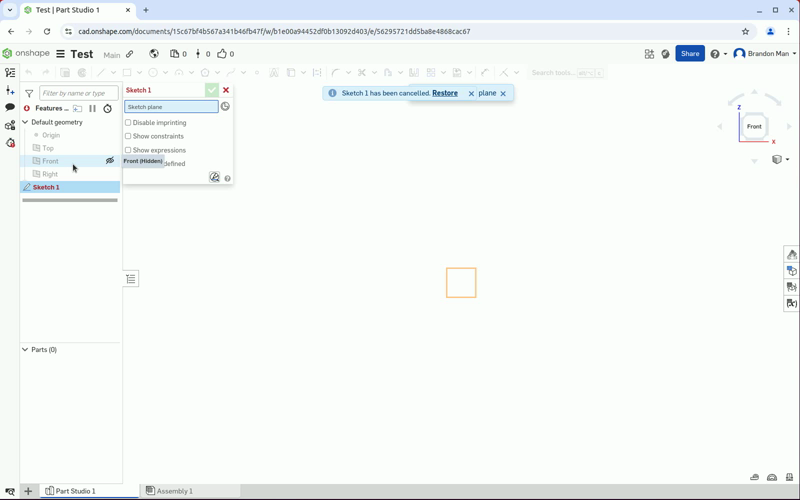
click(73, 163)
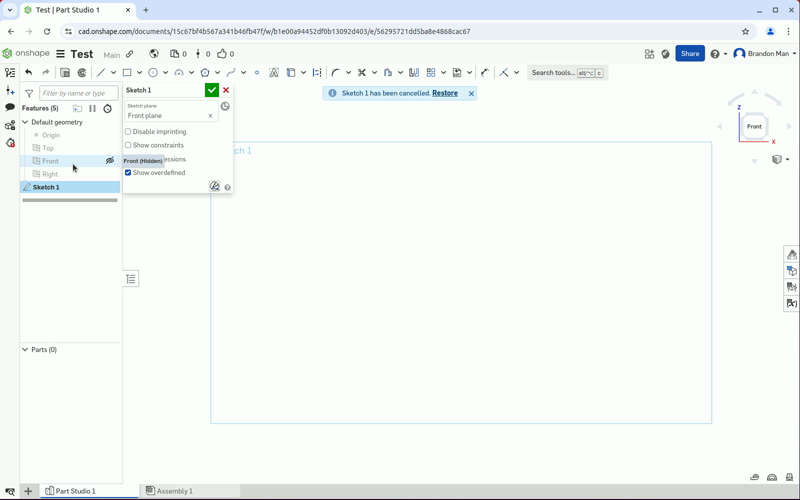
mouse_move(73, 352)
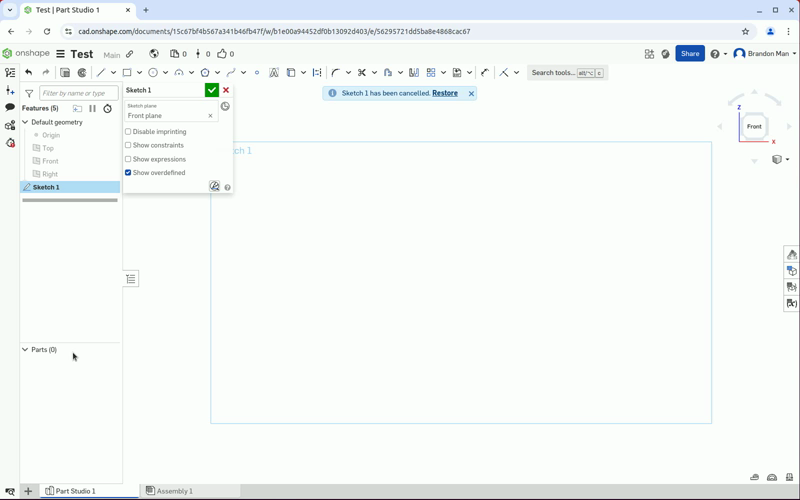
key(y)
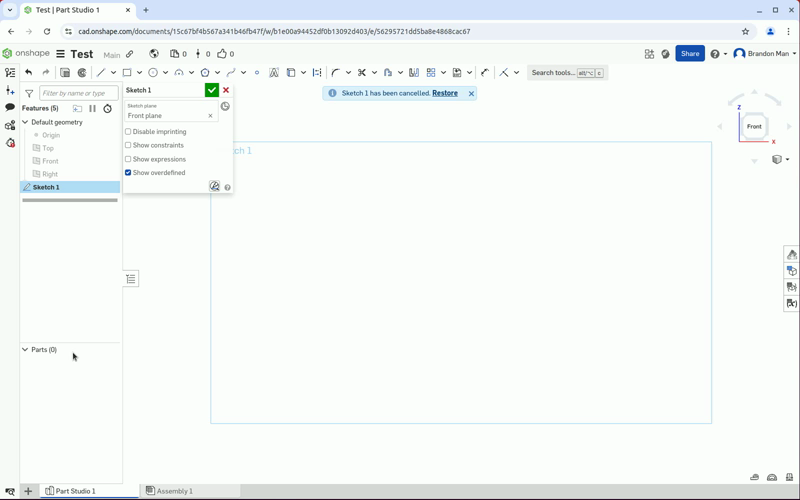
key(a)
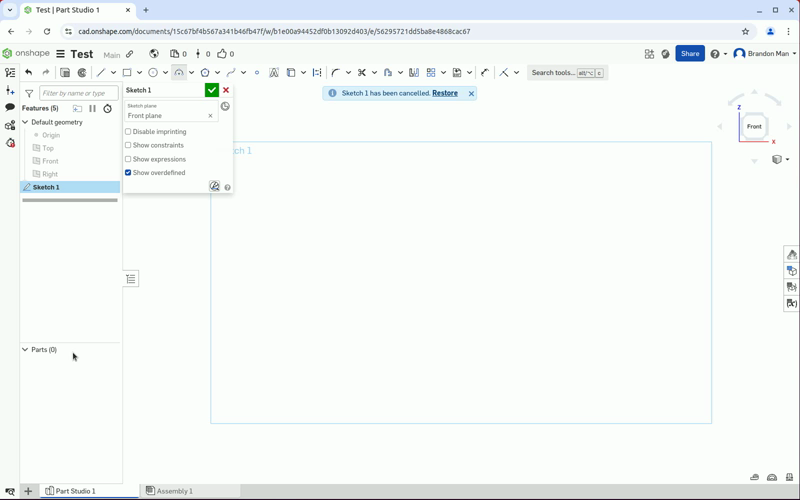
key_down(shift)
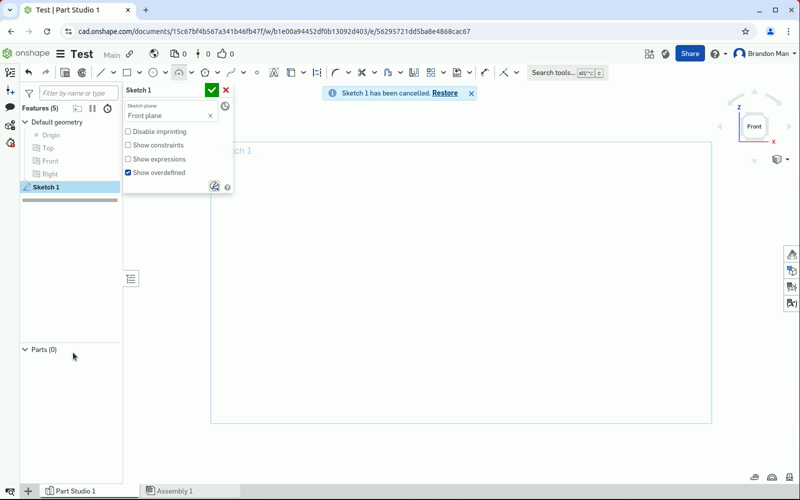
mouse_move(481, 209)
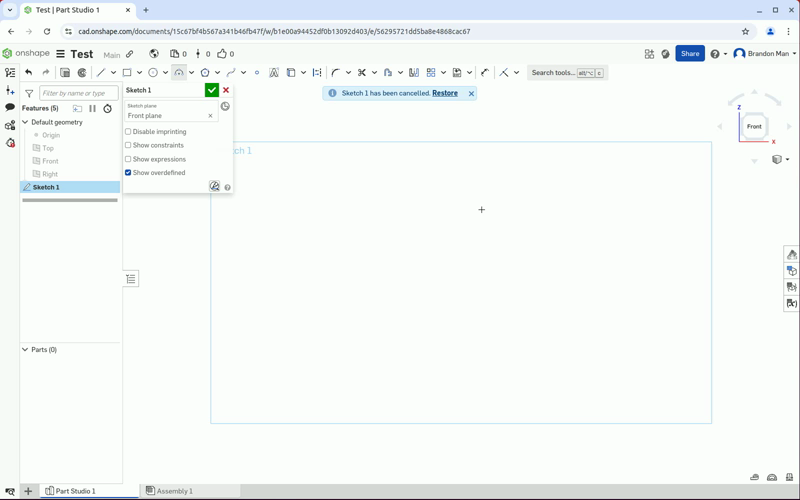
click(481, 209)
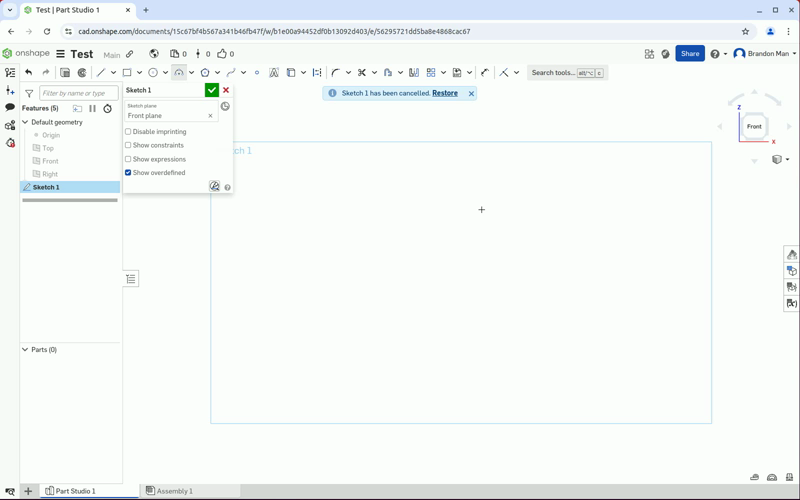
key_up(shift)
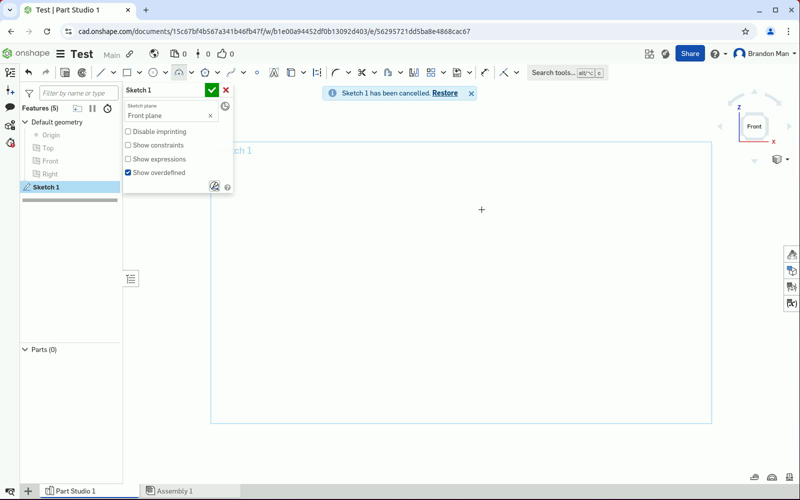
key_down(shift)
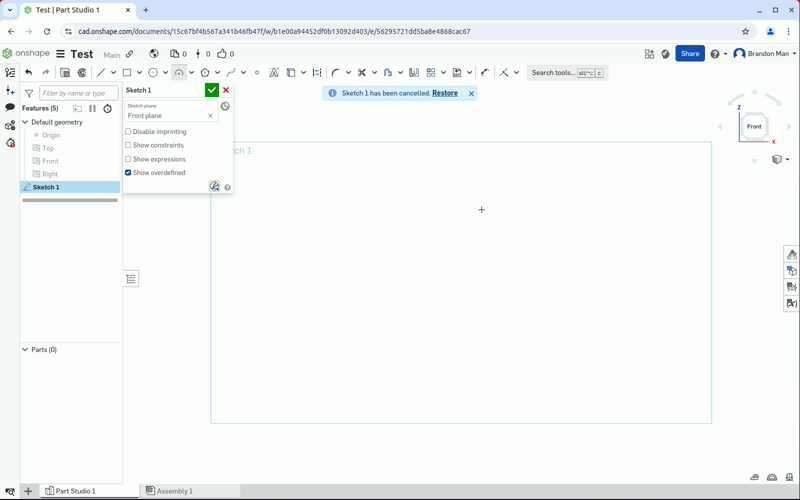
mouse_move(484, 212)
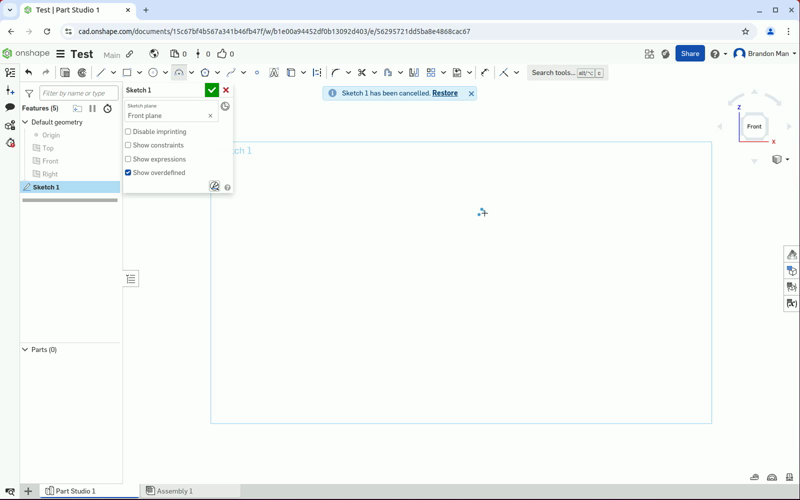
scroll(6)
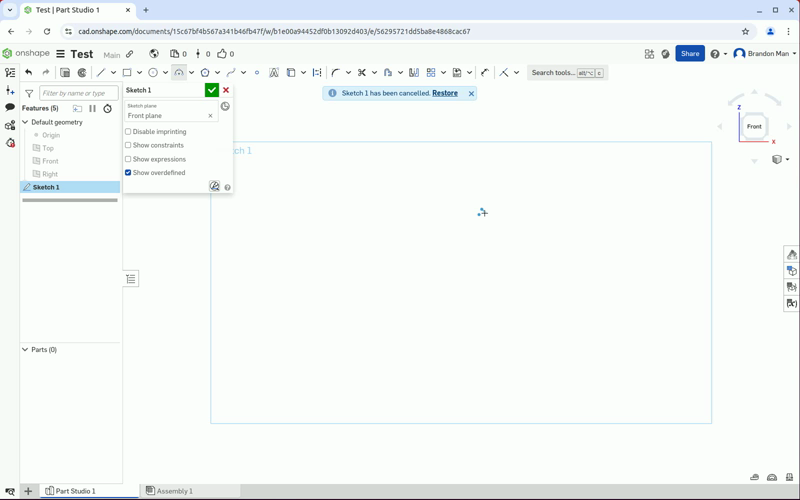
scroll(6)
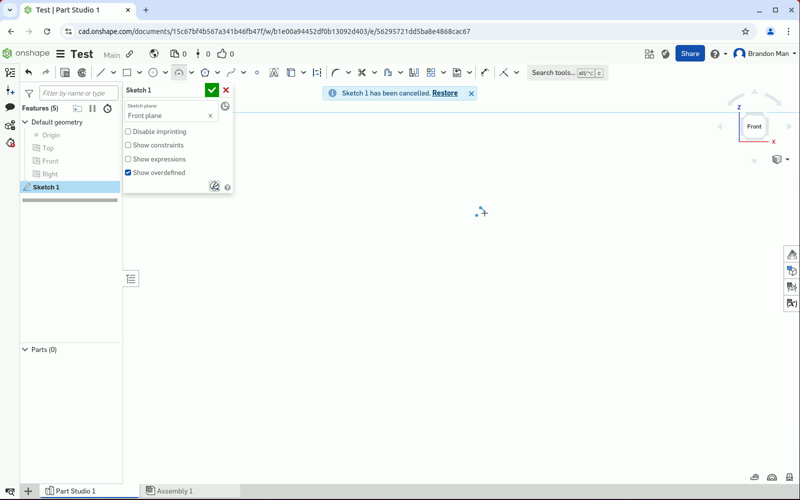
scroll(6)
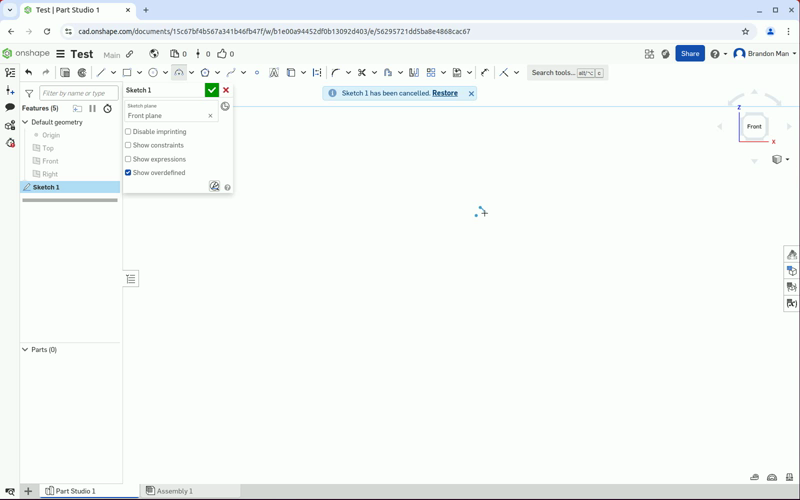
scroll(6)
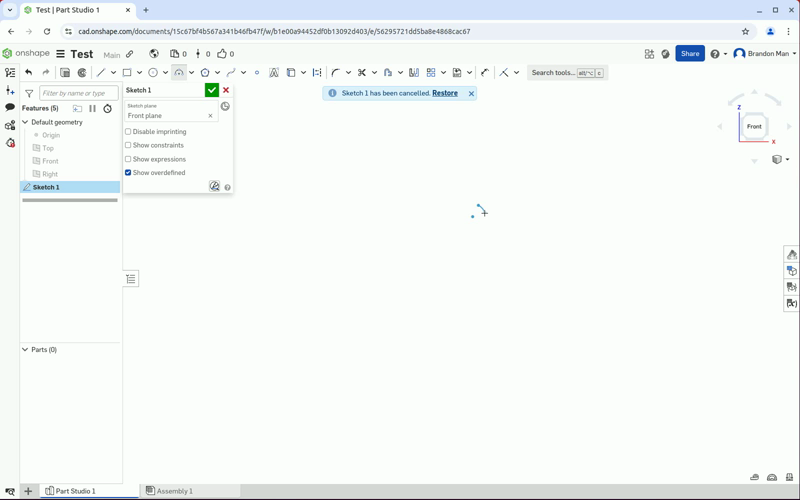
scroll(6)
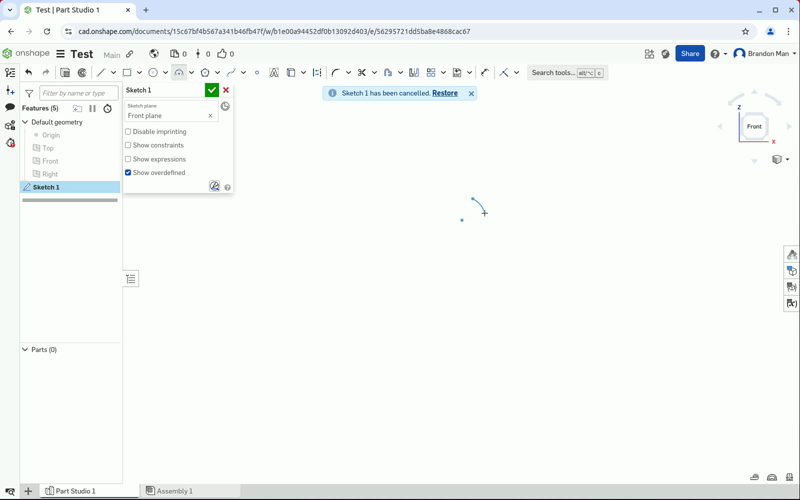
scroll(6)
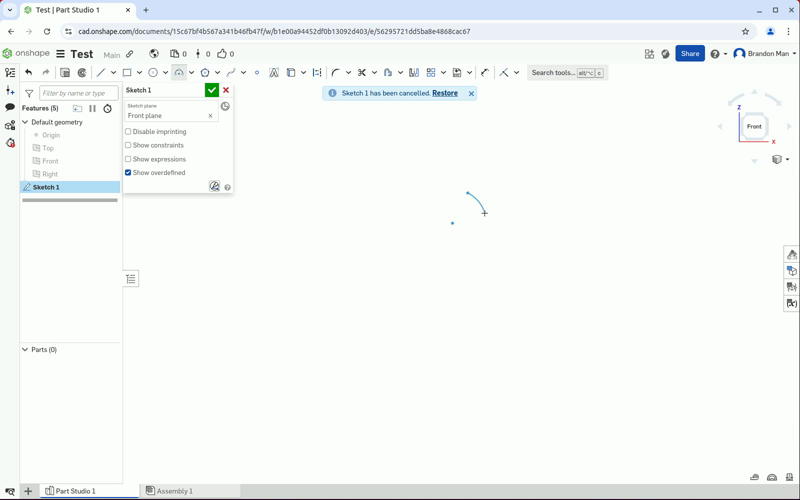
scroll(6)
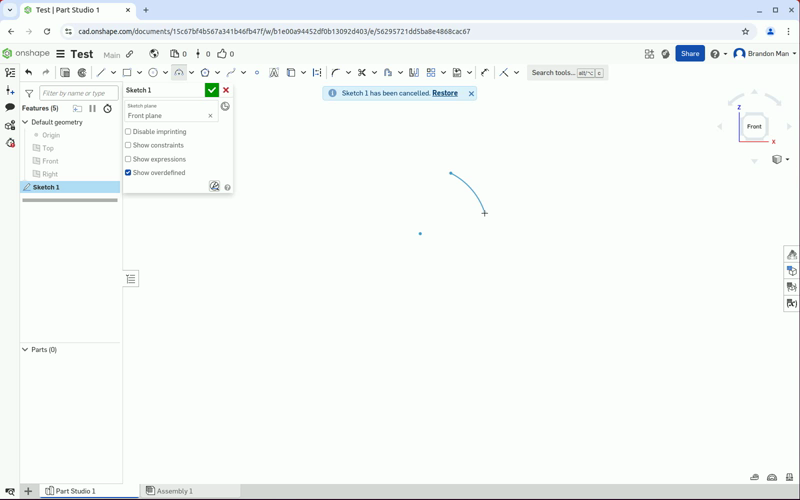
click(484, 212)
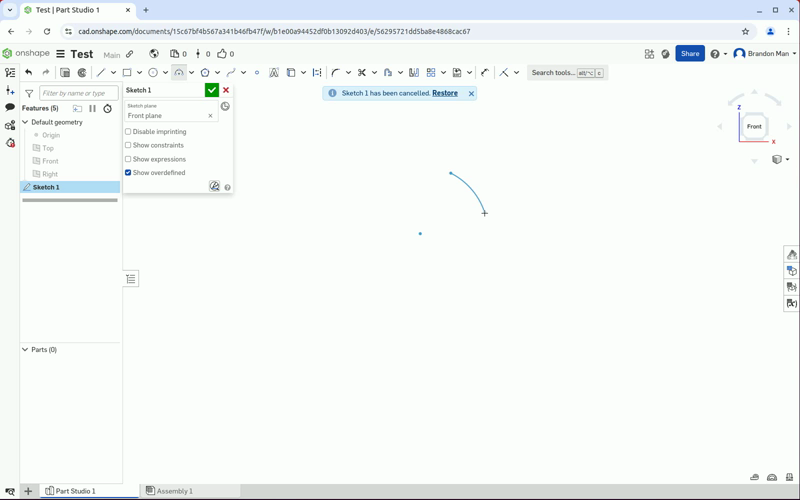
scroll(-6)
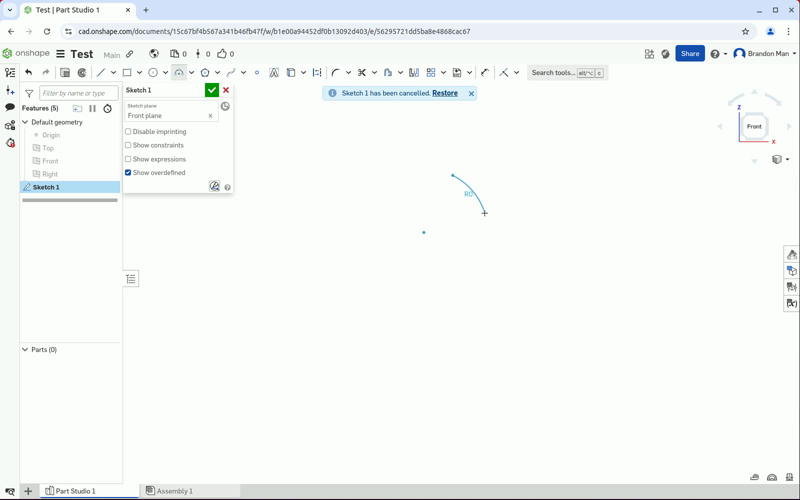
scroll(-6)
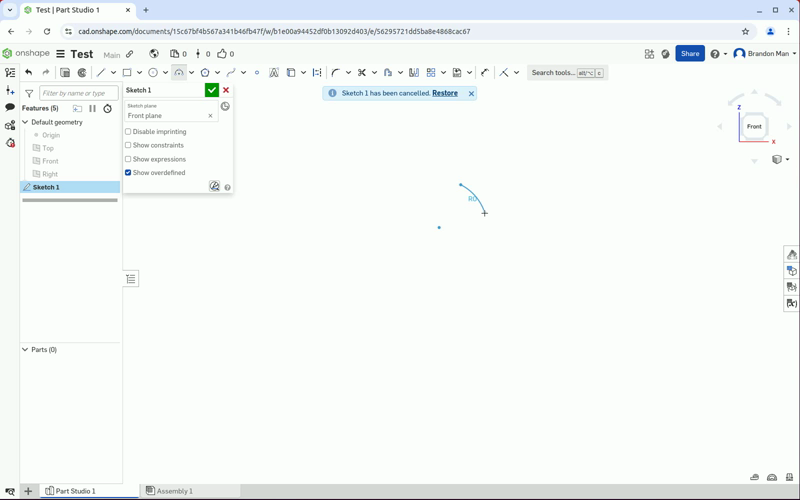
scroll(-6)
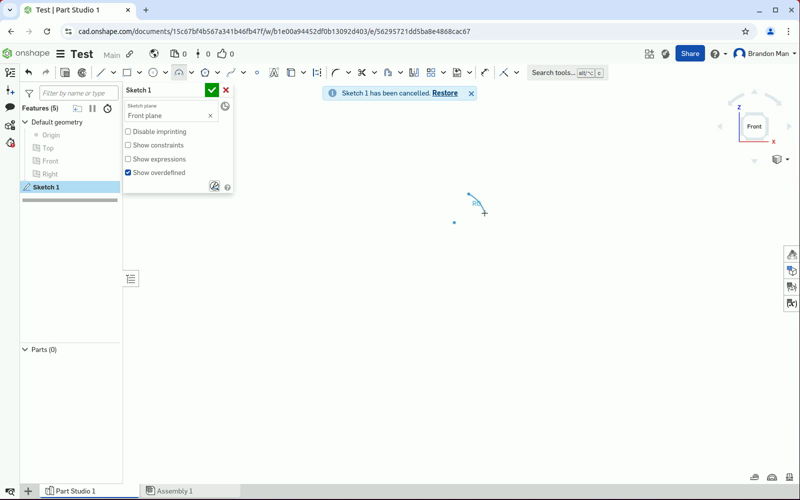
scroll(-6)
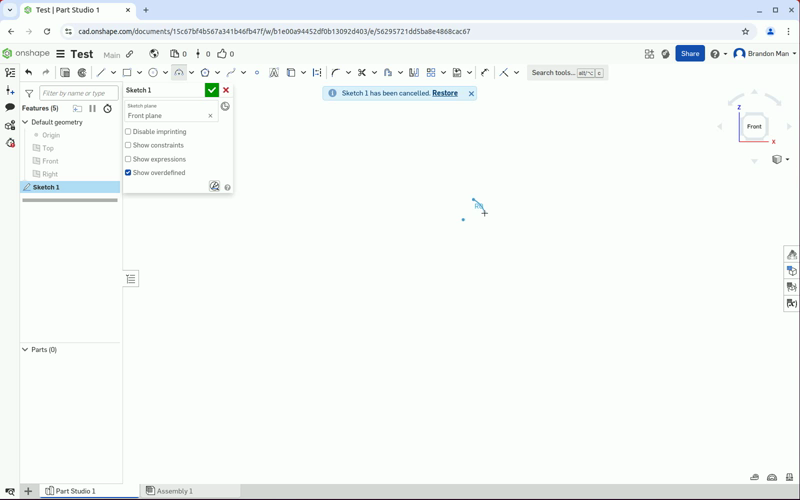
scroll(-6)
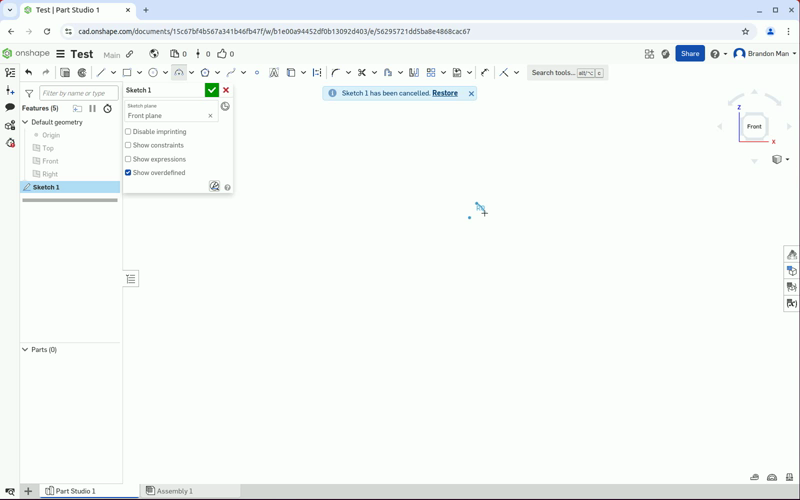
scroll(-6)
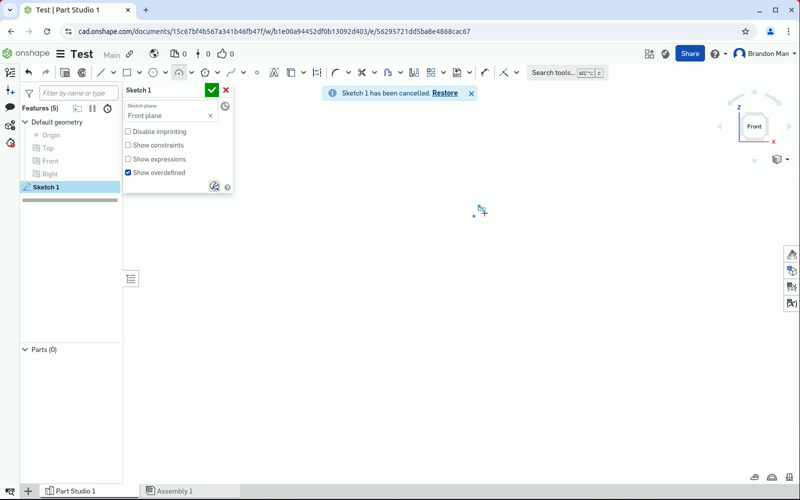
scroll(-6)
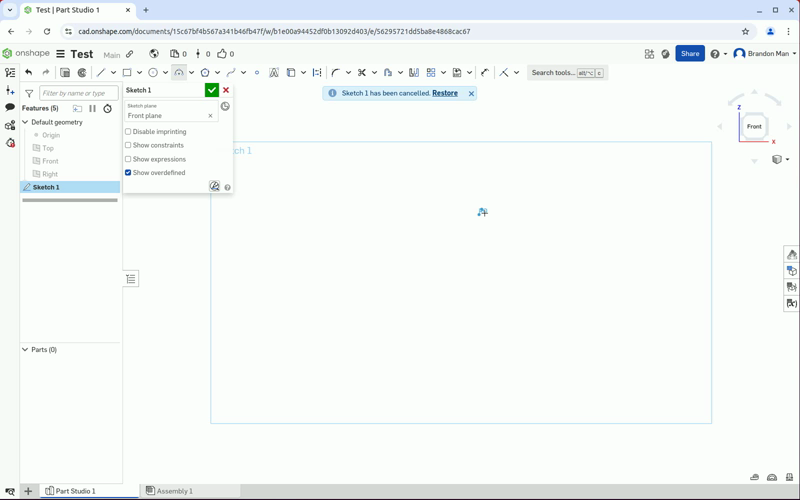
mouse_move(483, 210)
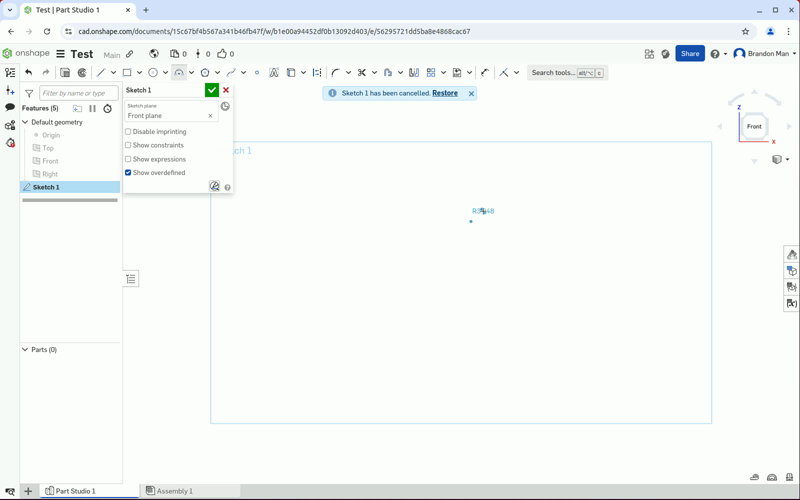
scroll(6)
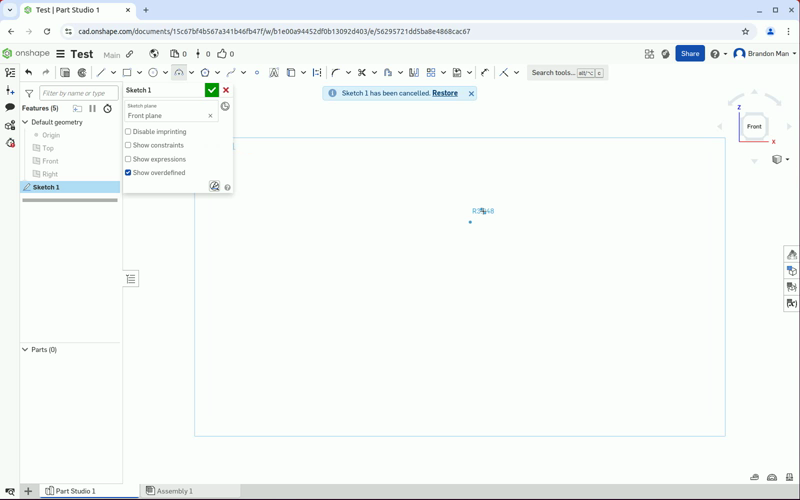
scroll(6)
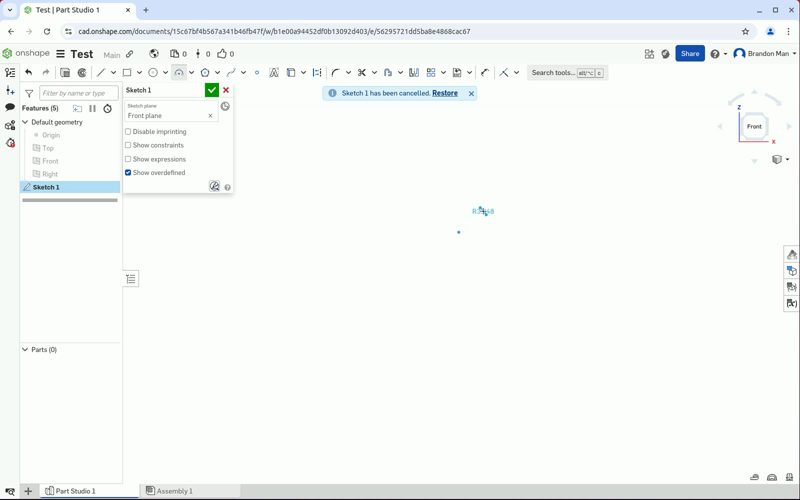
scroll(6)
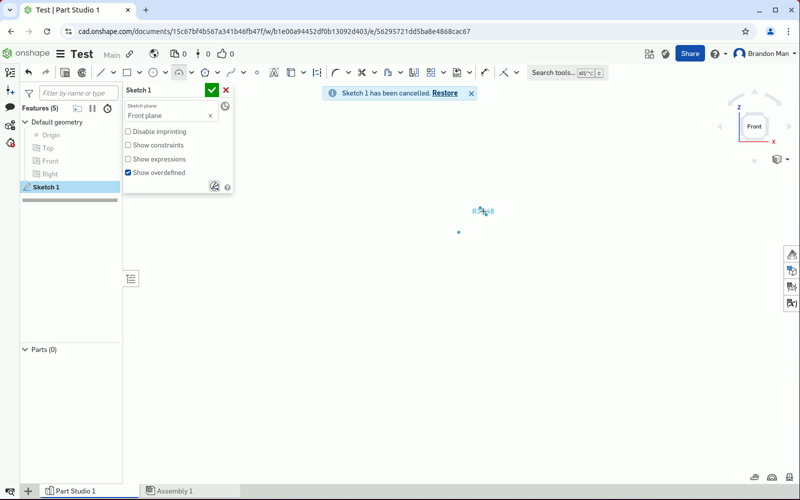
scroll(6)
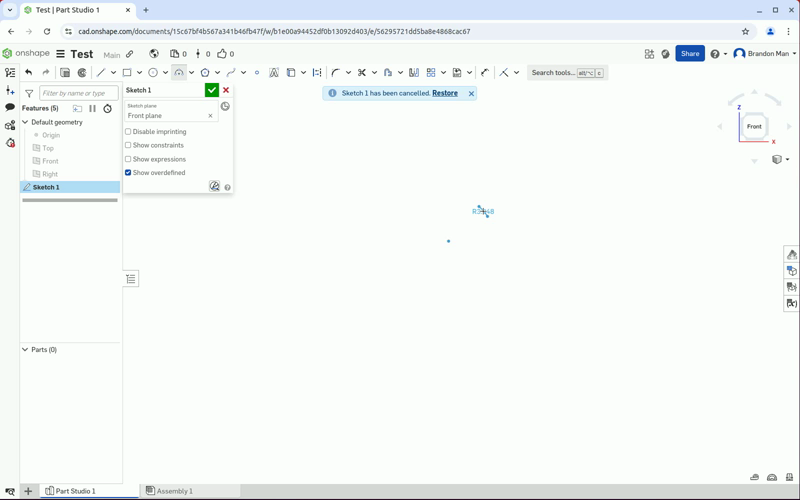
scroll(6)
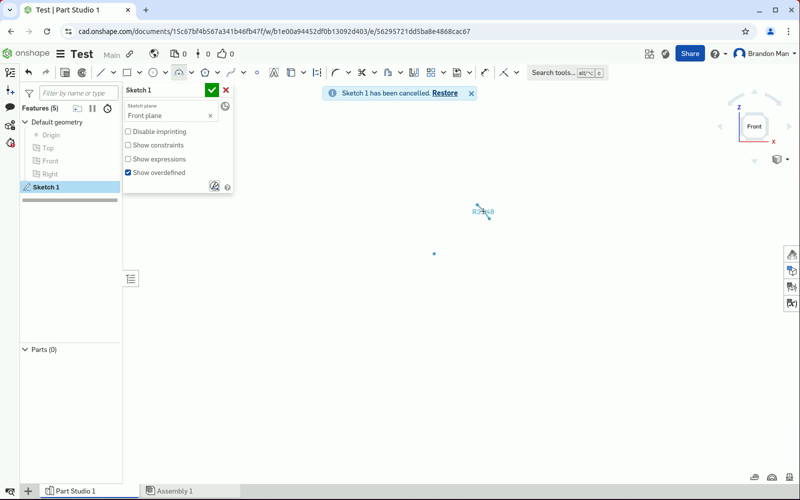
scroll(6)
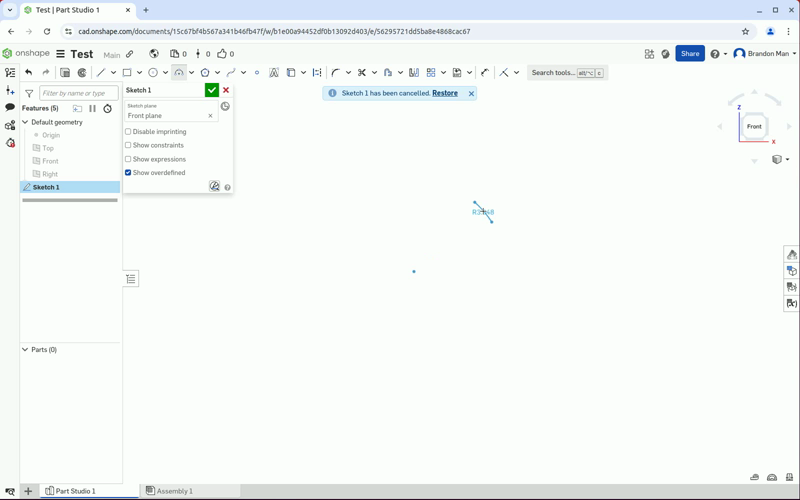
scroll(6)
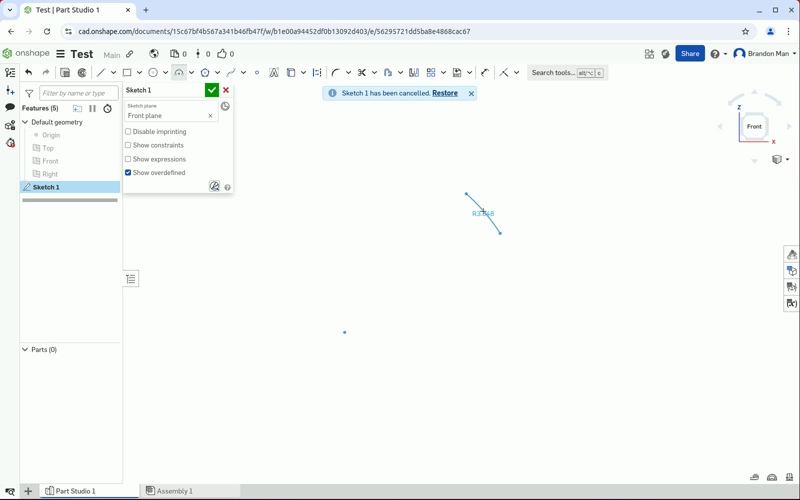
click(483, 210)
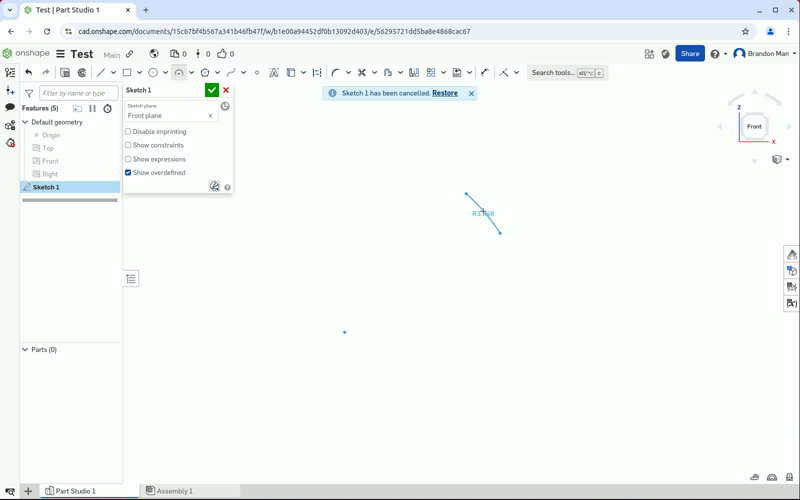
scroll(-6)
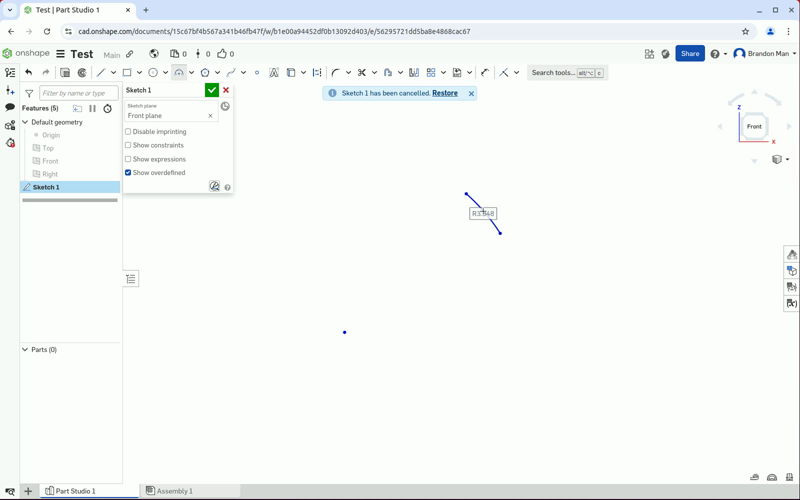
scroll(-6)
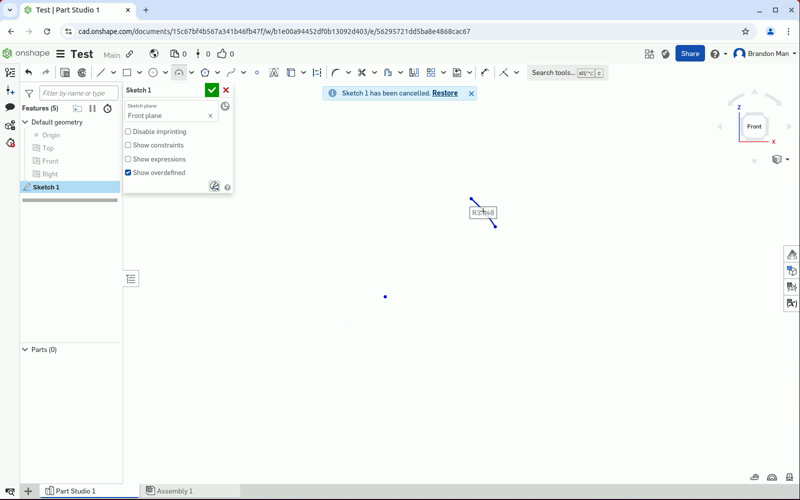
scroll(-6)
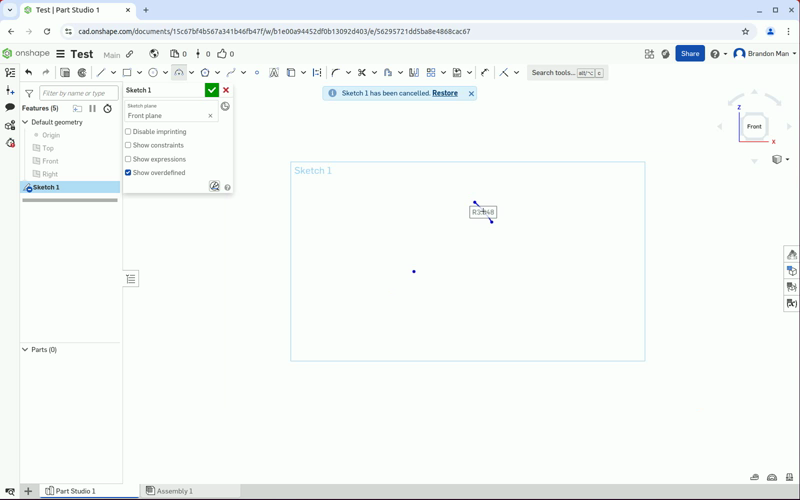
scroll(-6)
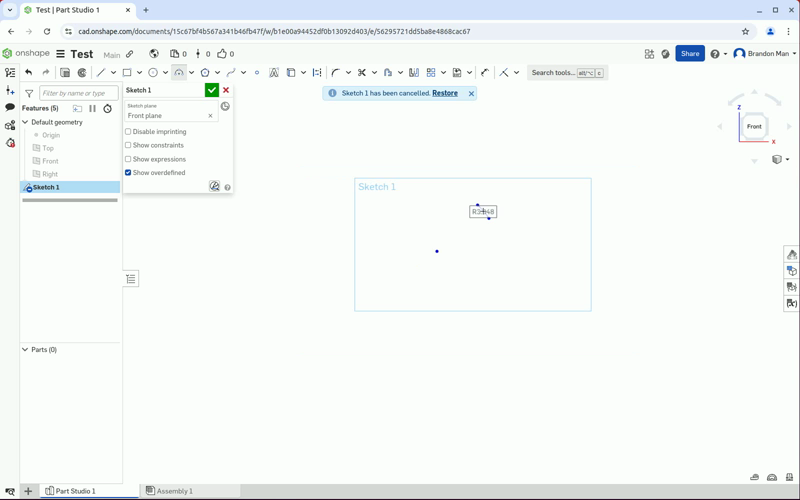
scroll(-6)
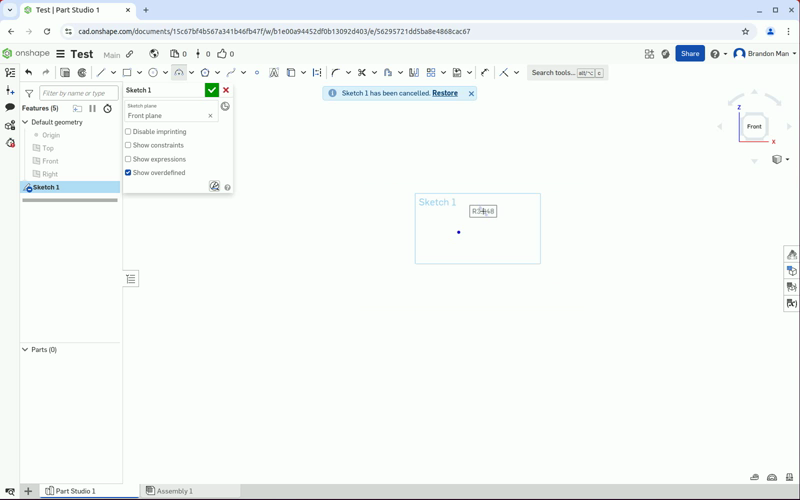
scroll(-6)
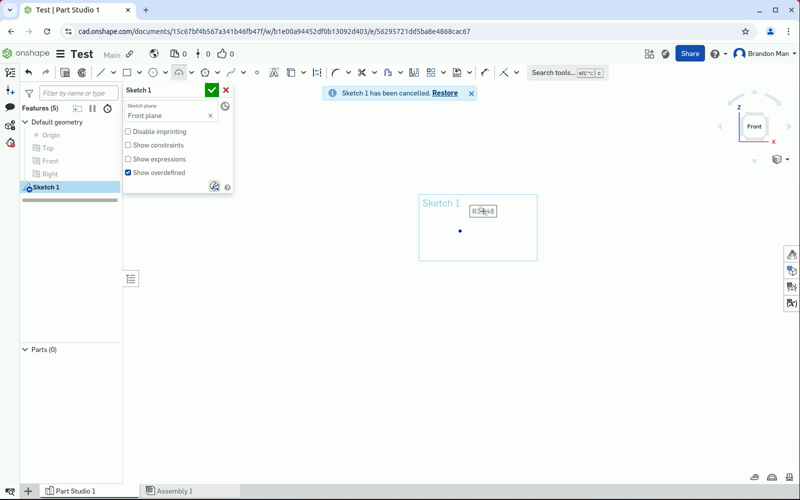
scroll(-6)
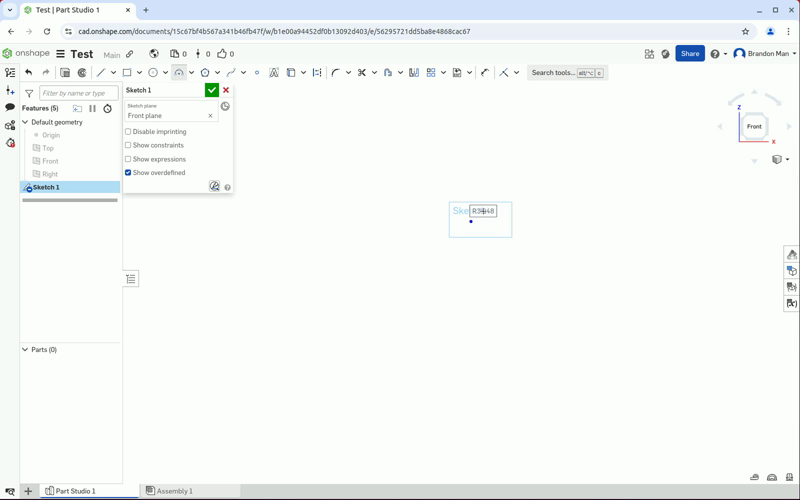
key_up(shift)
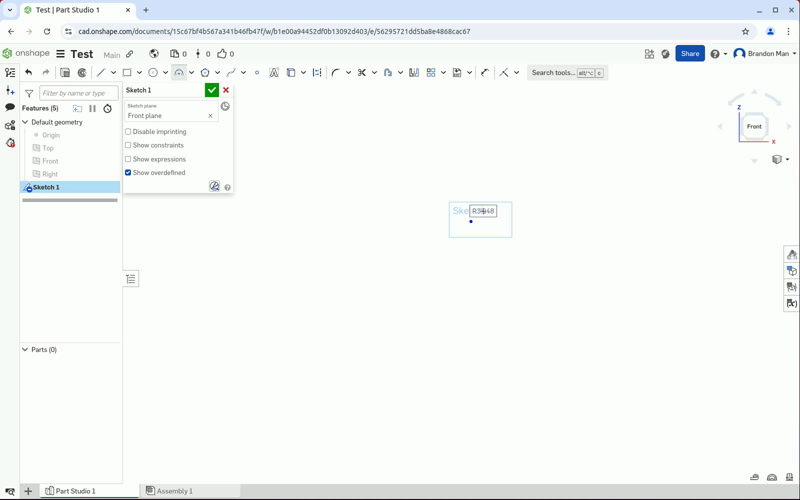
key(esc)
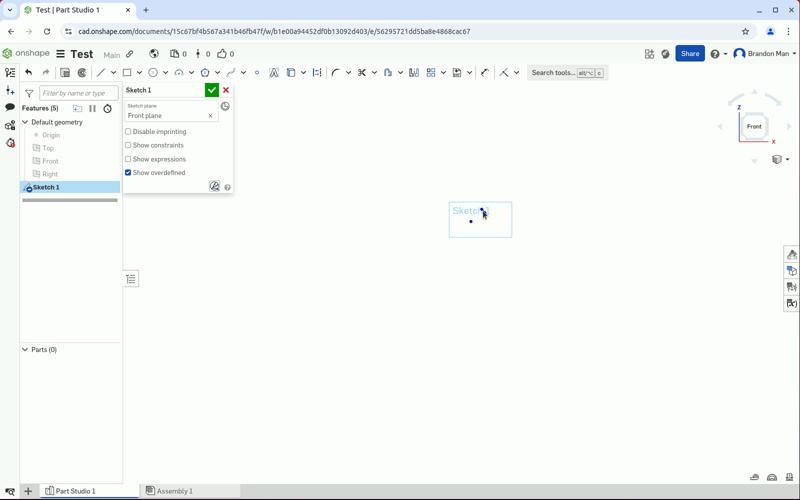
key(l)
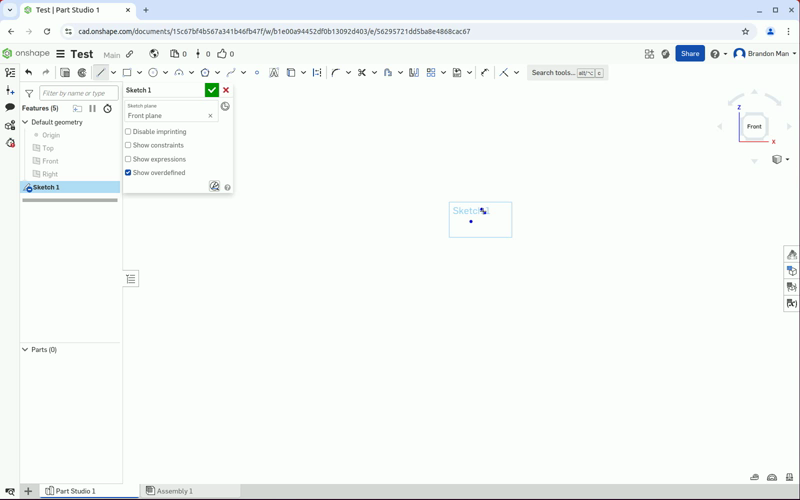
mouse_move(484, 212)
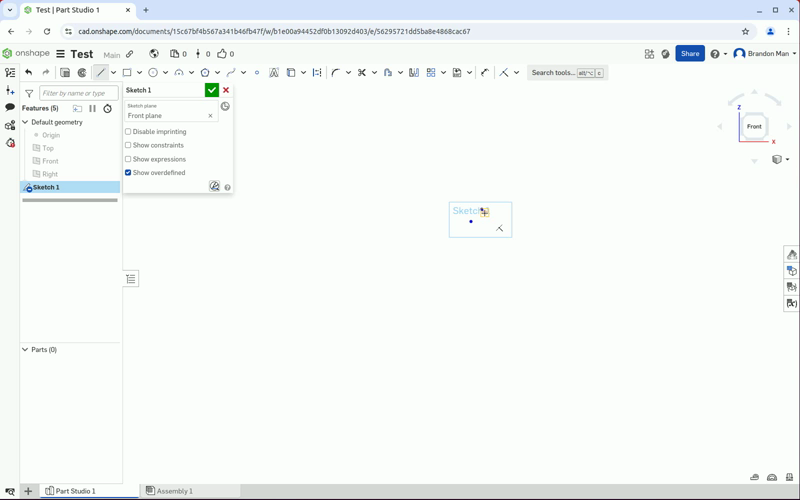
scroll(6)
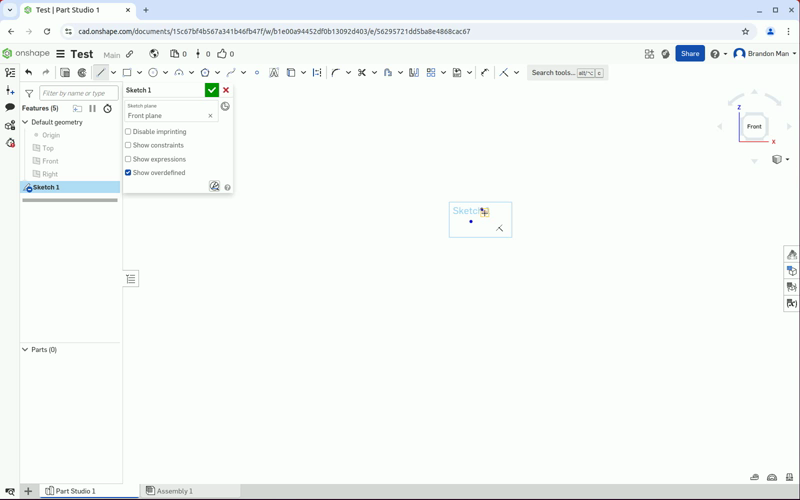
scroll(6)
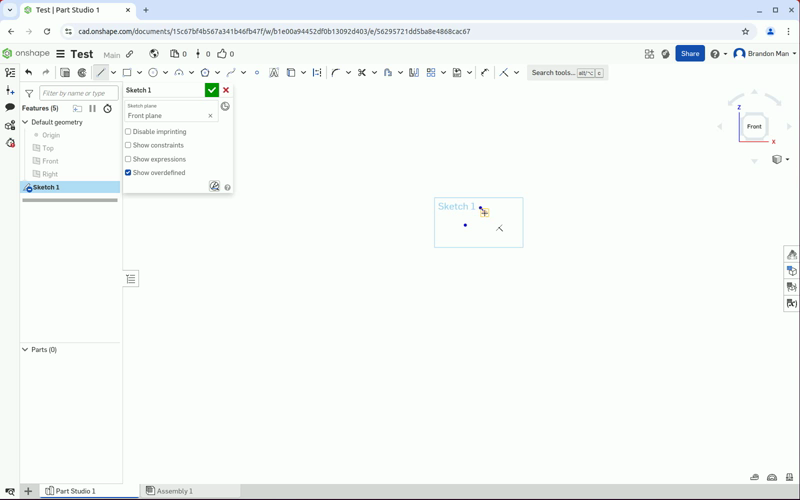
scroll(6)
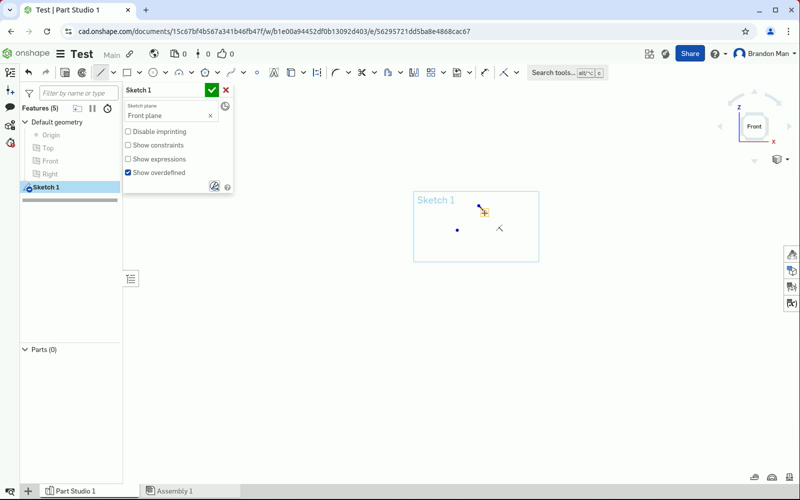
scroll(6)
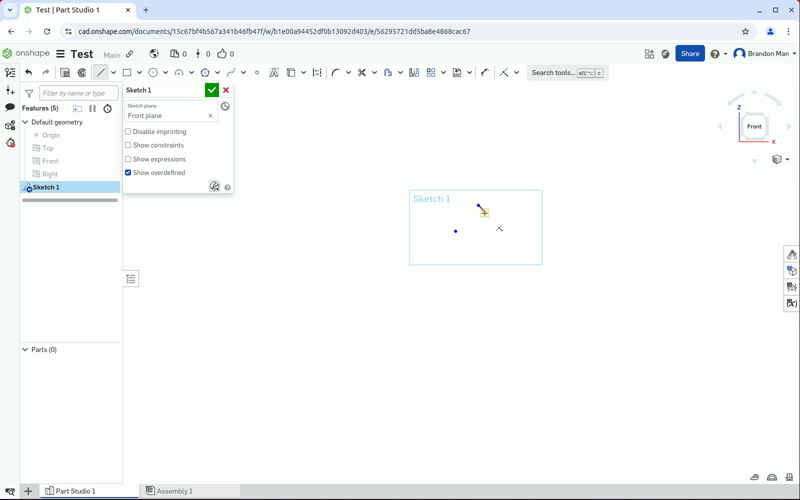
scroll(6)
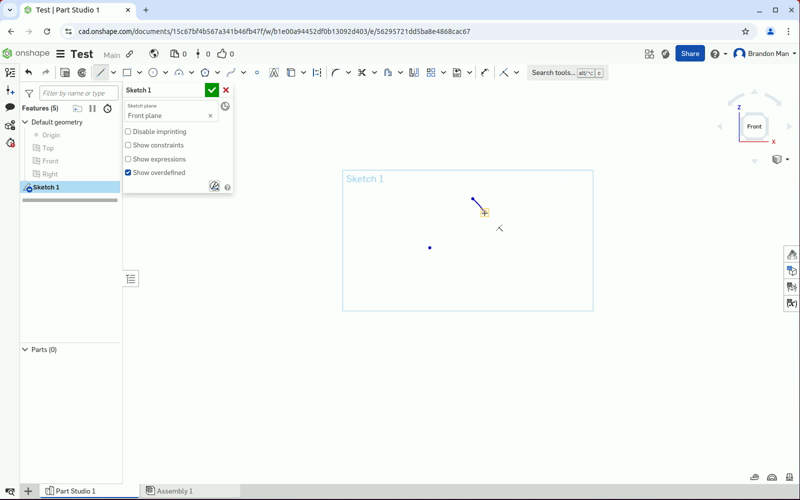
scroll(6)
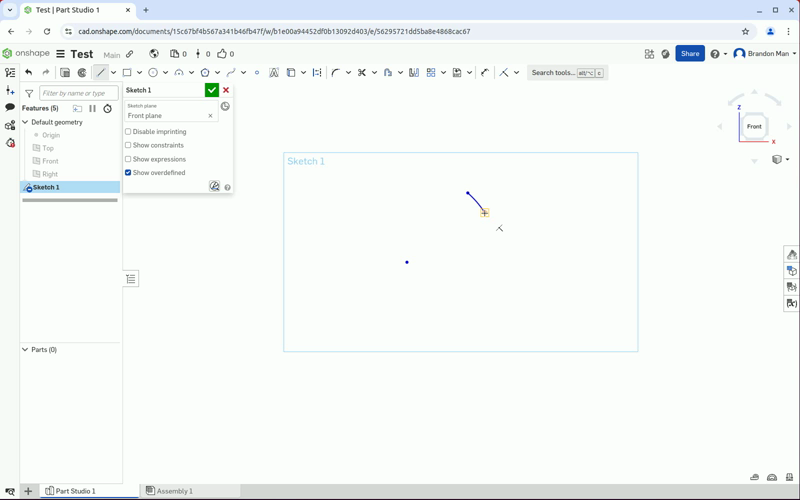
scroll(6)
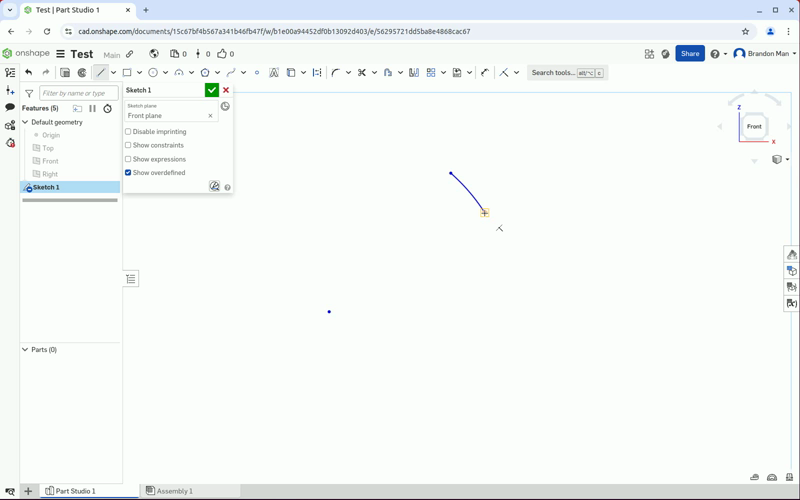
click(484, 212)
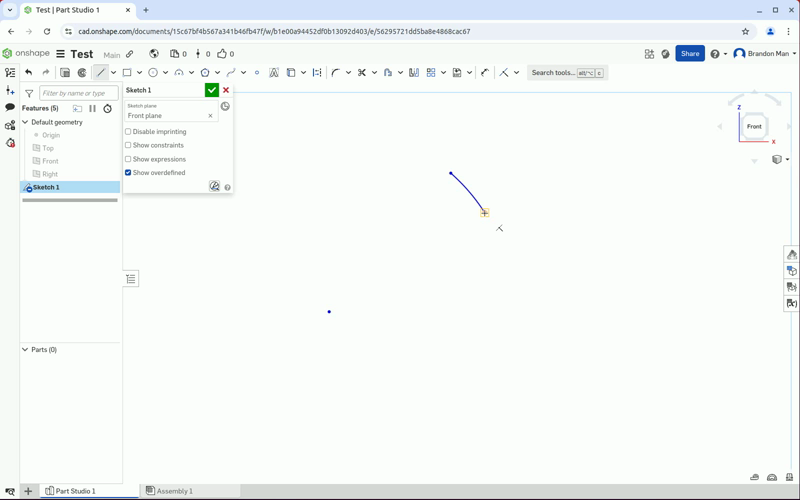
scroll(-6)
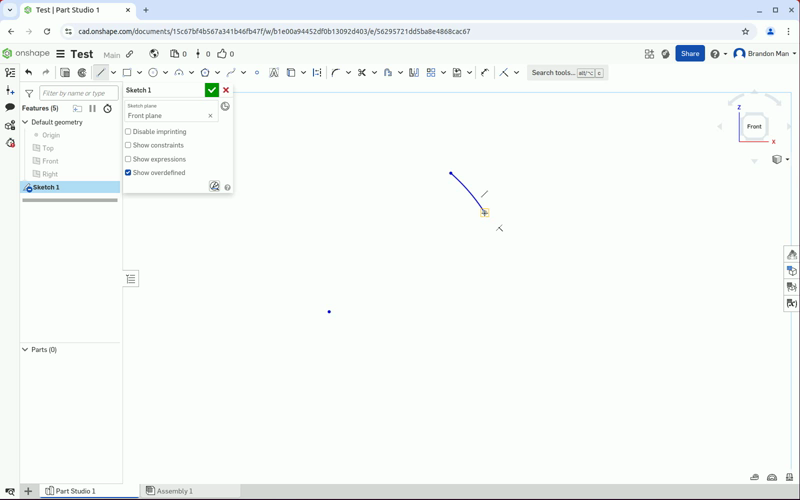
scroll(-6)
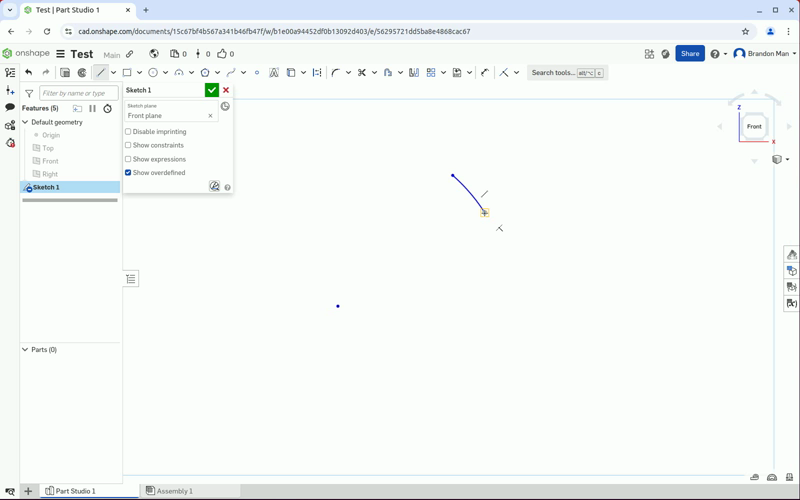
scroll(-6)
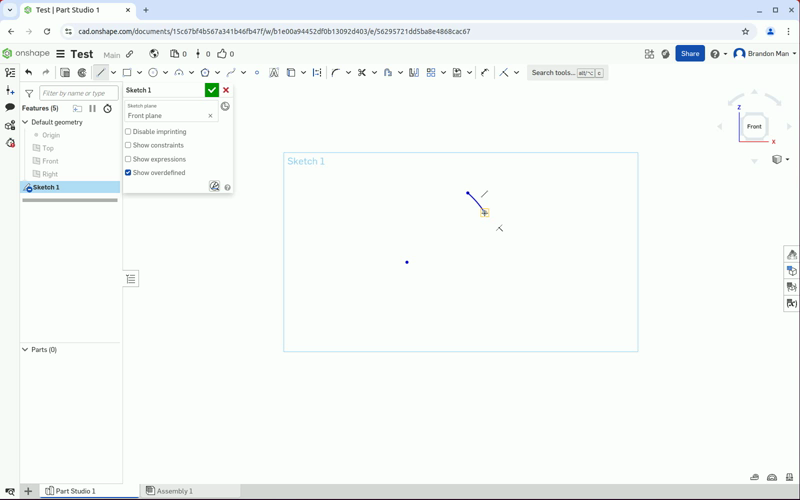
scroll(-6)
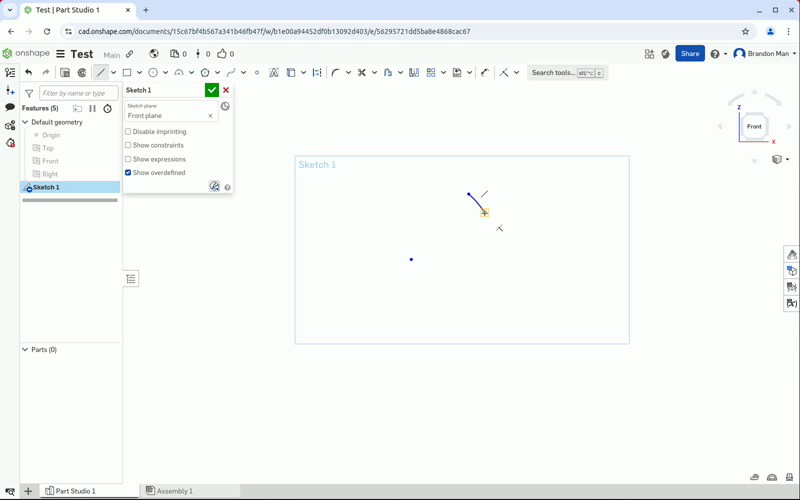
scroll(-6)
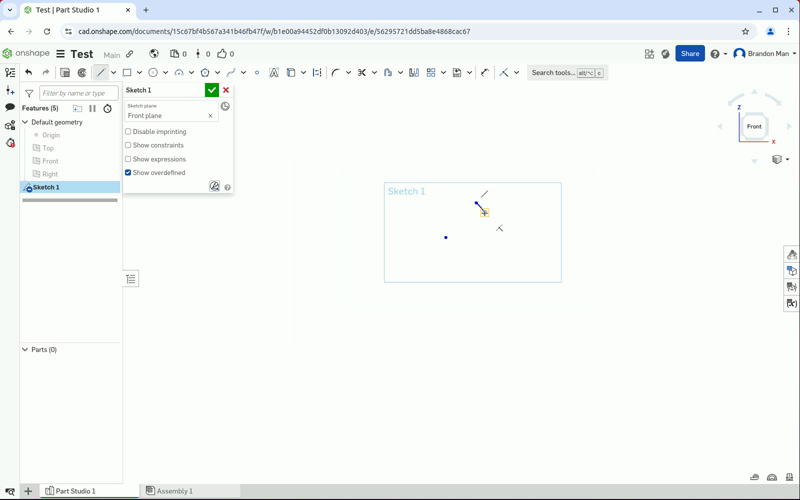
scroll(-6)
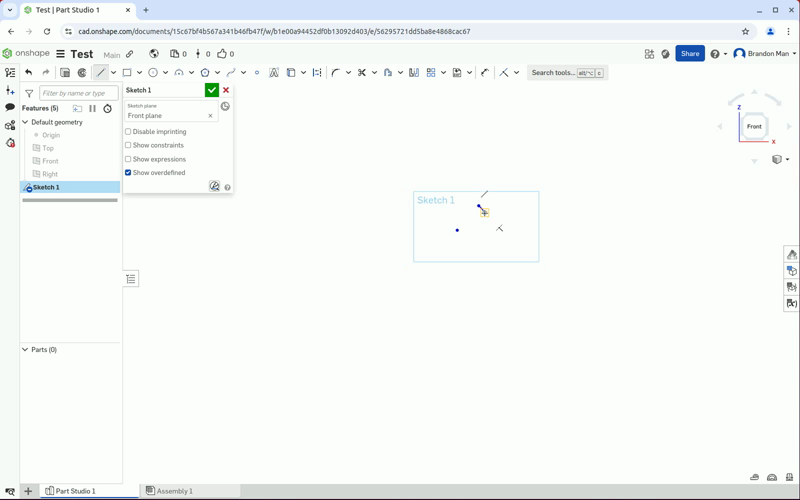
scroll(-6)
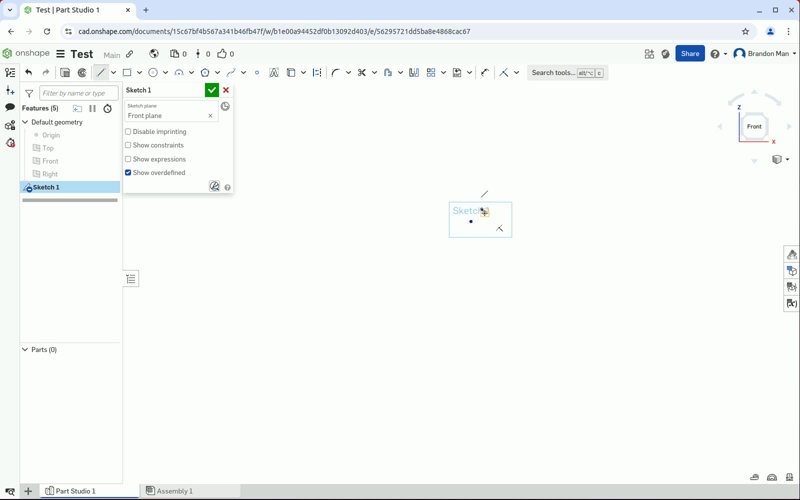
key_down(shift)
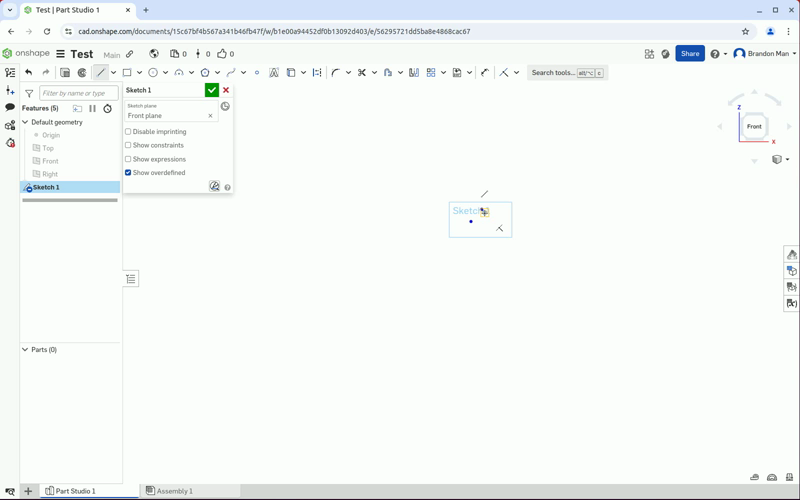
mouse_move(514, 212)
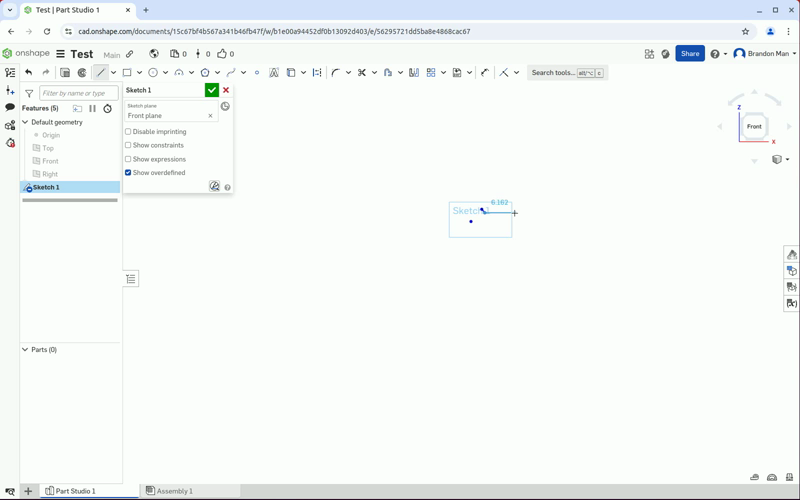
mouse_move(484, 207)
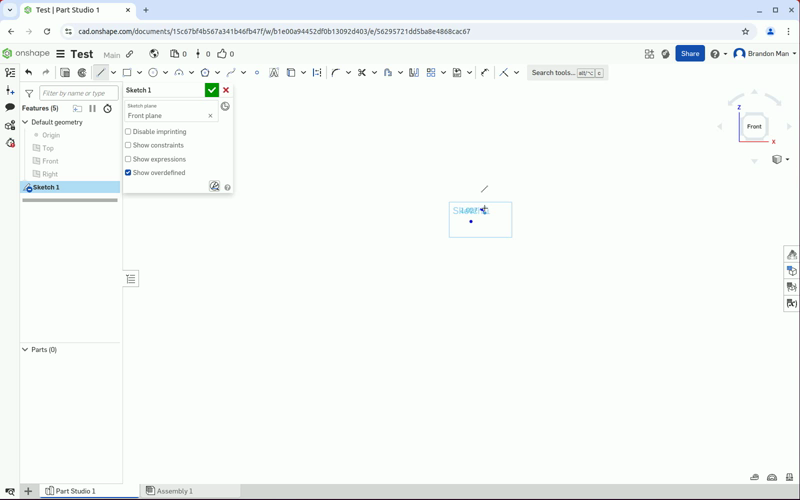
scroll(6)
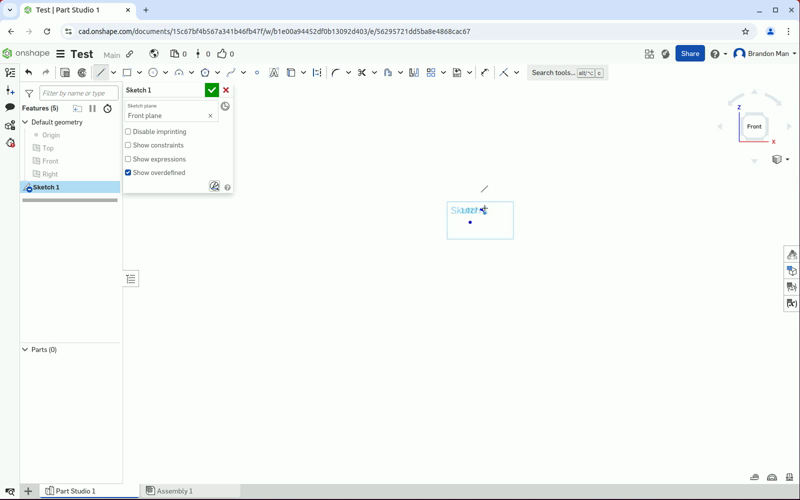
scroll(6)
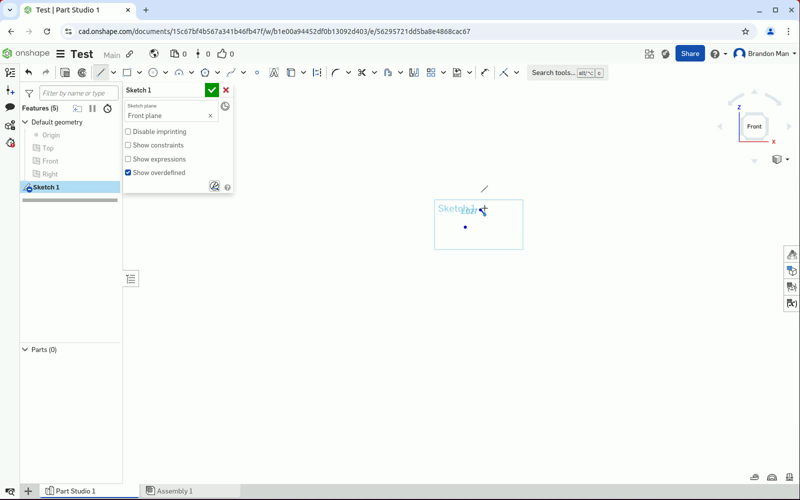
scroll(6)
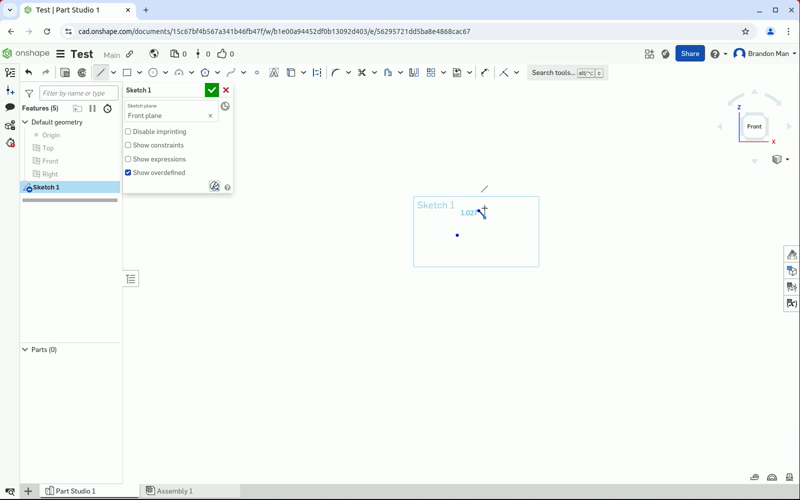
scroll(6)
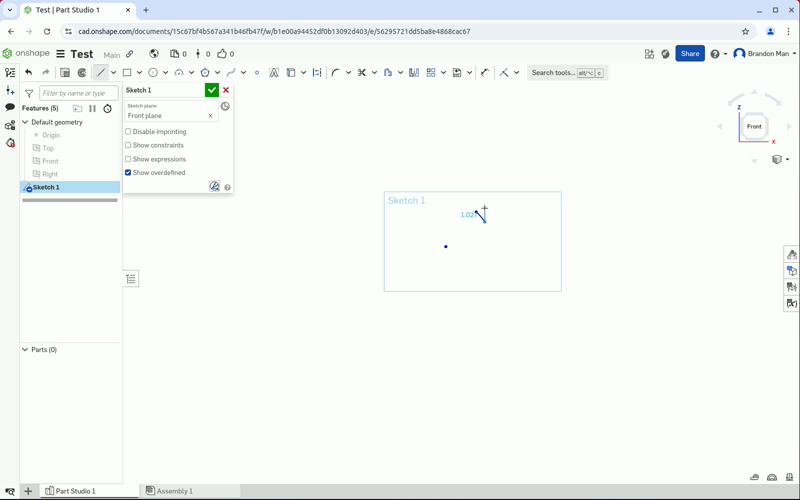
scroll(6)
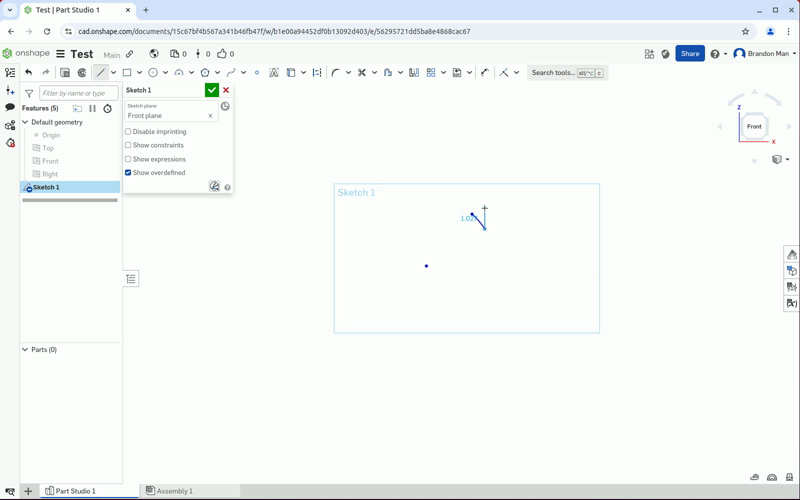
scroll(6)
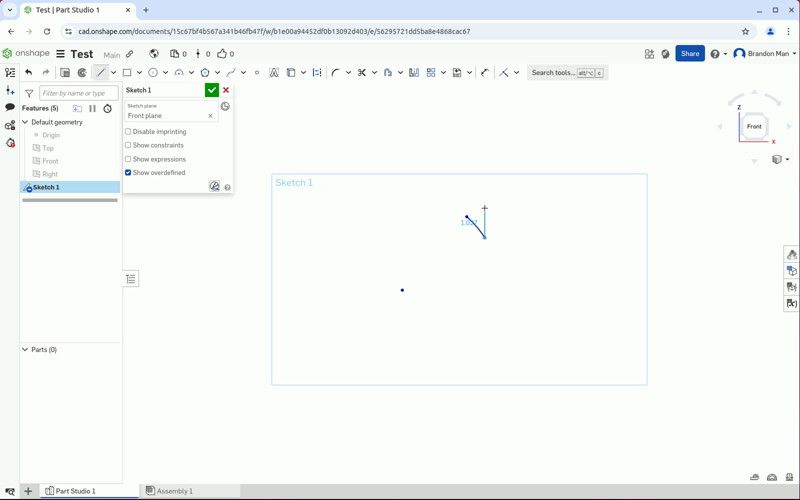
scroll(6)
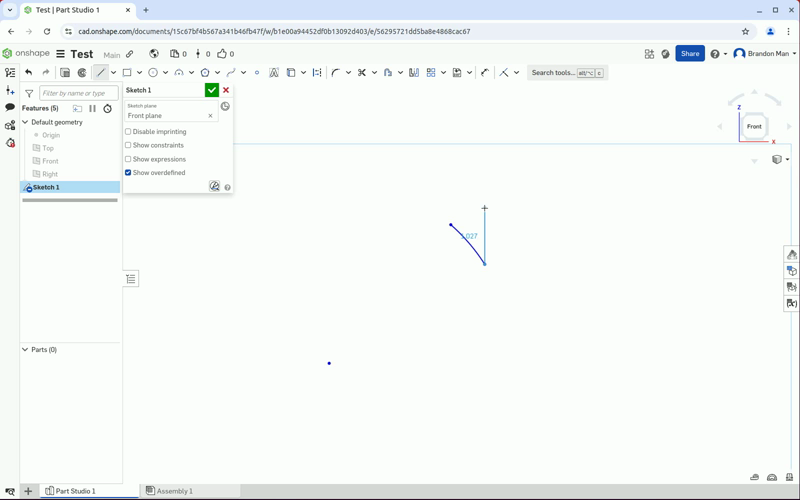
click(484, 207)
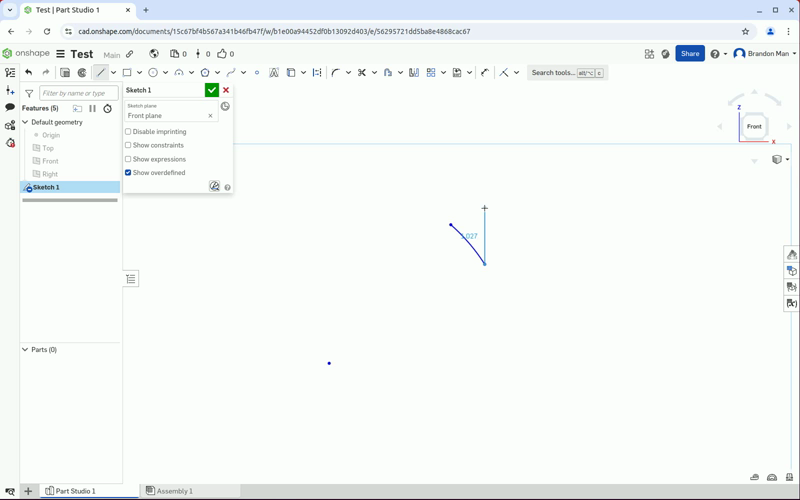
scroll(-6)
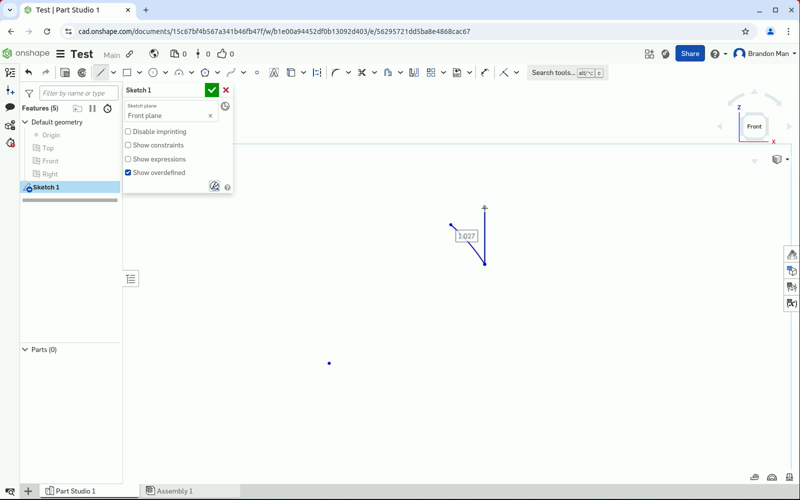
scroll(-6)
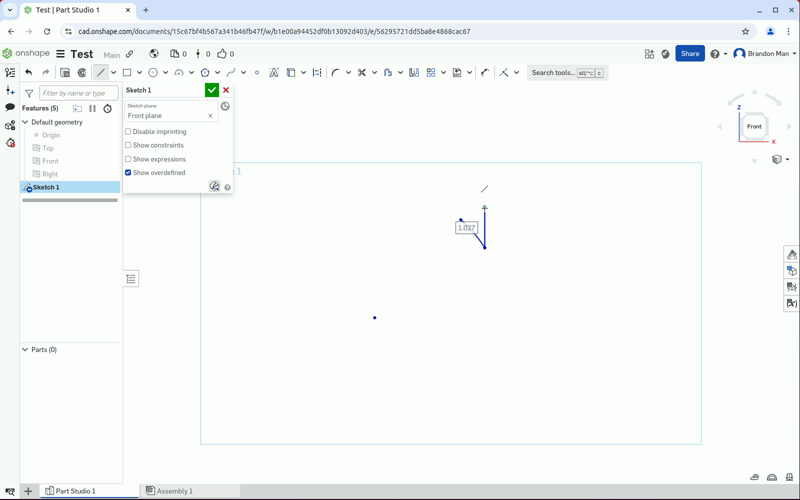
scroll(-6)
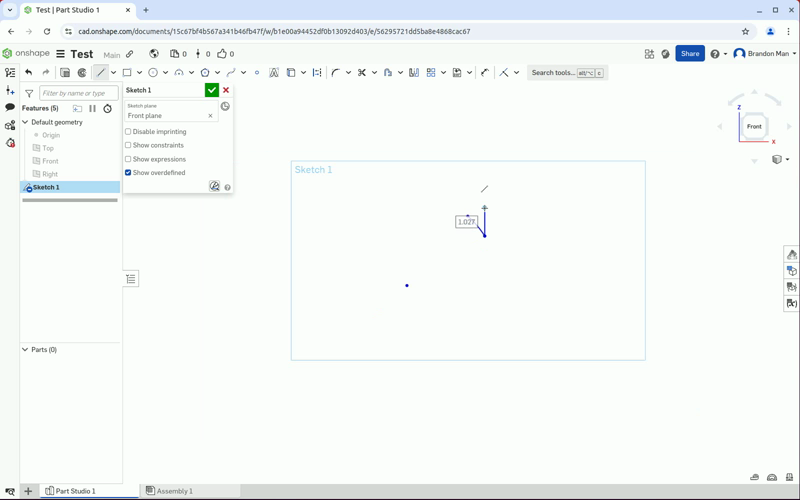
scroll(-6)
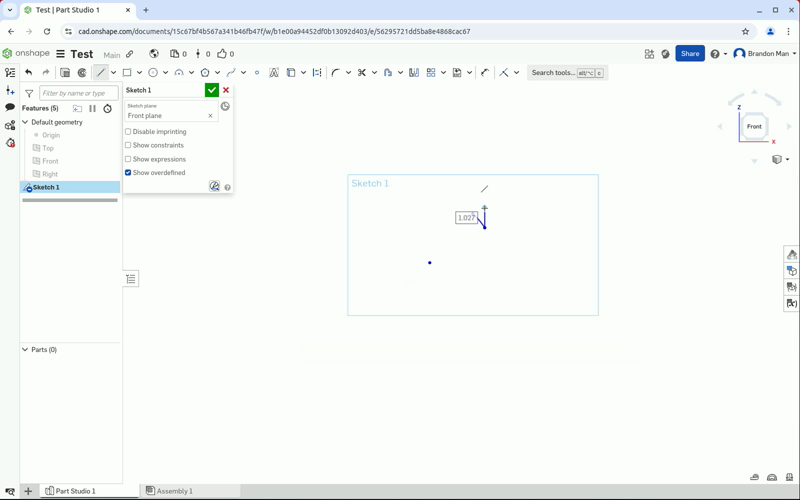
scroll(-6)
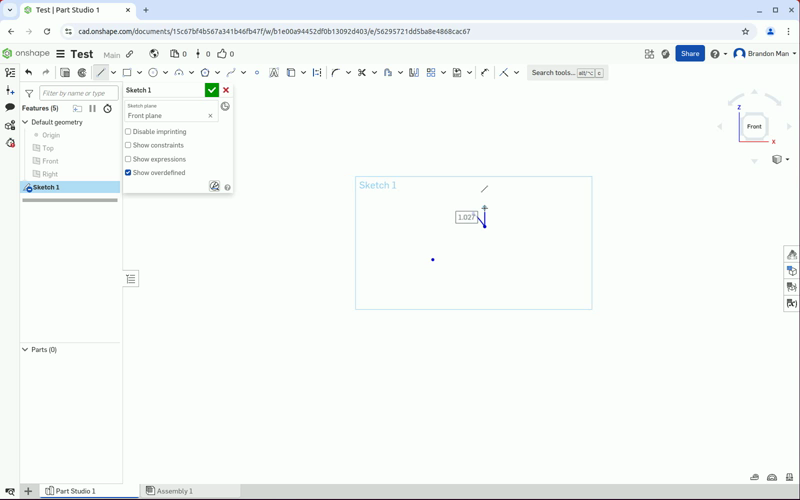
scroll(-6)
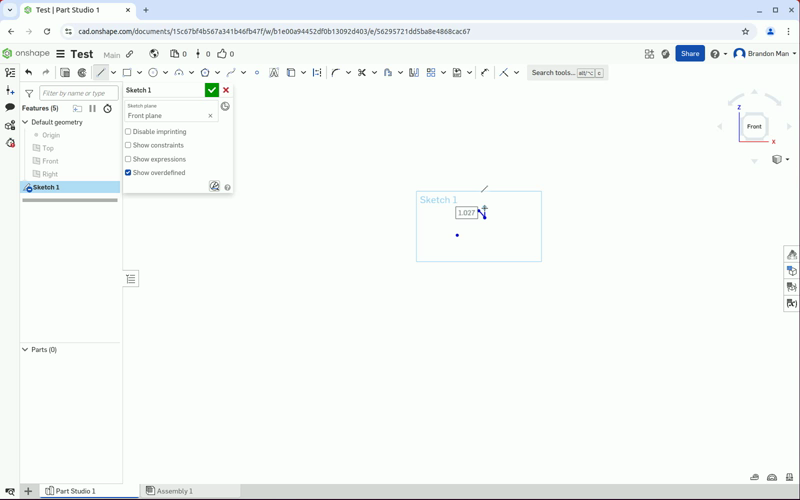
scroll(-6)
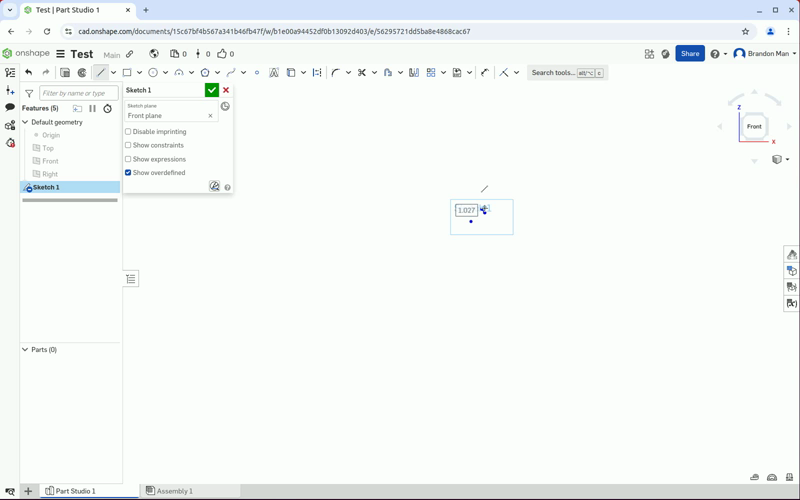
key_up(shift)
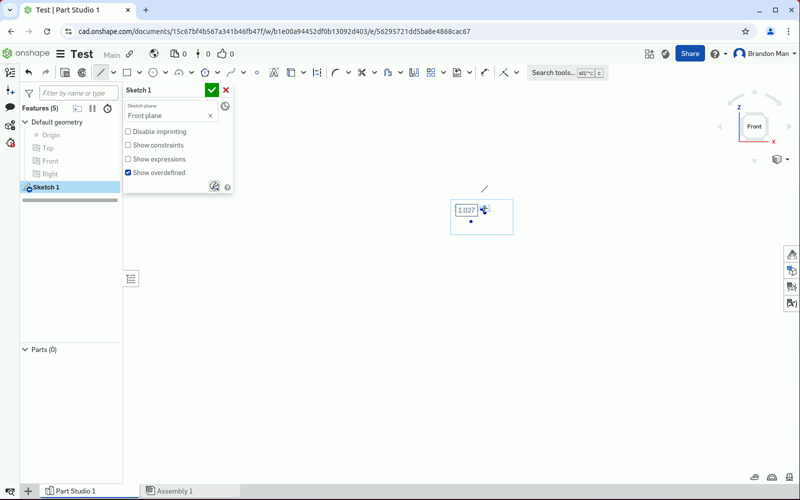
key(esc)
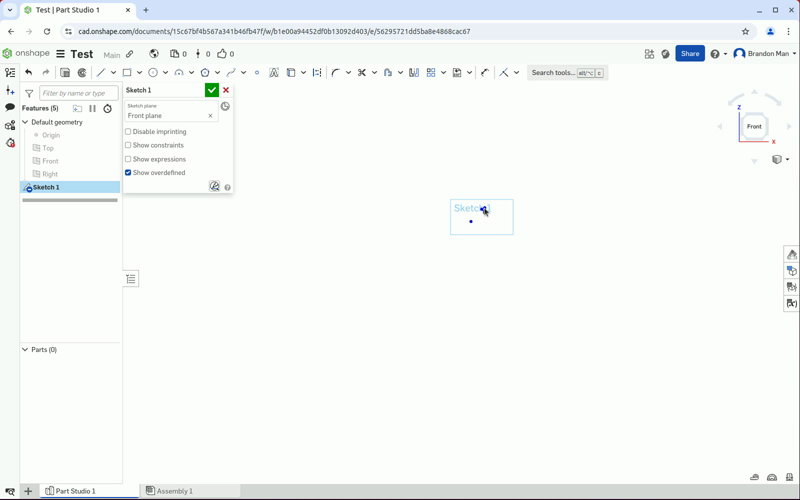
key(a)
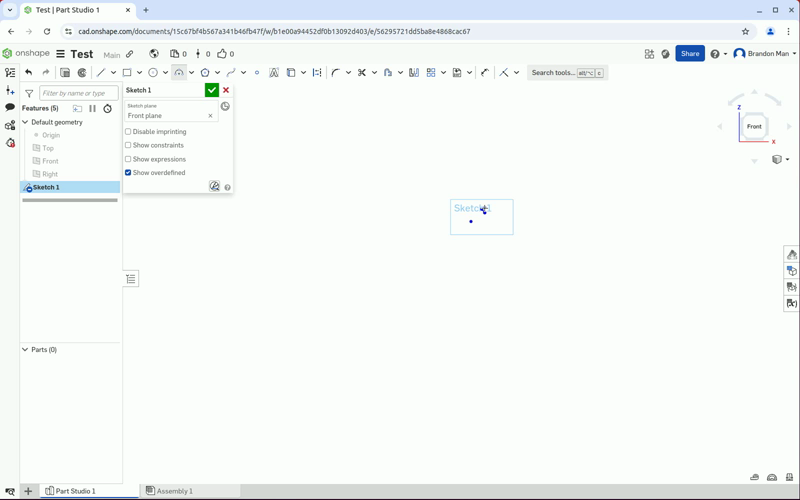
mouse_move(484, 207)
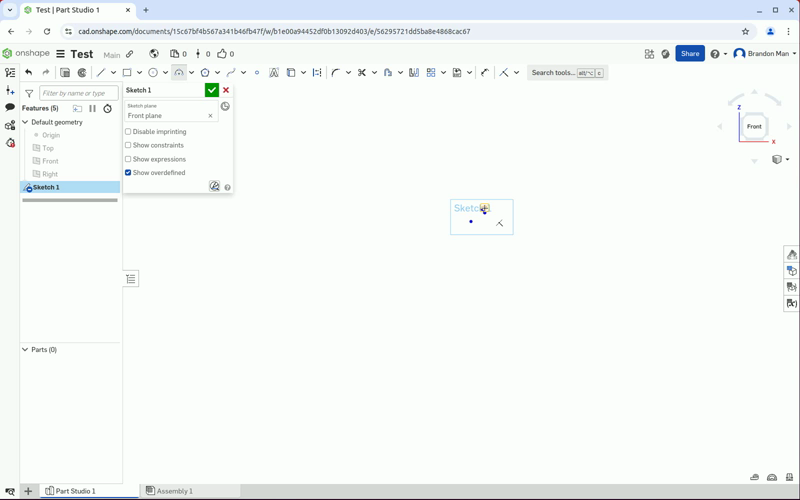
scroll(6)
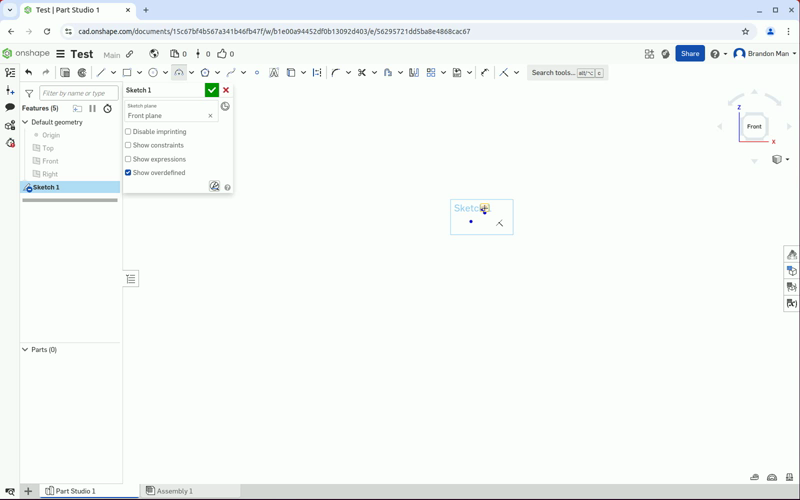
scroll(6)
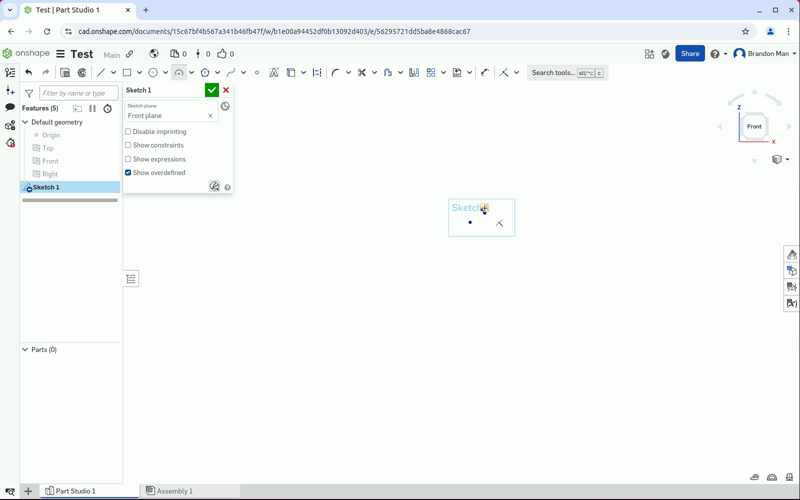
scroll(6)
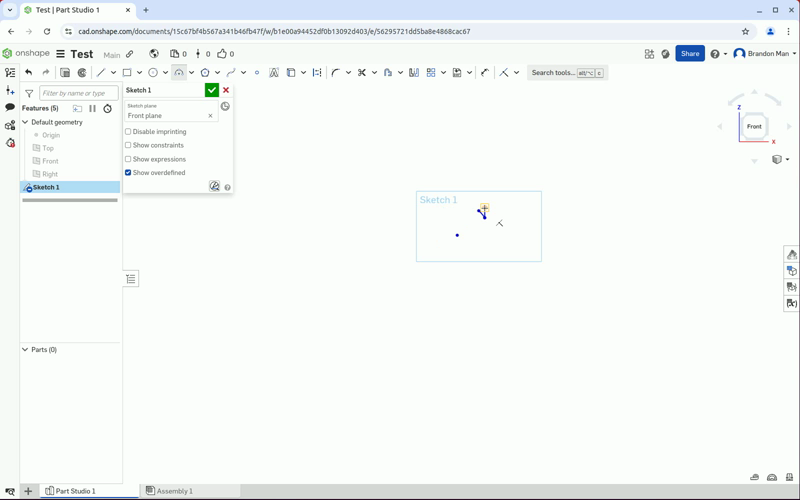
scroll(6)
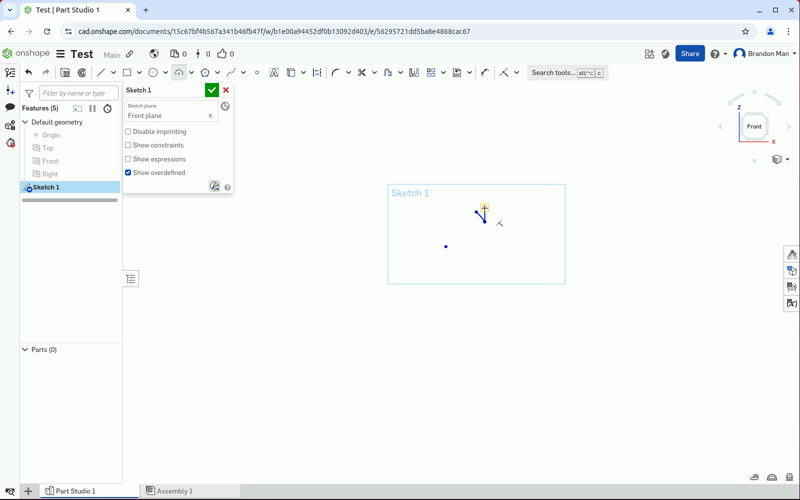
scroll(6)
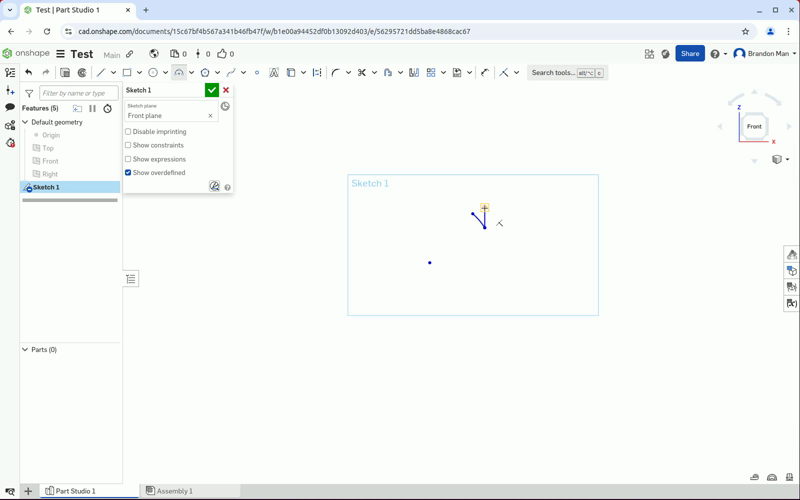
scroll(6)
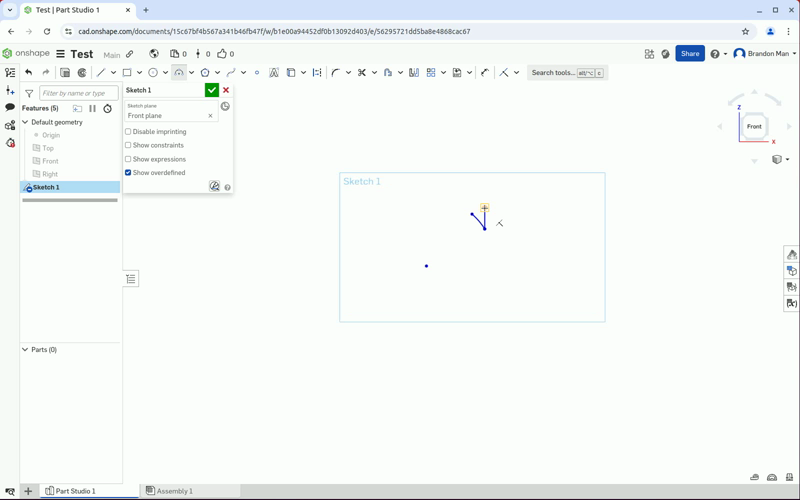
scroll(6)
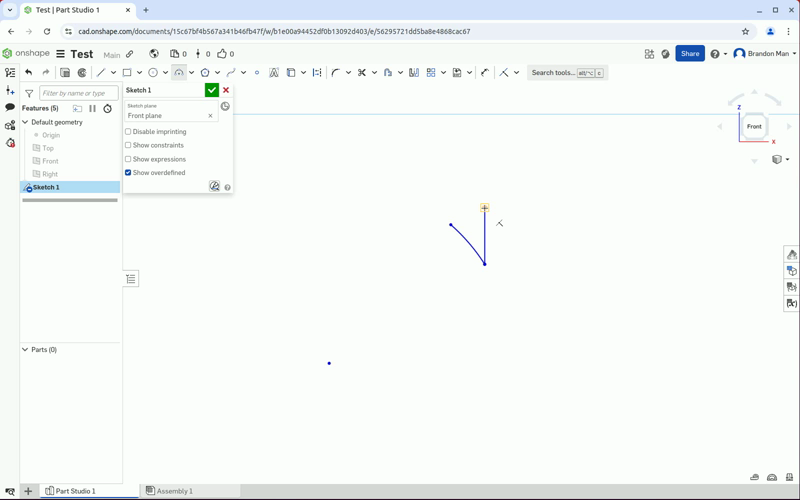
click(484, 207)
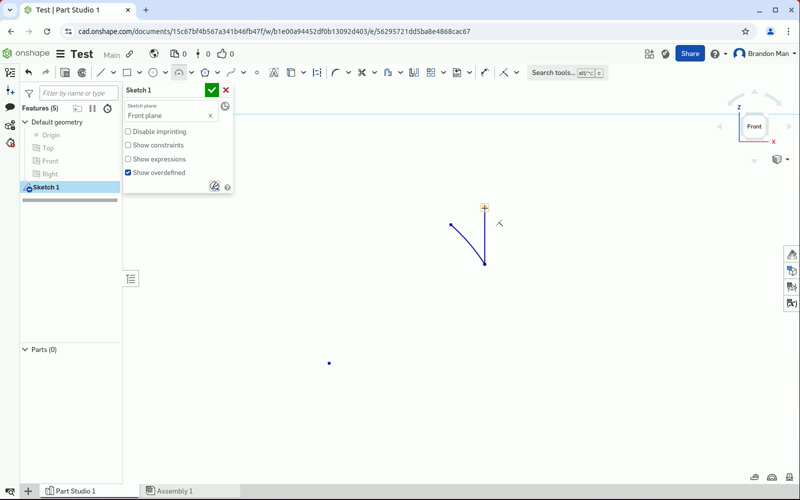
scroll(-6)
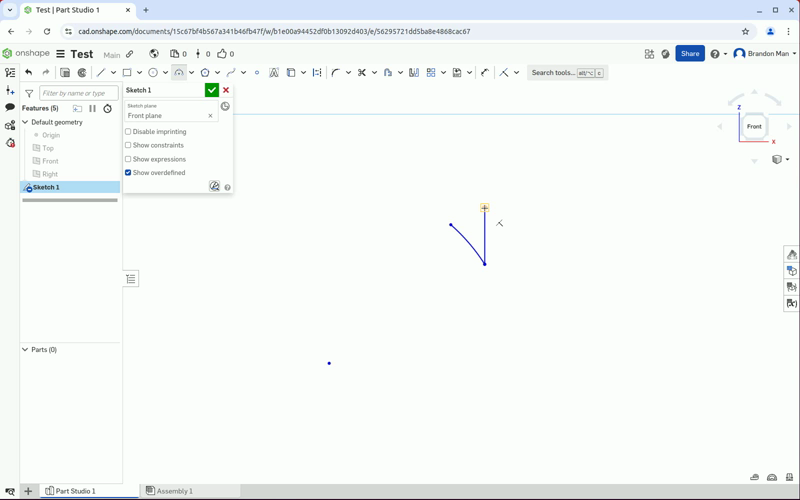
scroll(-6)
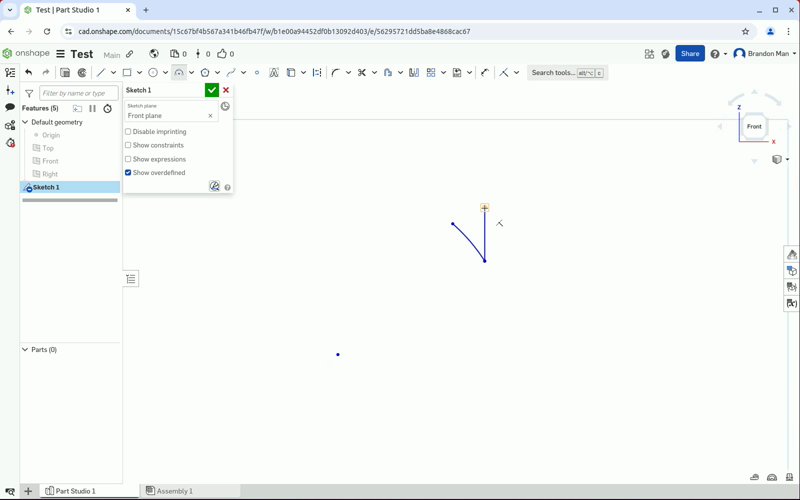
scroll(-6)
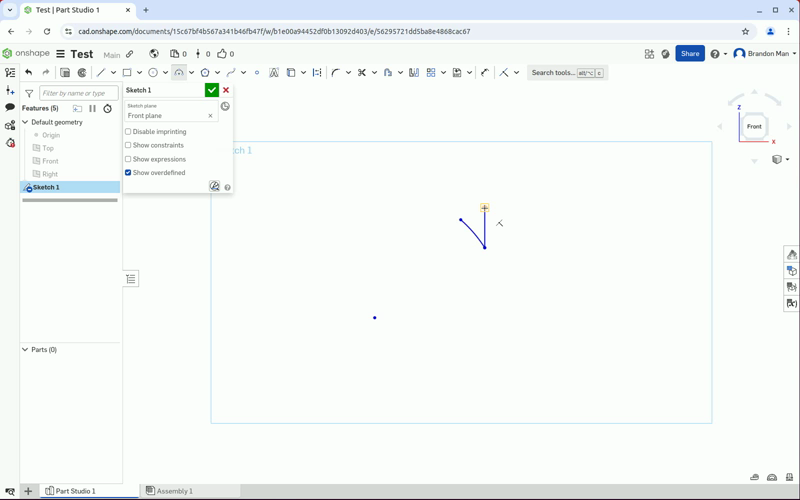
scroll(-6)
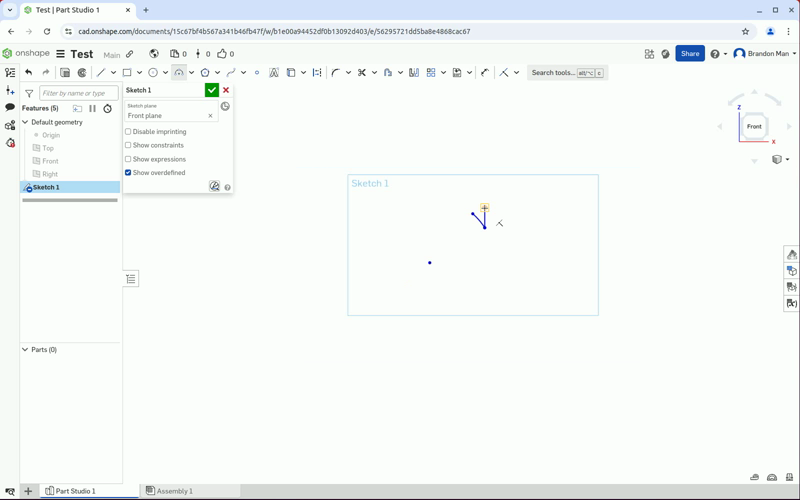
scroll(-6)
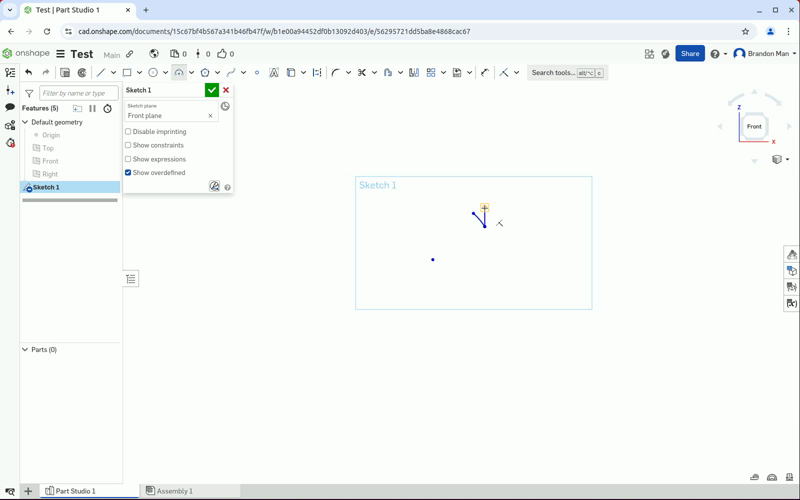
scroll(-6)
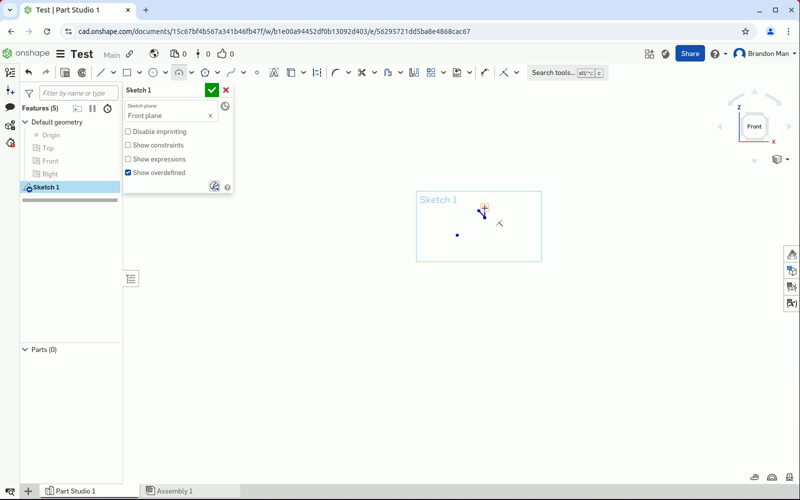
scroll(-6)
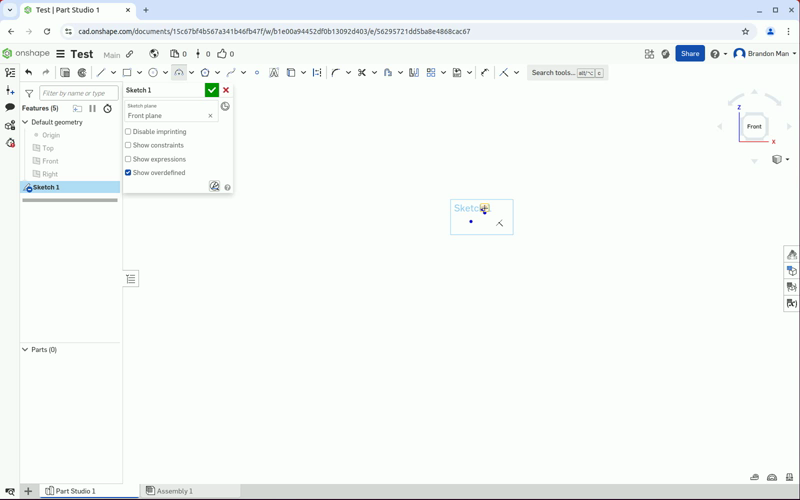
mouse_move(481, 209)
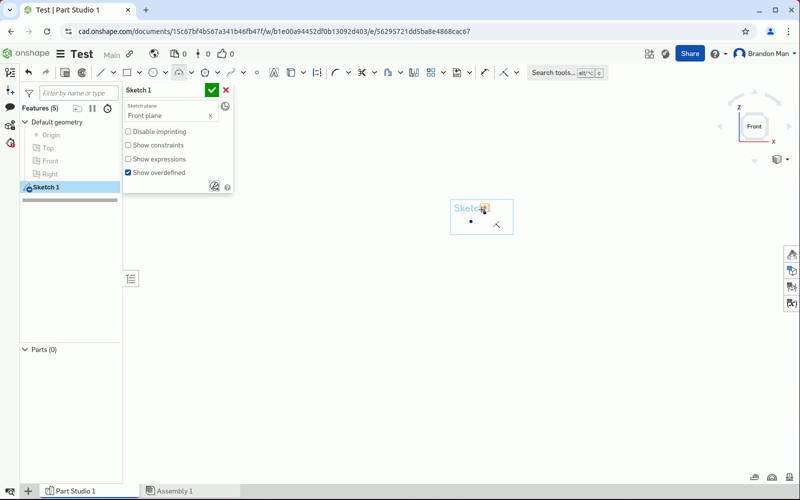
scroll(6)
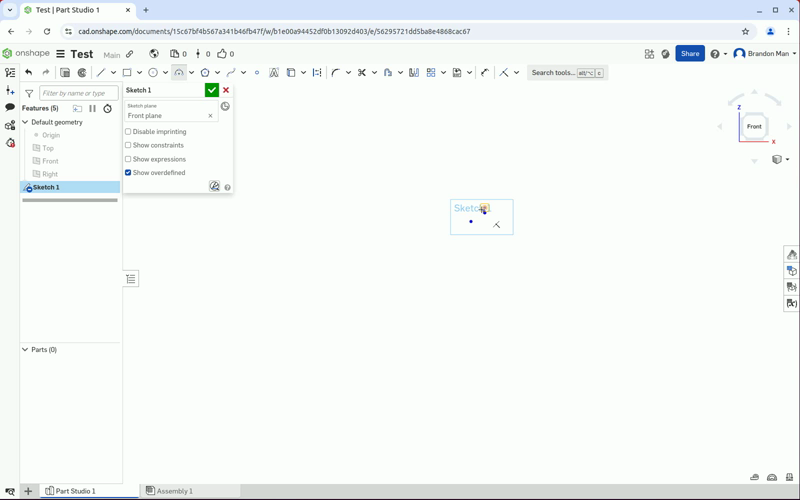
scroll(6)
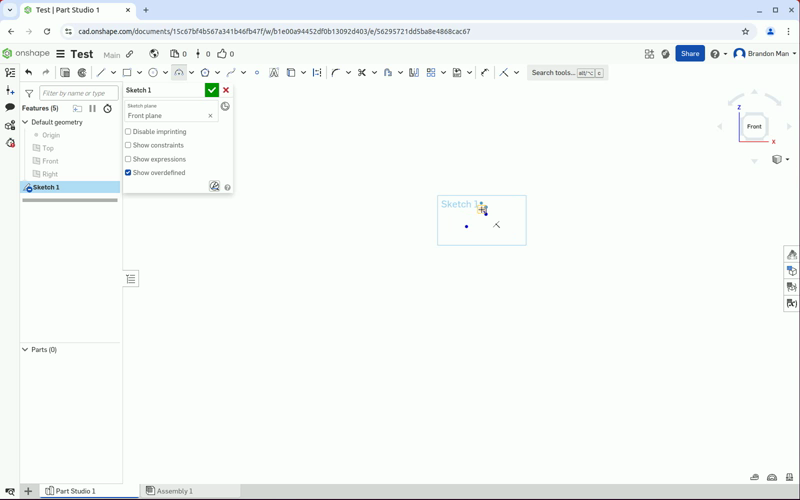
scroll(6)
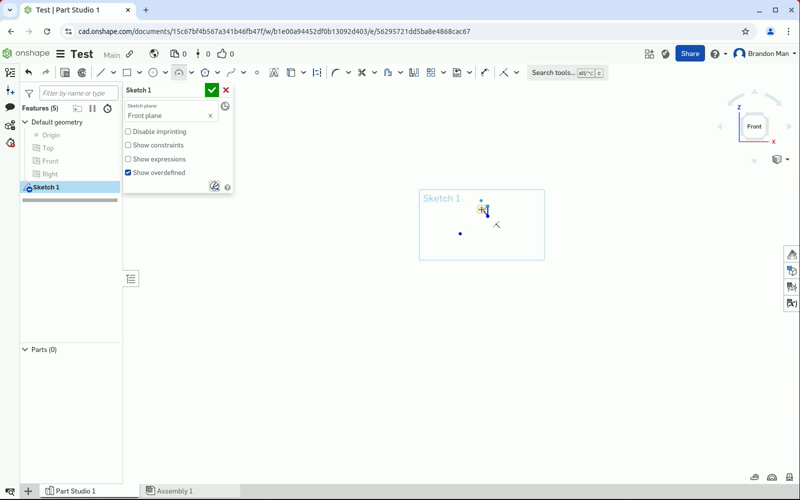
scroll(6)
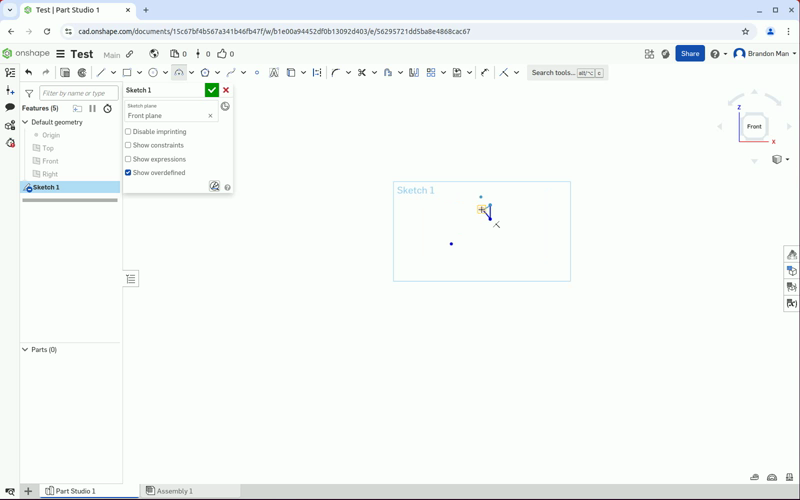
scroll(6)
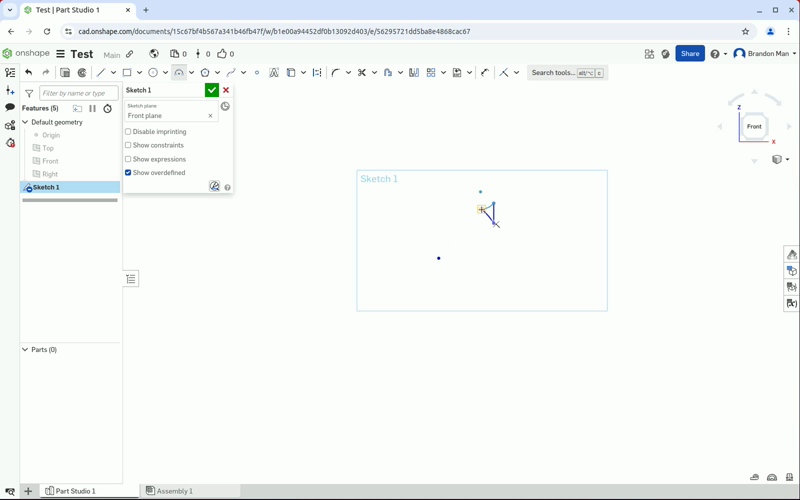
scroll(6)
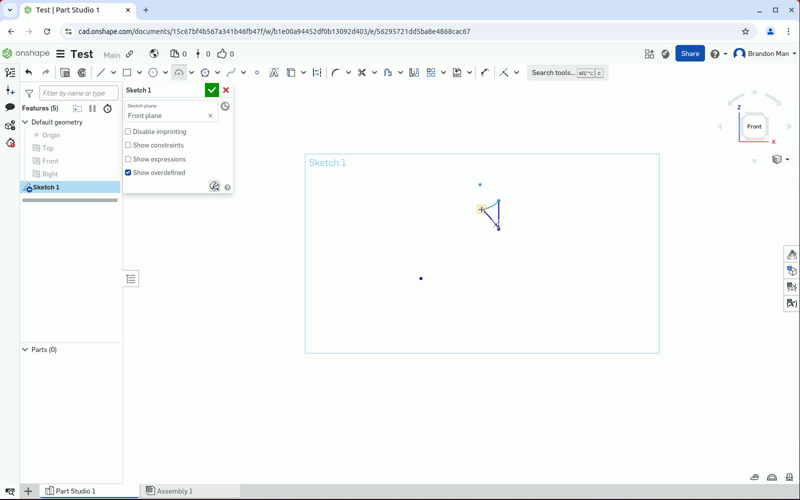
scroll(6)
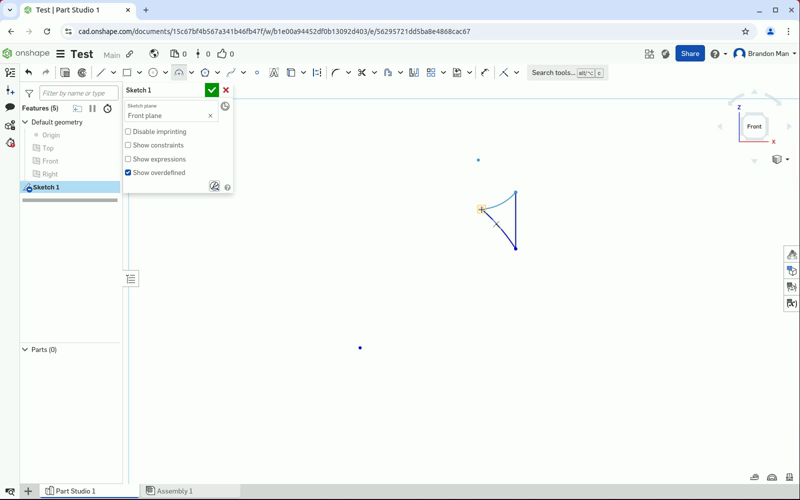
click(481, 209)
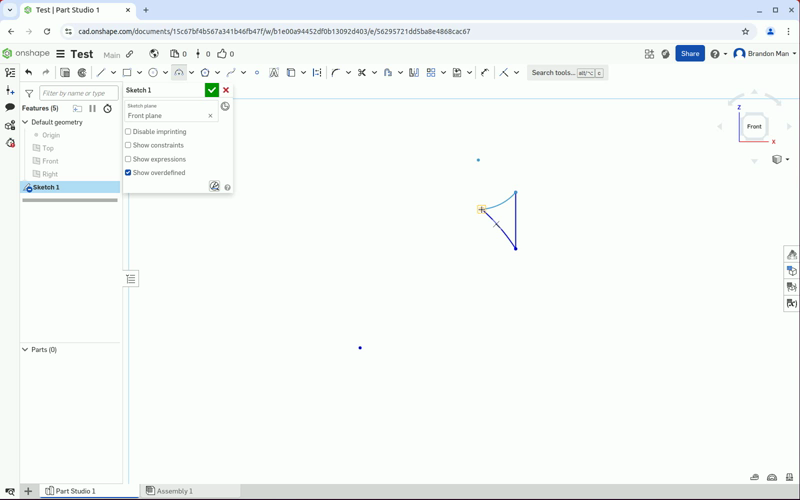
scroll(-6)
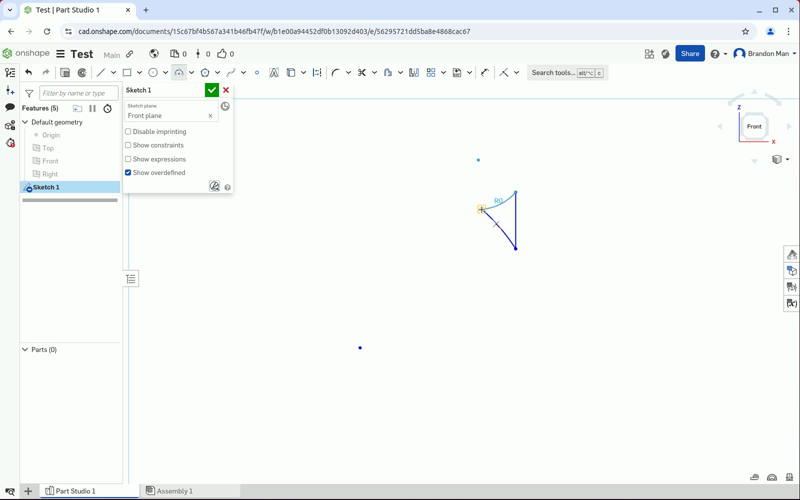
scroll(-6)
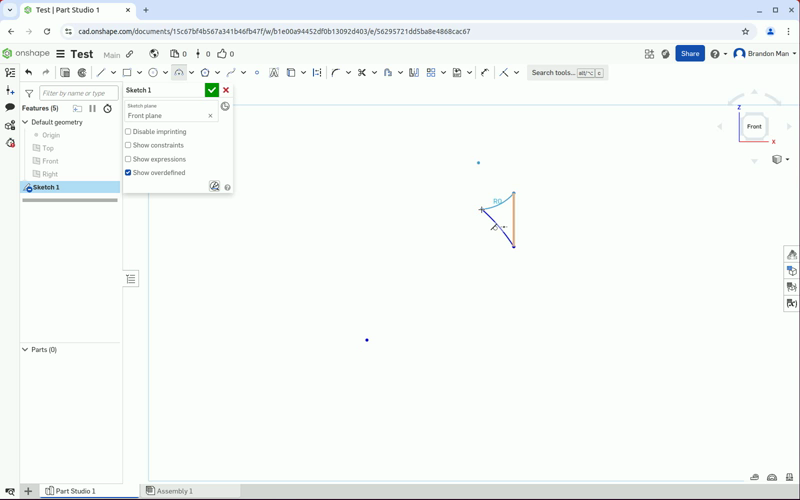
scroll(-6)
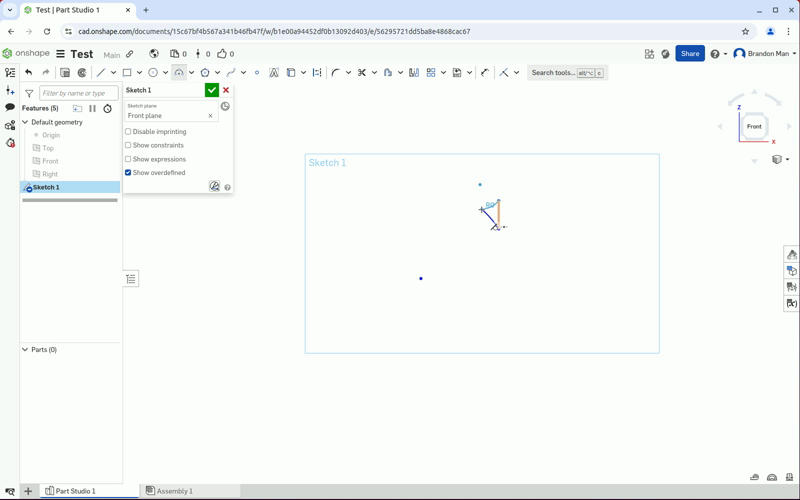
scroll(-6)
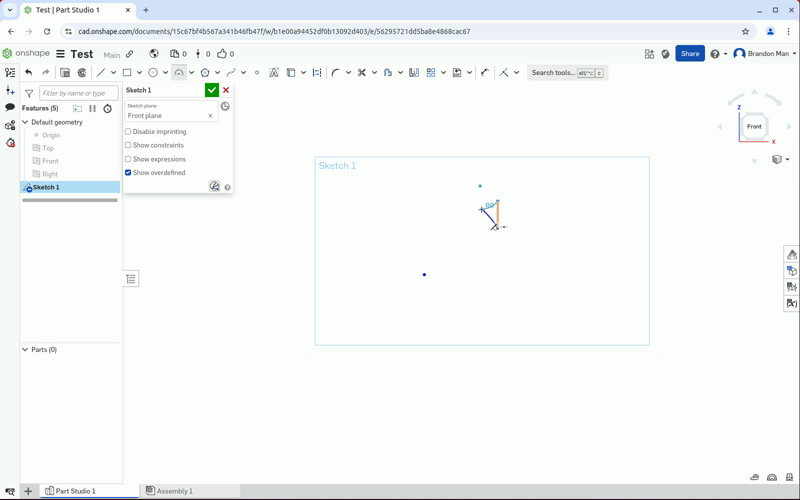
scroll(-6)
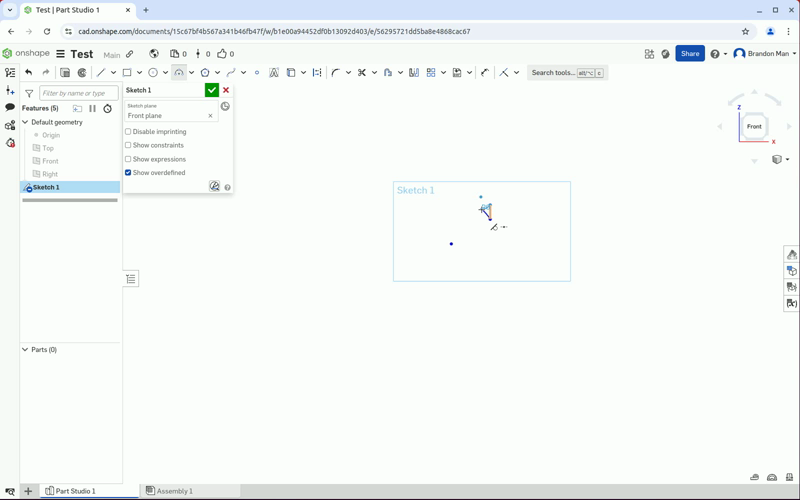
scroll(-6)
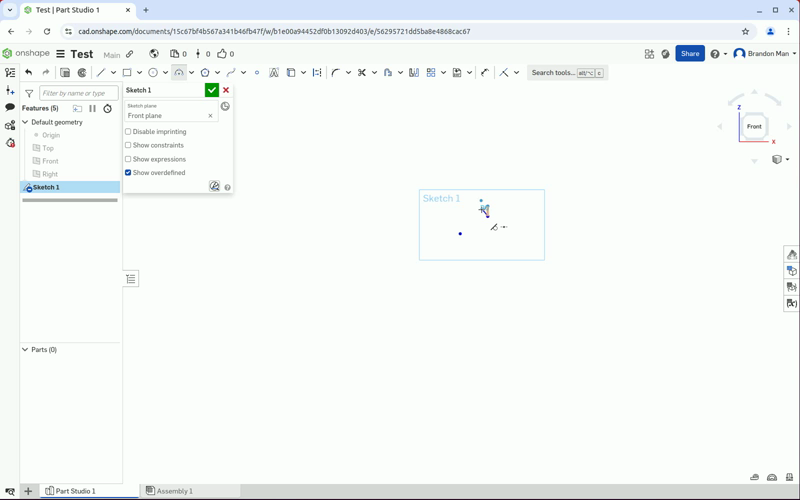
scroll(-6)
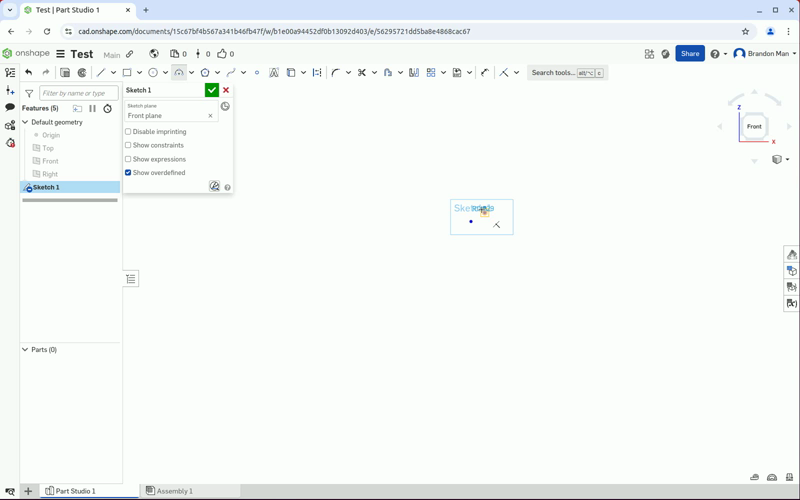
key_down(shift)
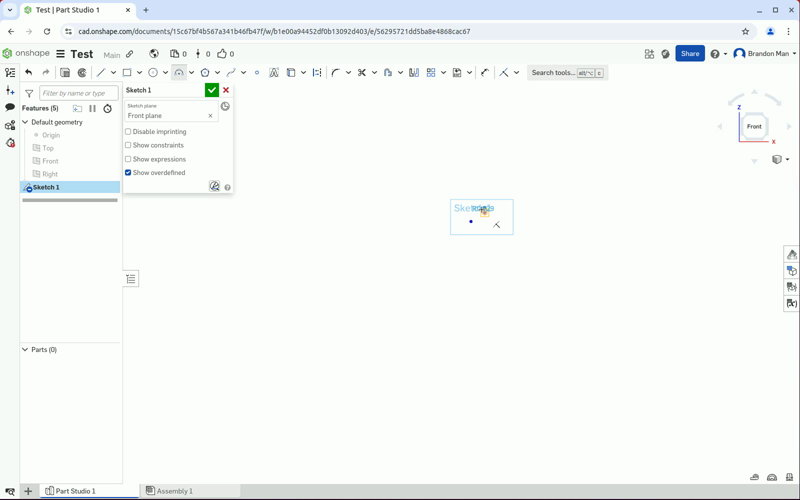
mouse_move(483, 208)
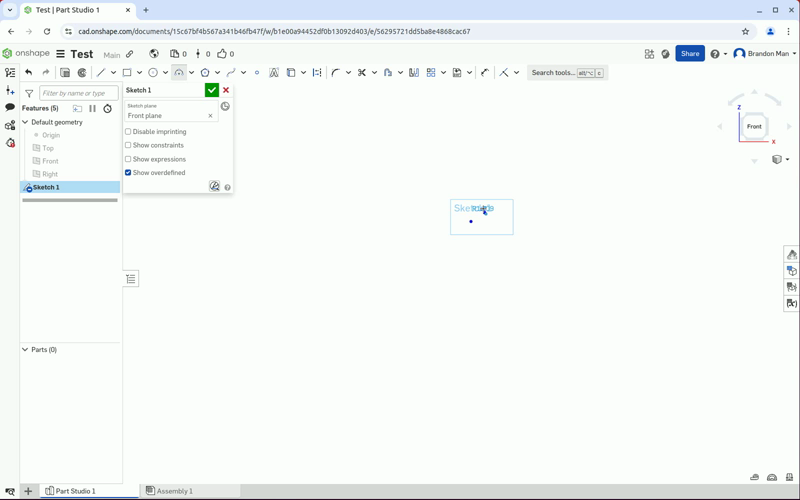
scroll(6)
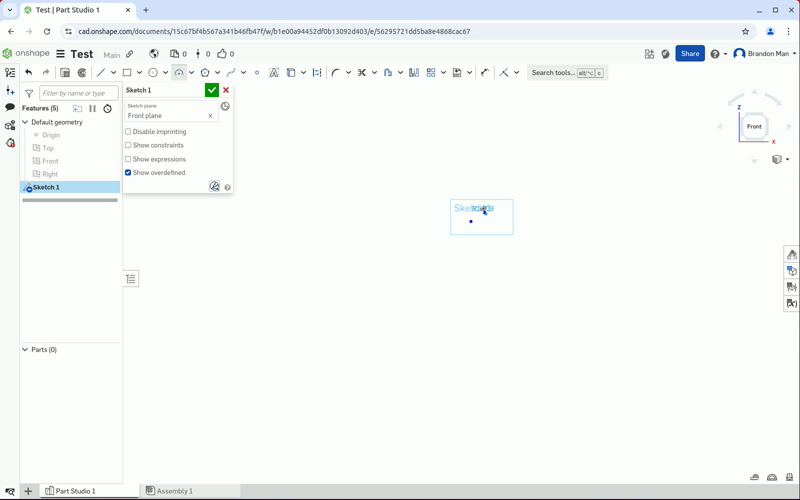
scroll(6)
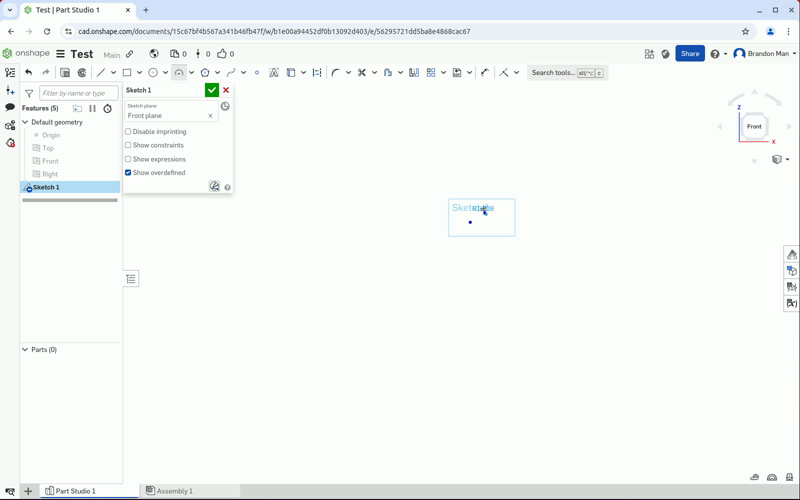
scroll(6)
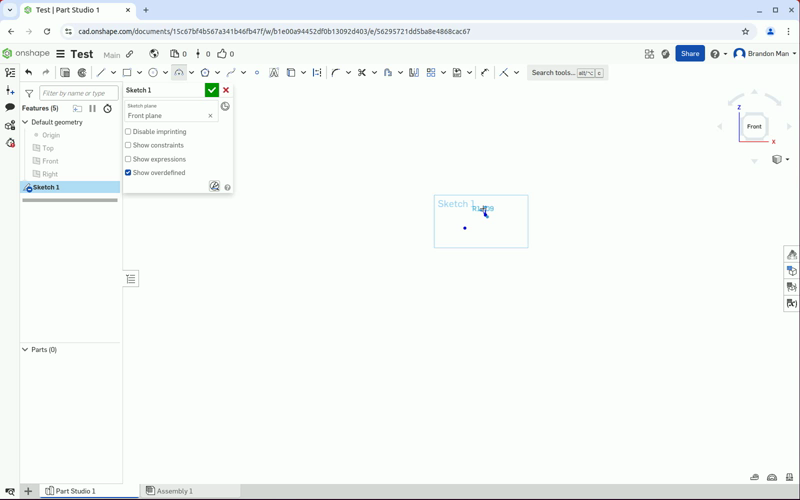
scroll(6)
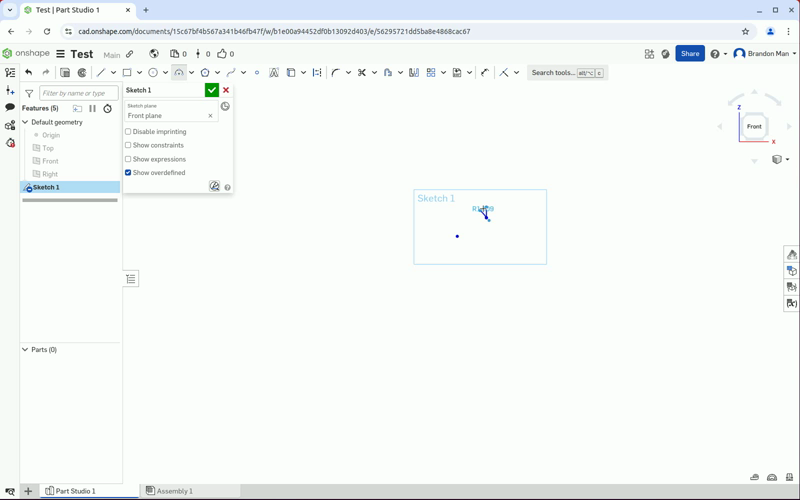
scroll(6)
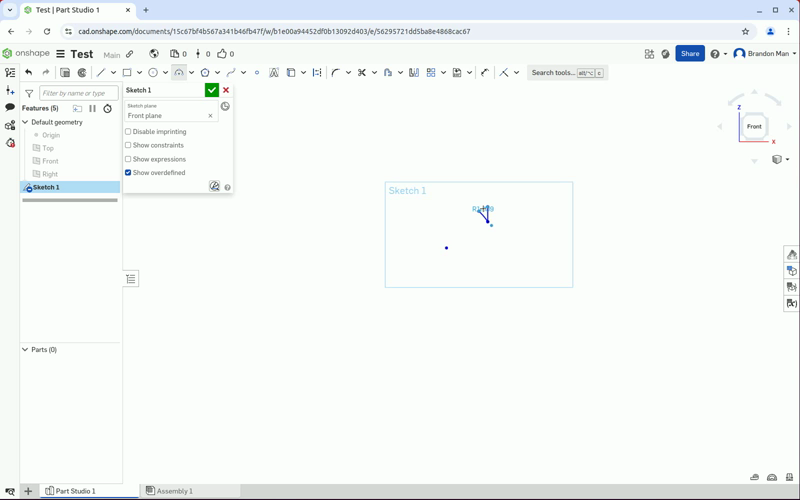
scroll(6)
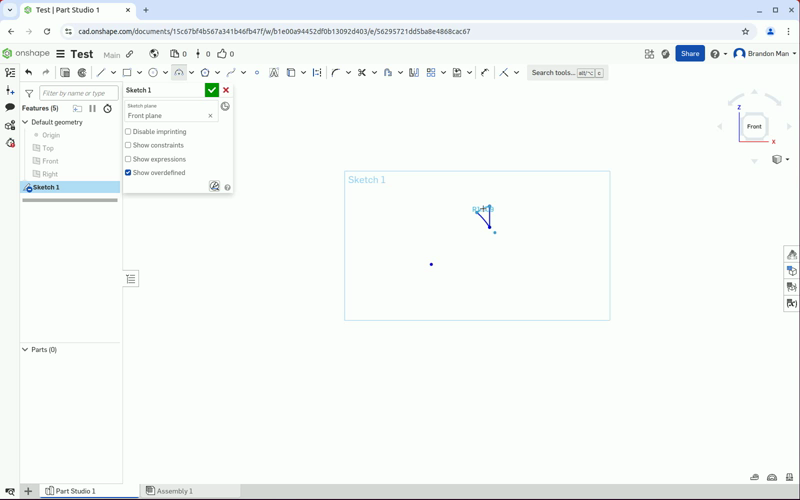
scroll(6)
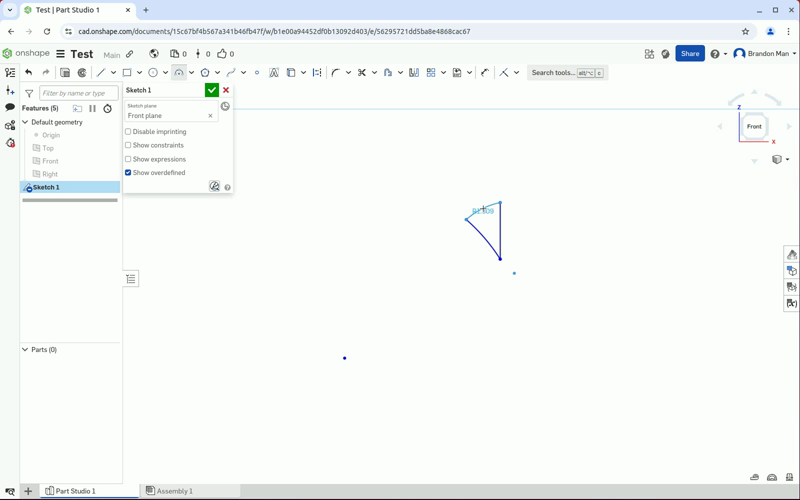
click(483, 208)
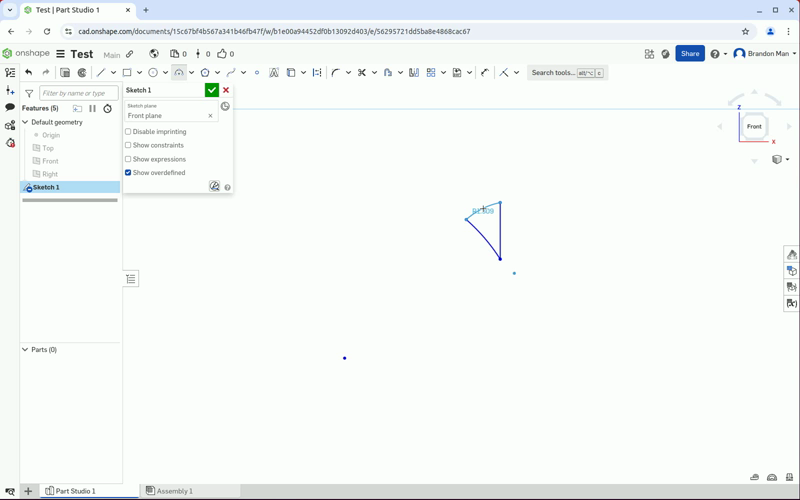
scroll(-6)
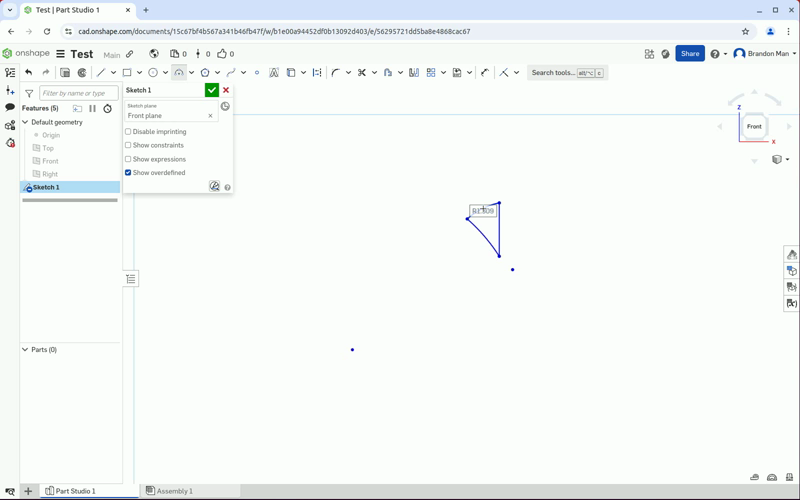
scroll(-6)
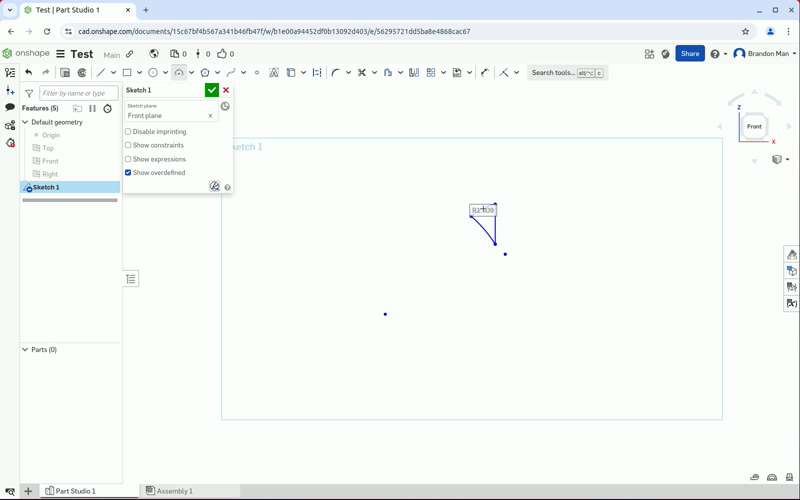
scroll(-6)
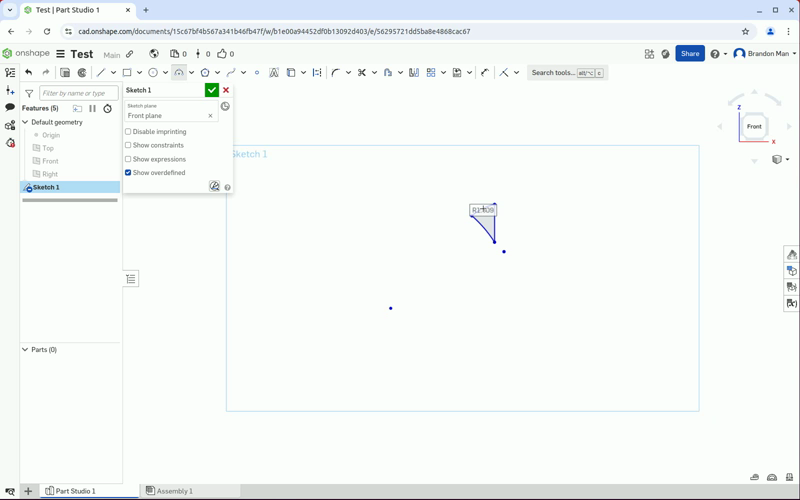
scroll(-6)
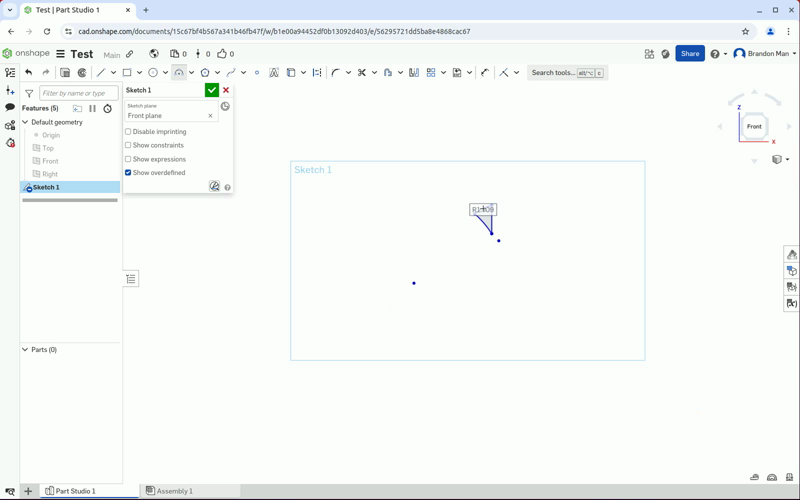
scroll(-6)
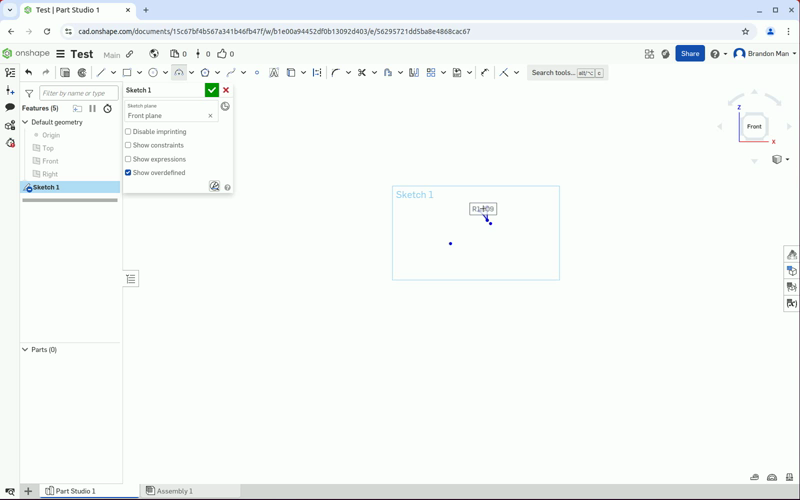
scroll(-6)
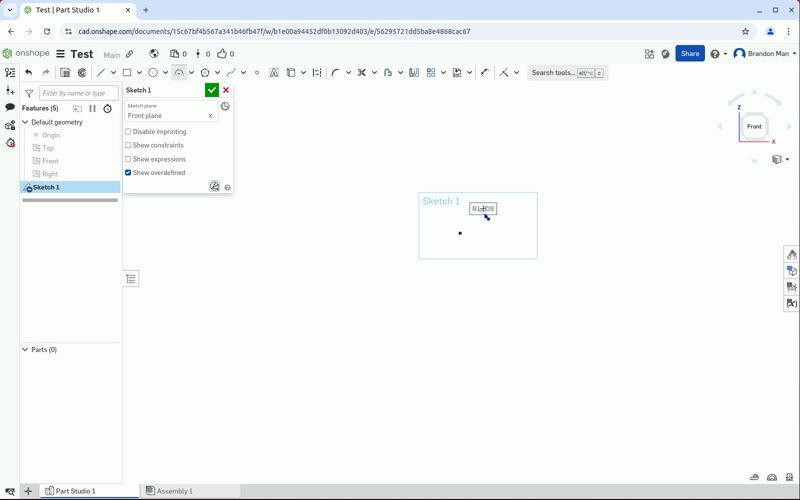
scroll(-6)
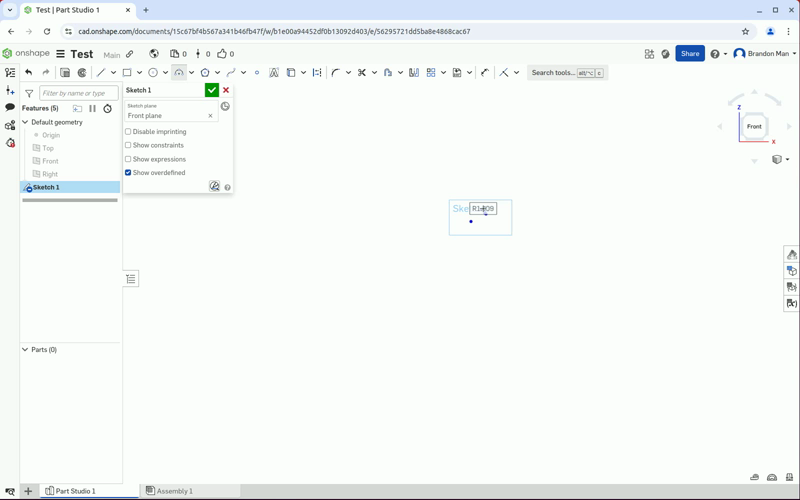
key_up(shift)
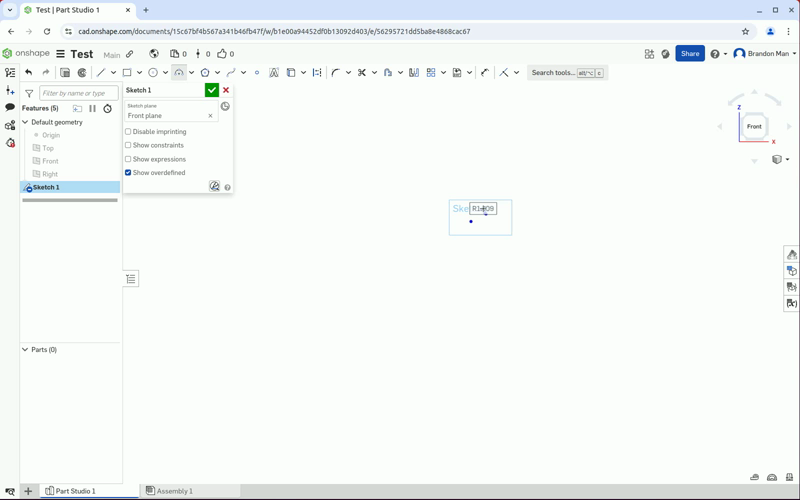
key(esc)
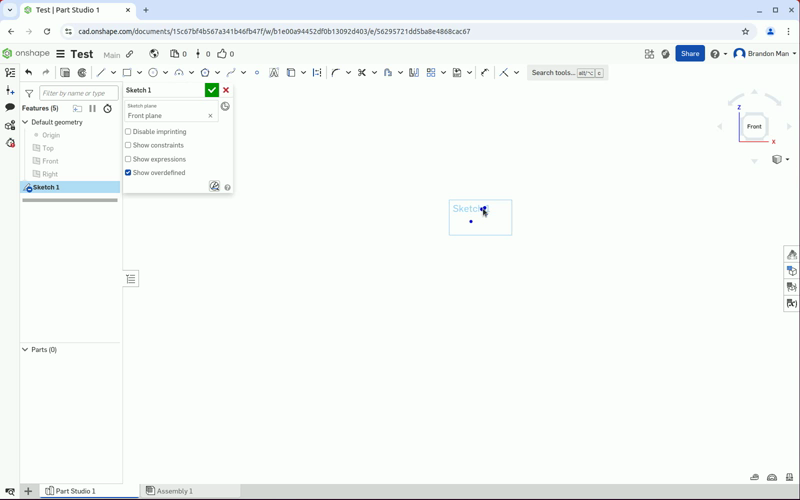
mouse_move(482, 208)
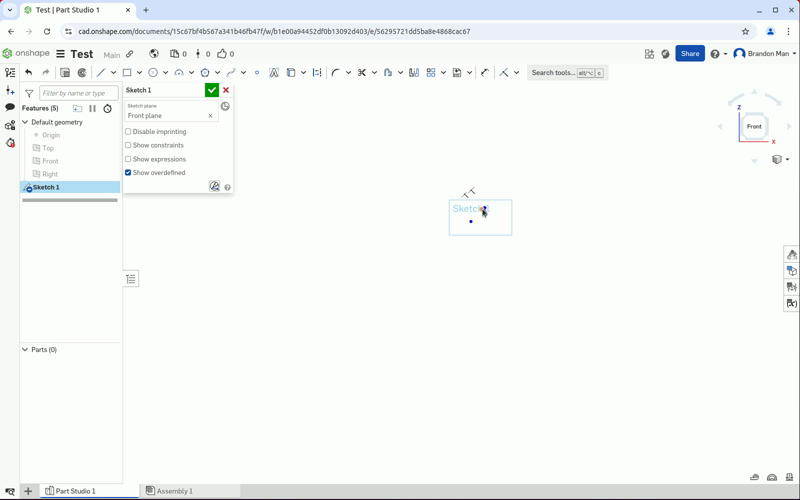
scroll(6)
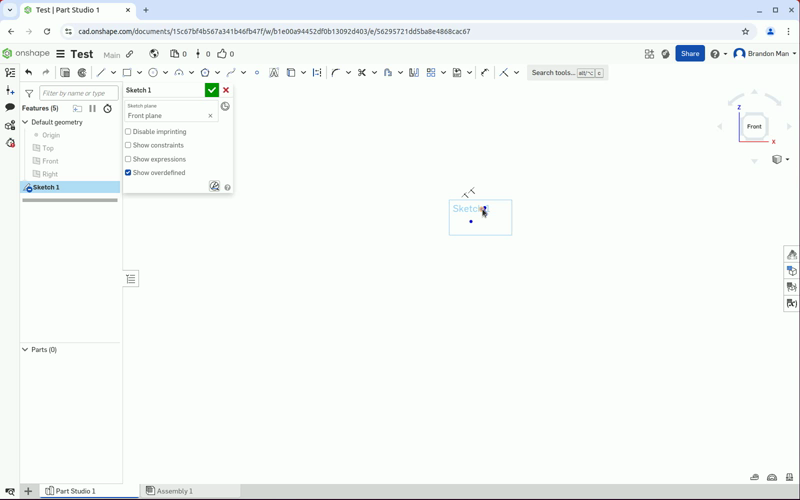
scroll(6)
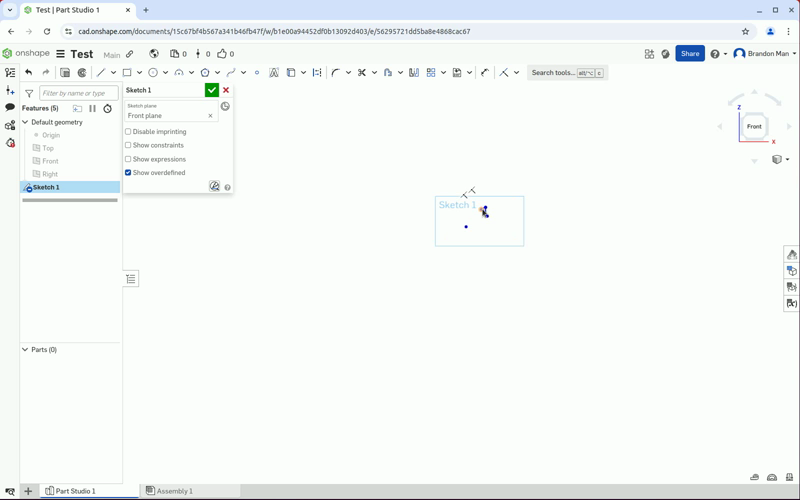
scroll(6)
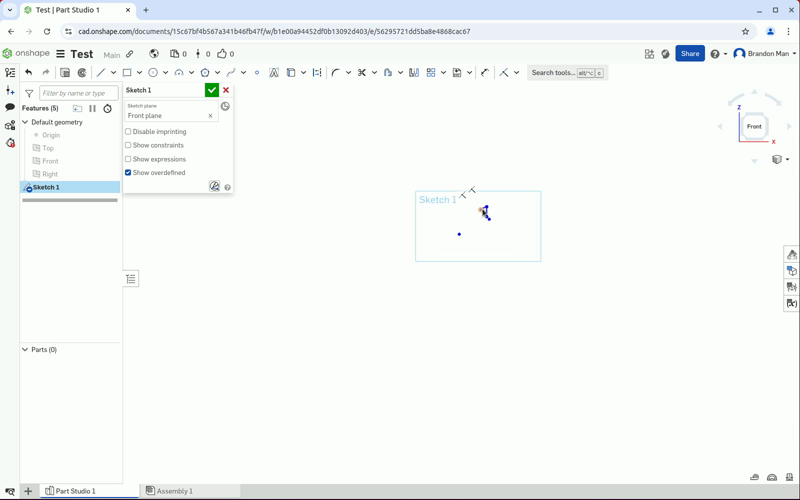
scroll(6)
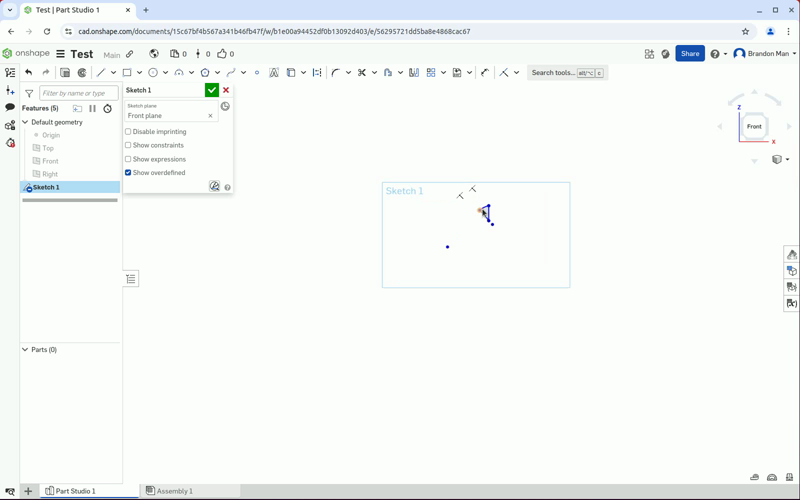
scroll(6)
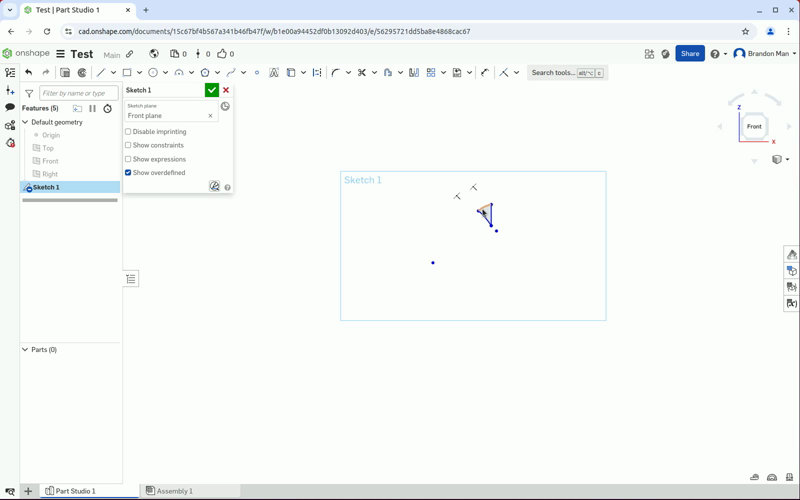
scroll(6)
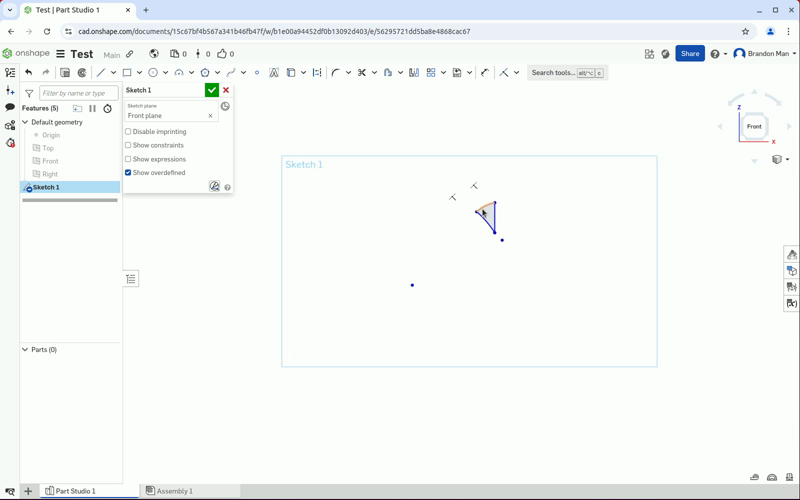
scroll(6)
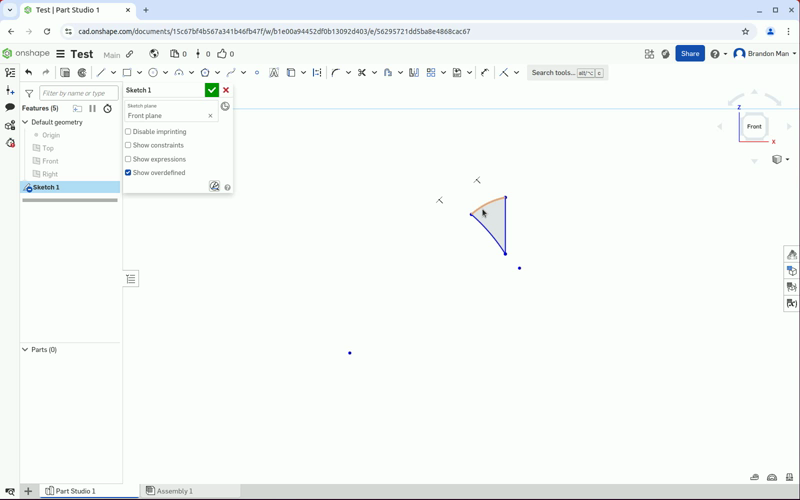
click(482, 208)
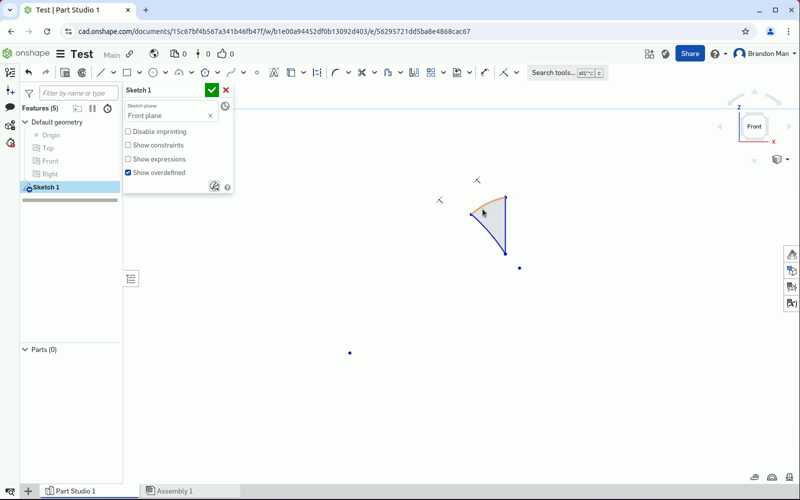
scroll(-6)
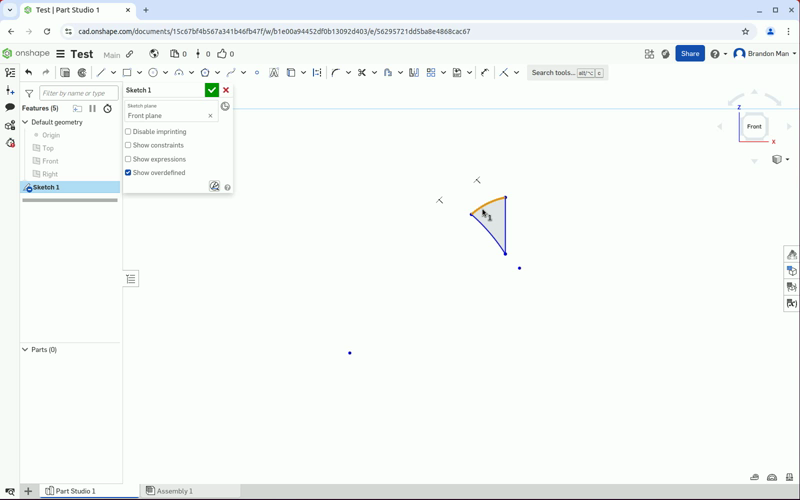
scroll(-6)
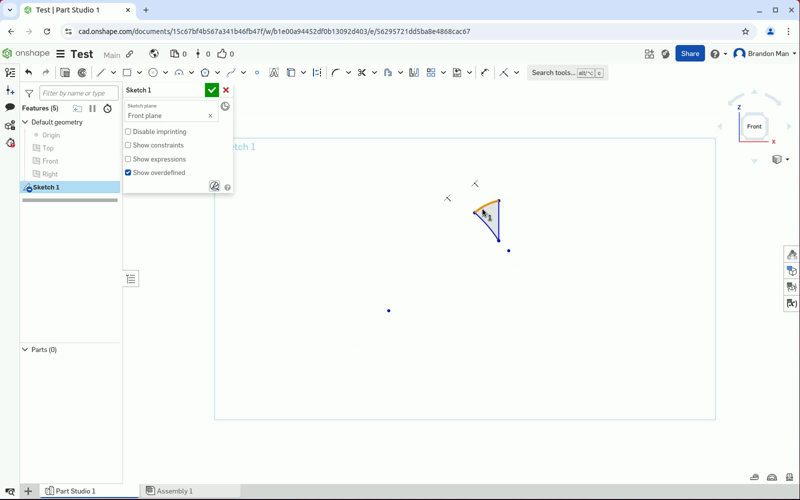
scroll(-6)
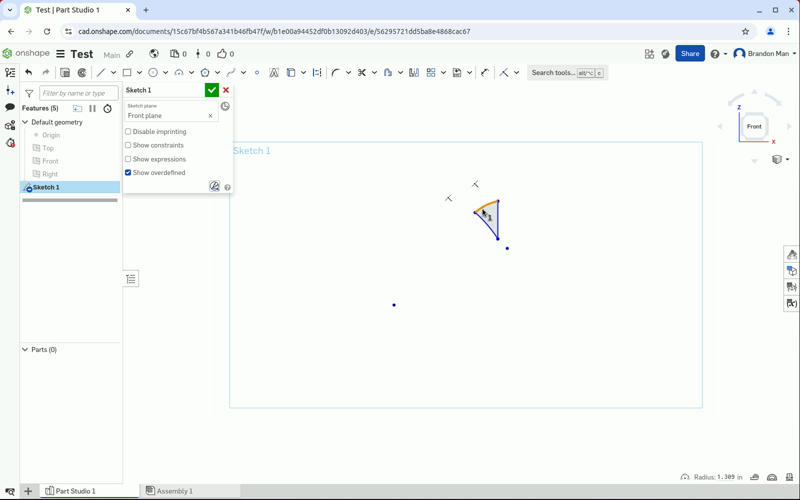
scroll(-6)
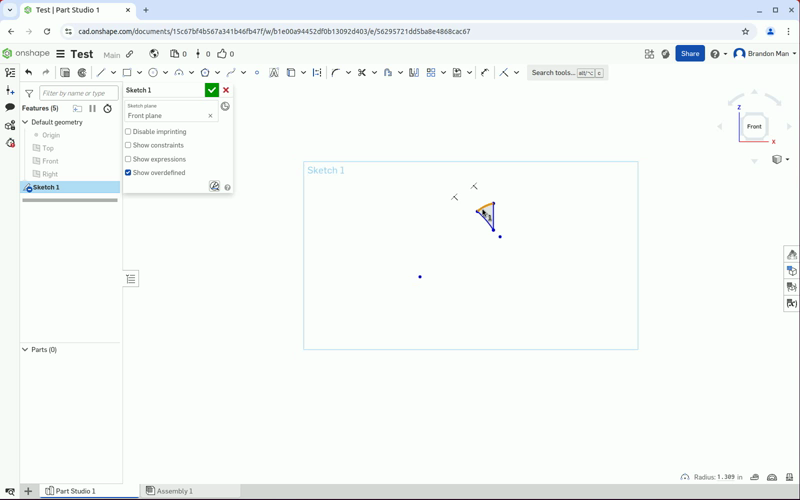
scroll(-6)
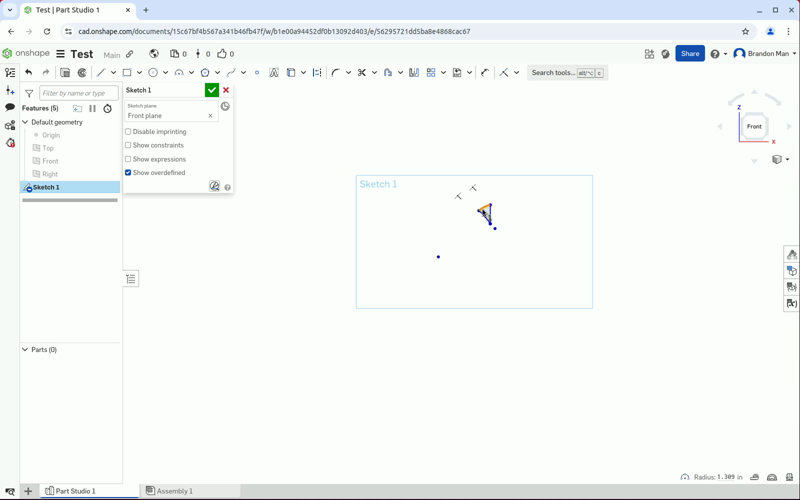
scroll(-6)
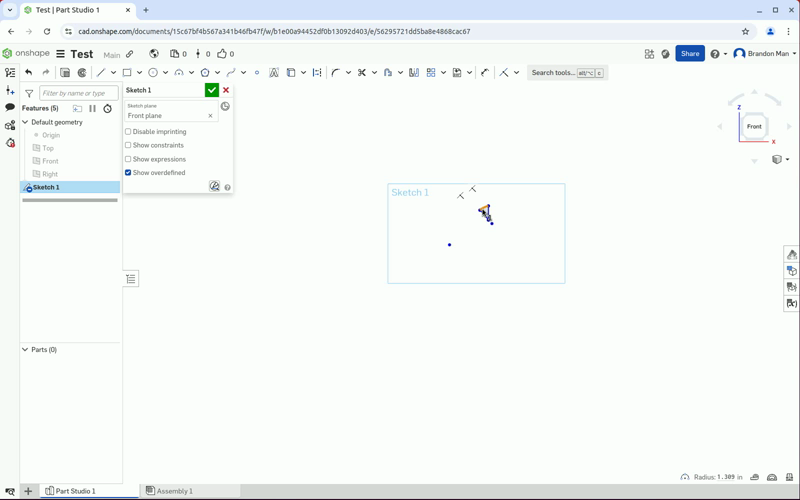
scroll(-6)
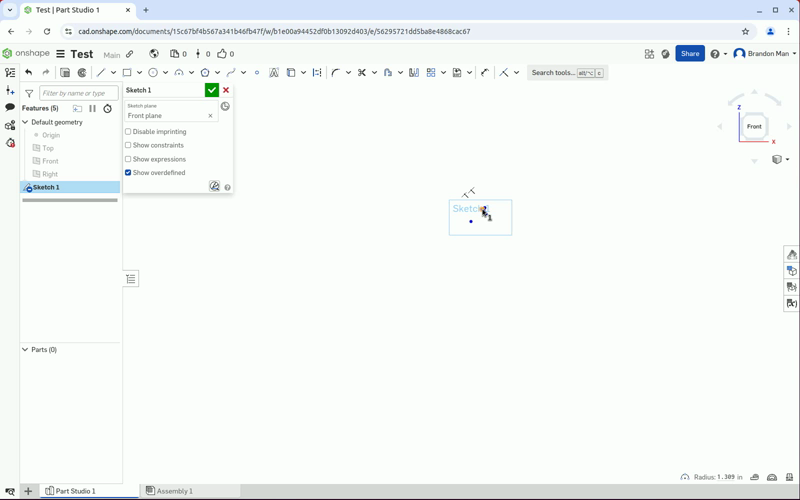
mouse_move(73, 352)
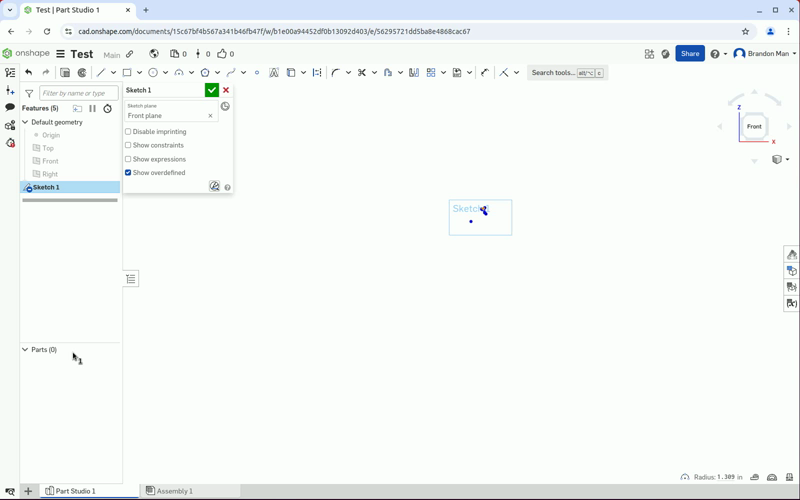
key(shift+y)
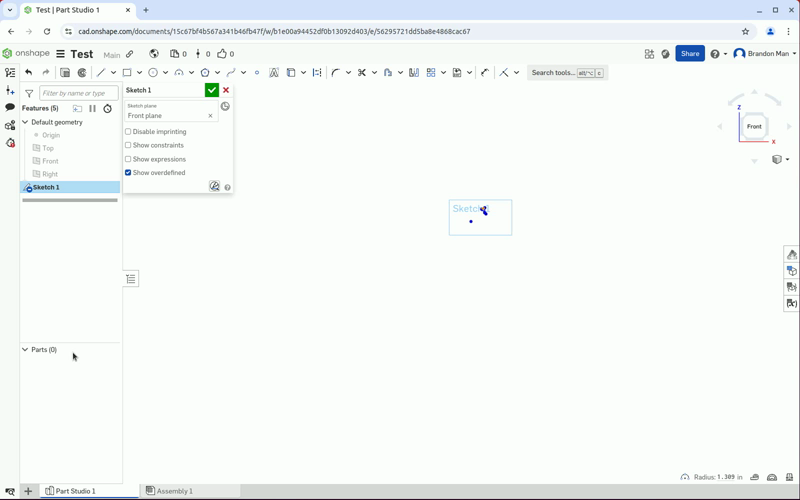
key(shift+e)
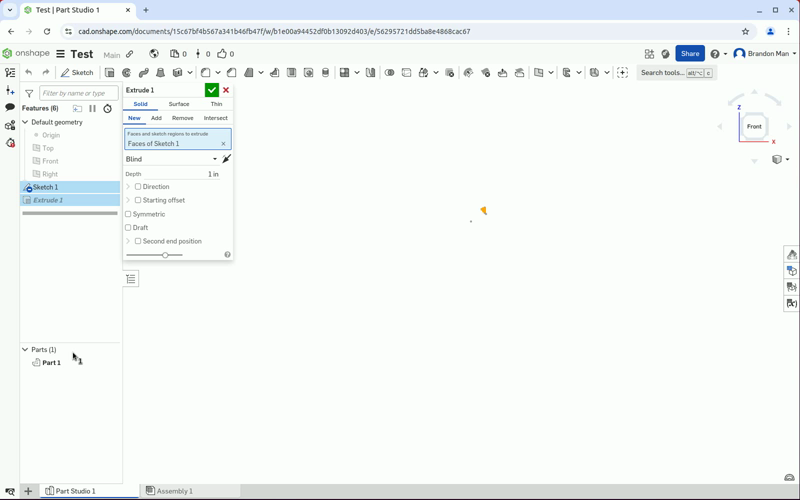
mouse_move(143, 106)
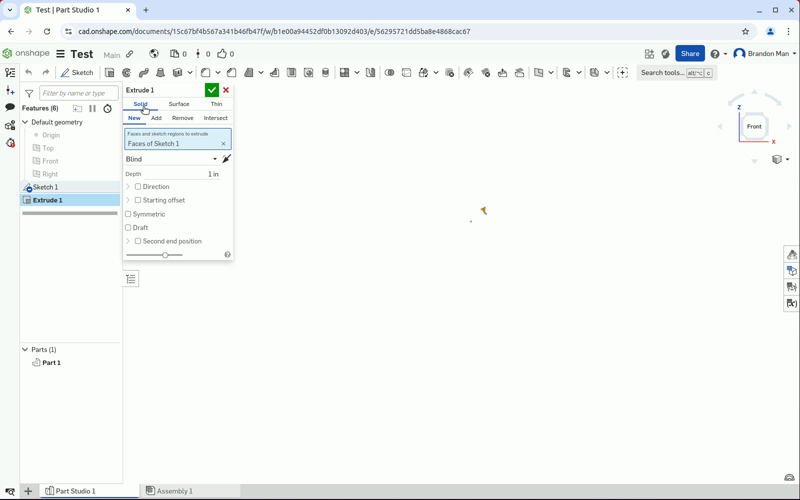
click(143, 106)
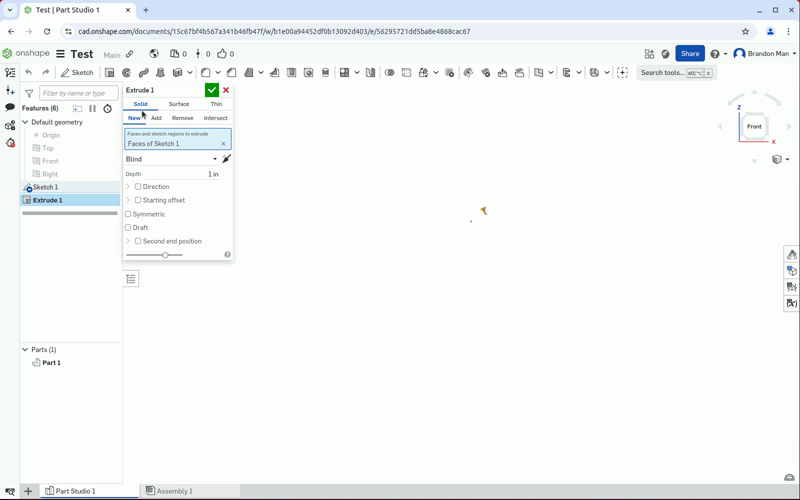
mouse_move(137, 120)
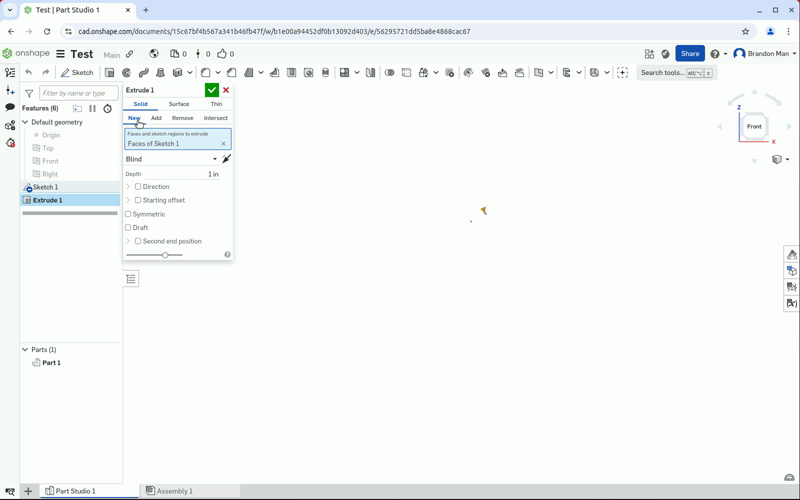
click(137, 120)
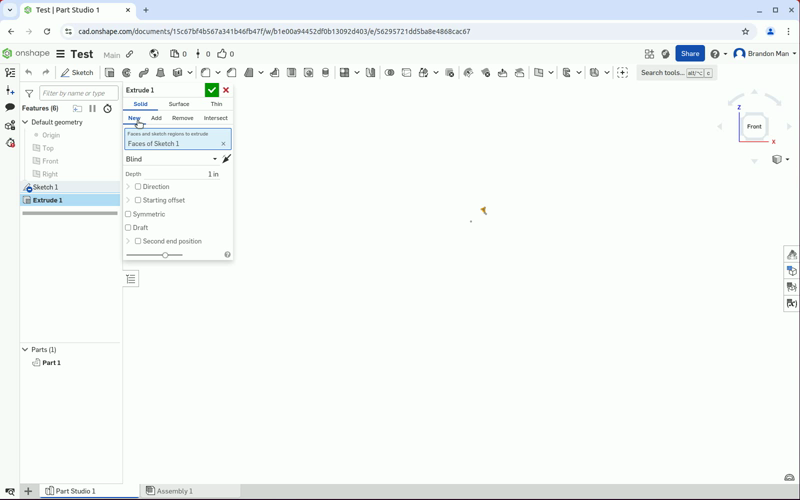
key(tab, 4)
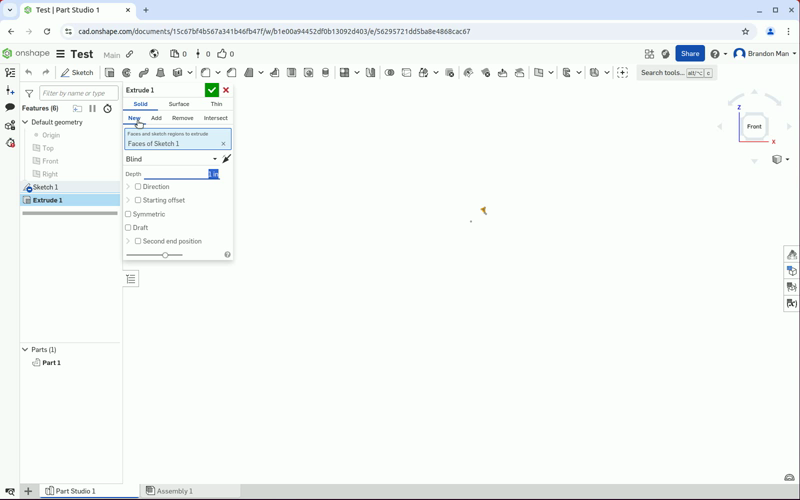
text(9.147)
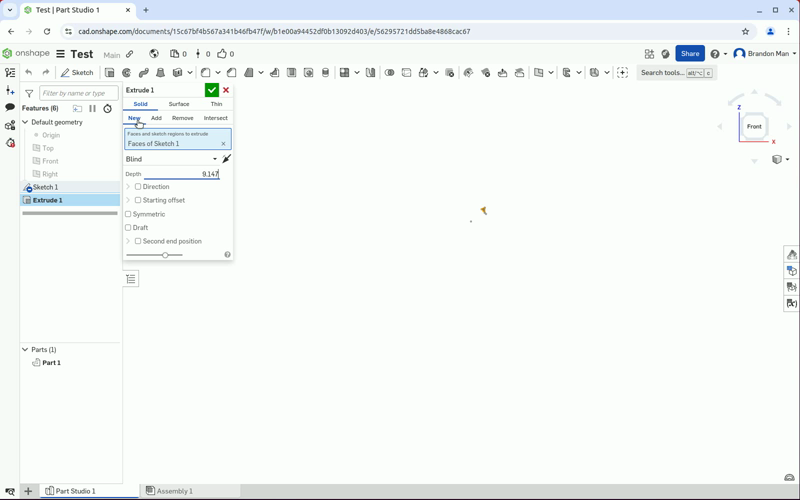
key(enter)
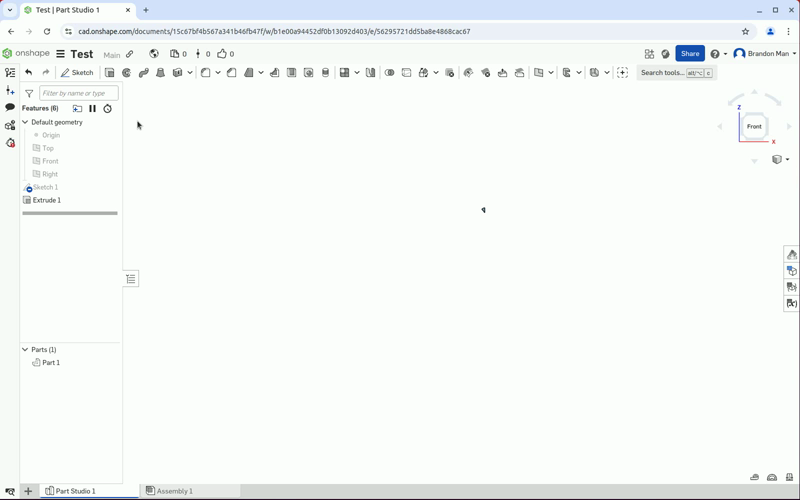
key(shift+h)
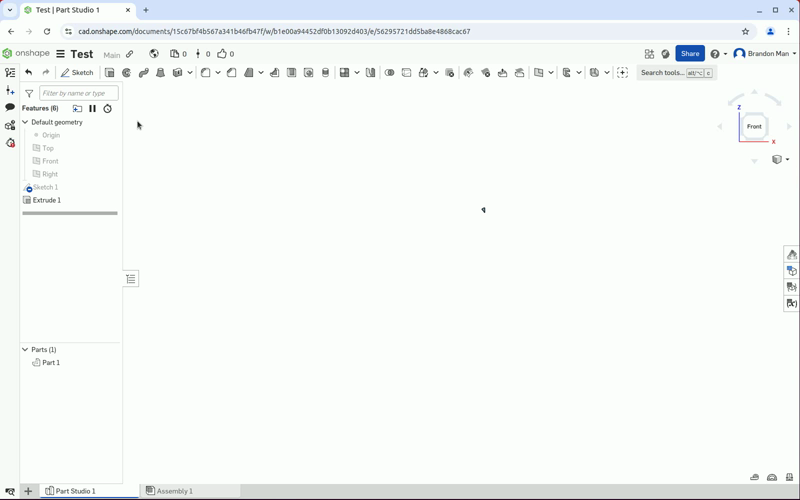
key(shift+h)
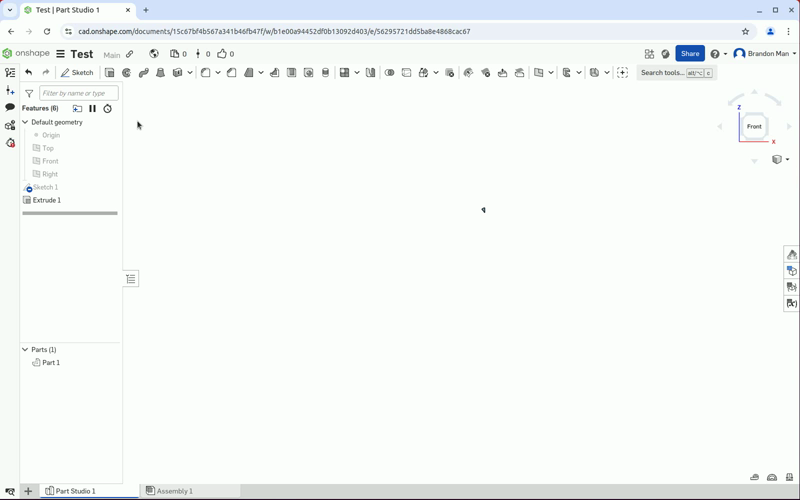
mouse_move(73, 189)
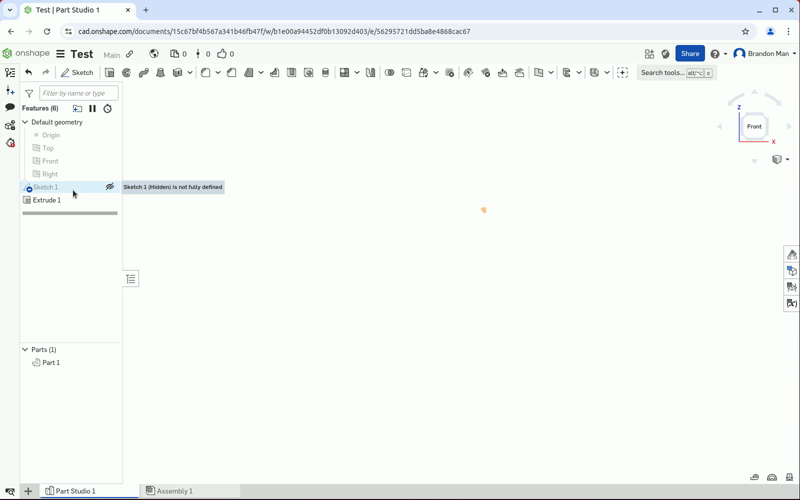
click(73, 189)
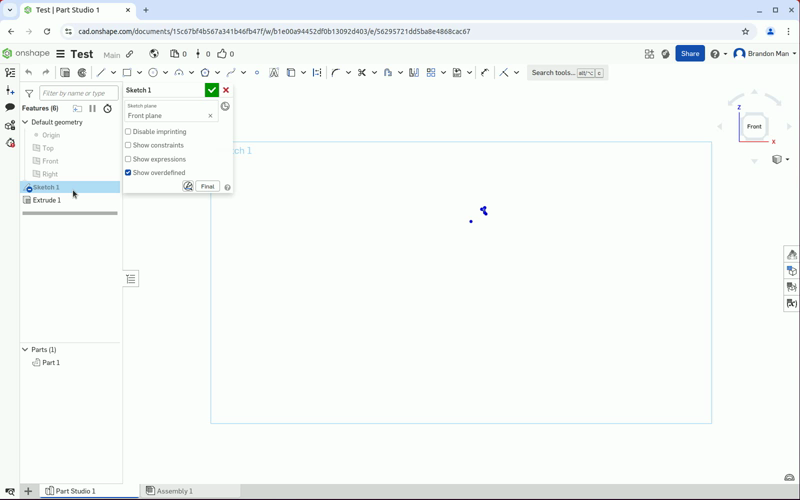
mouse_move(229, 92)
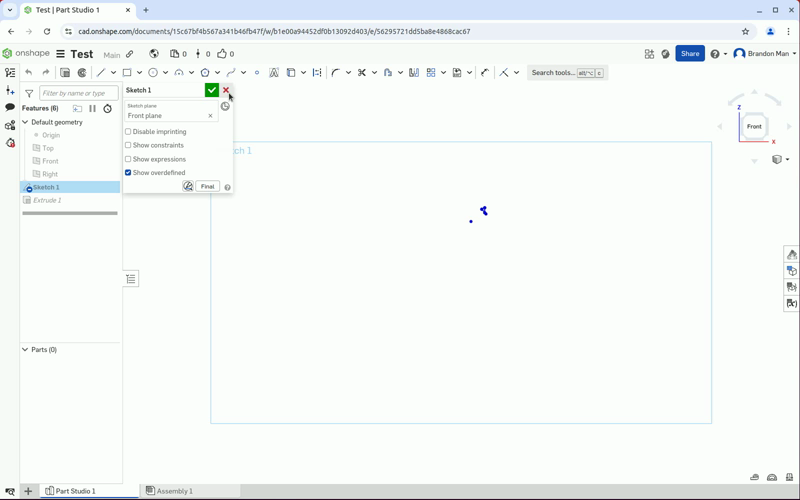
click(229, 92)
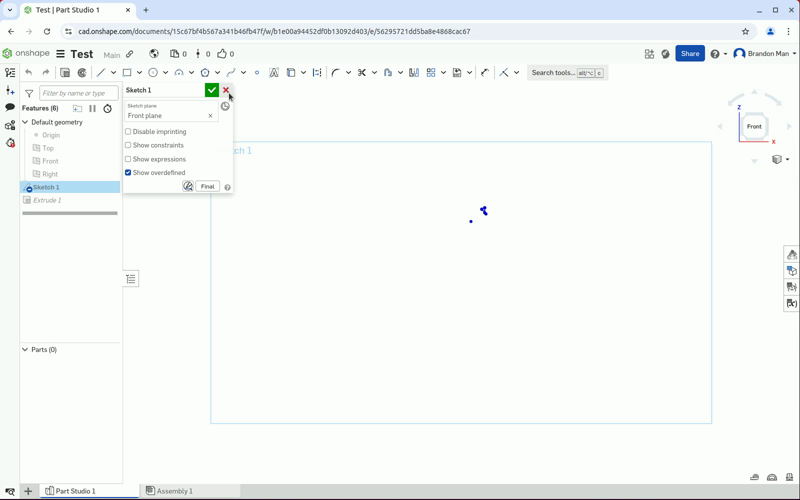
key(shift+s)
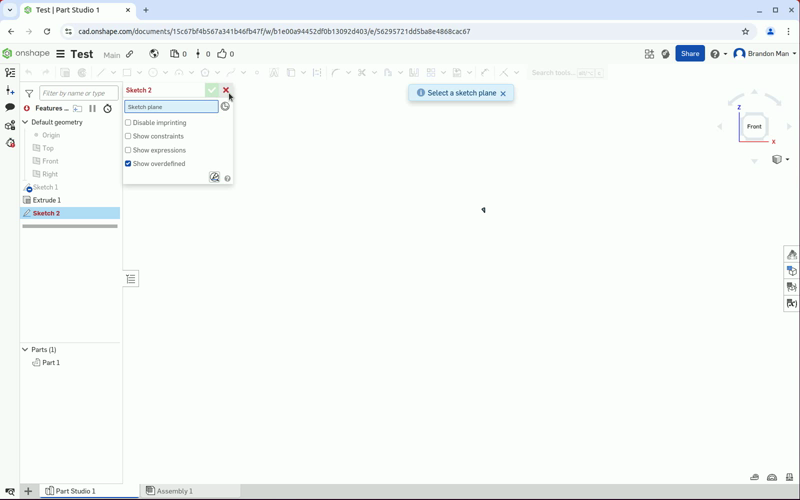
mouse_move(73, 163)
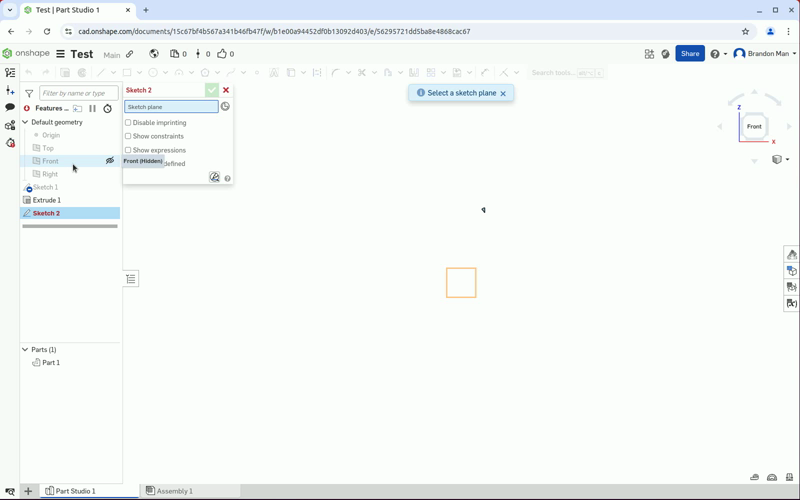
click(73, 163)
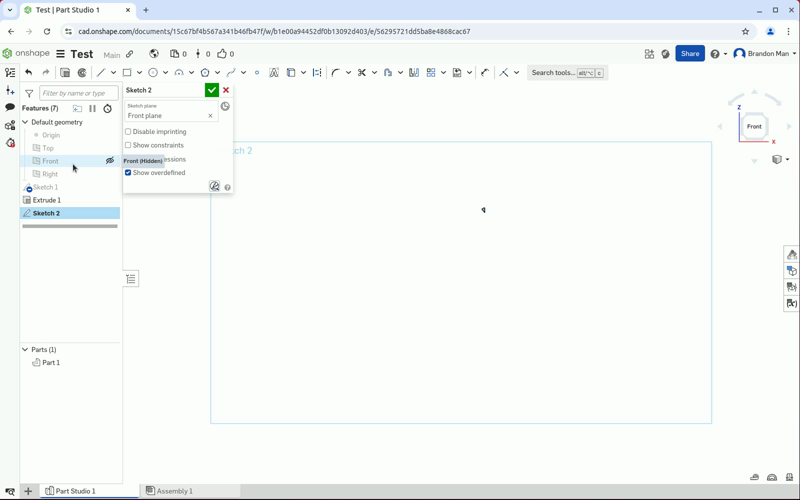
mouse_move(73, 352)
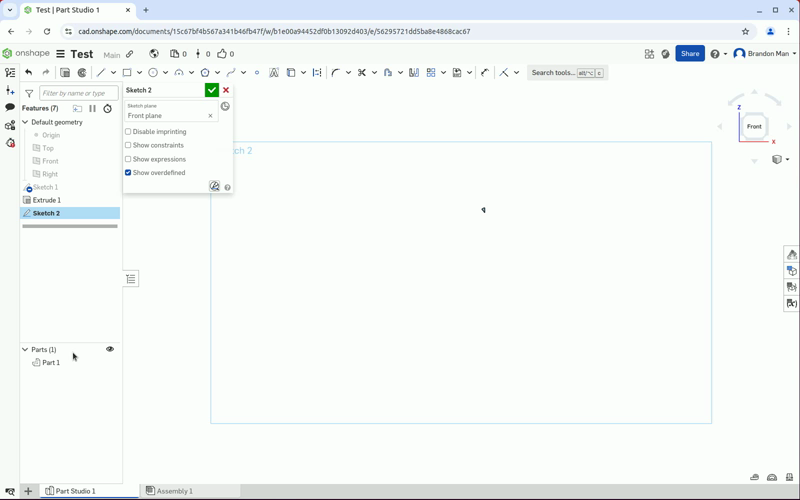
key(y)
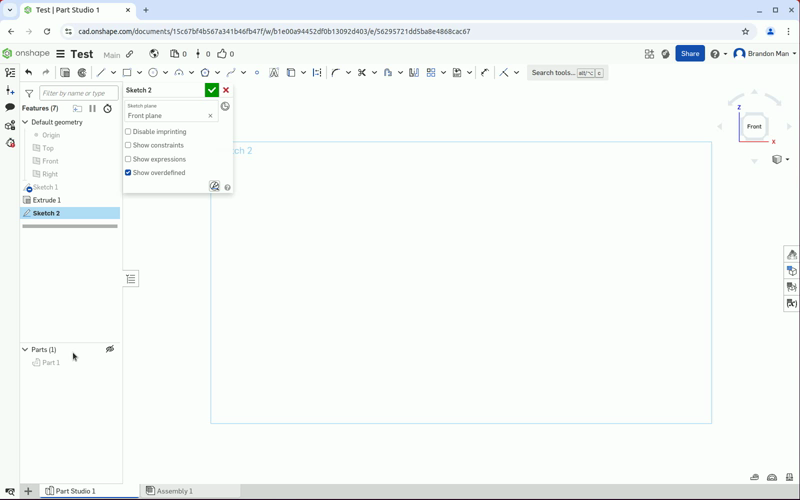
key(a)
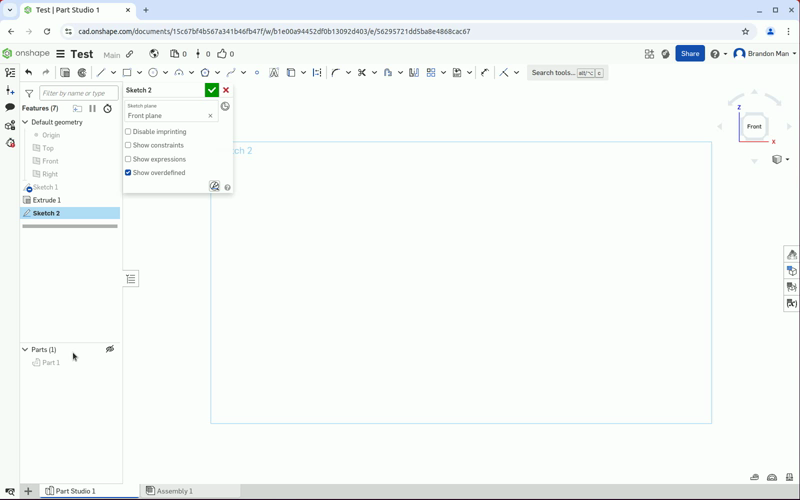
key_down(shift)
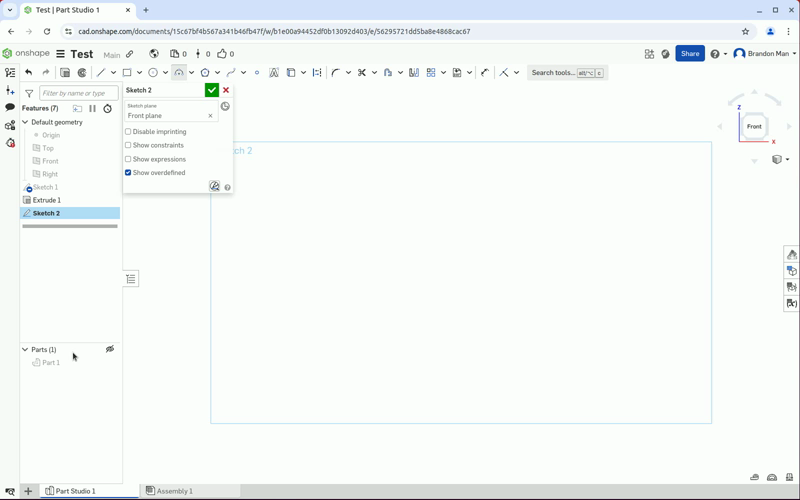
mouse_move(385, 258)
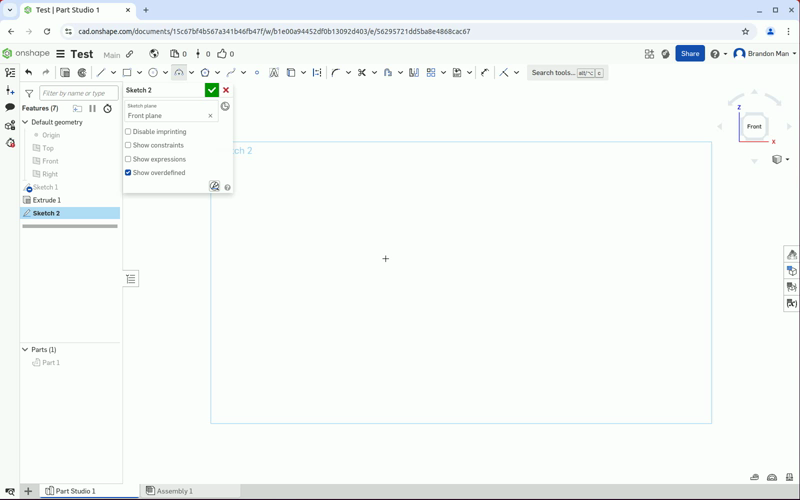
click(385, 258)
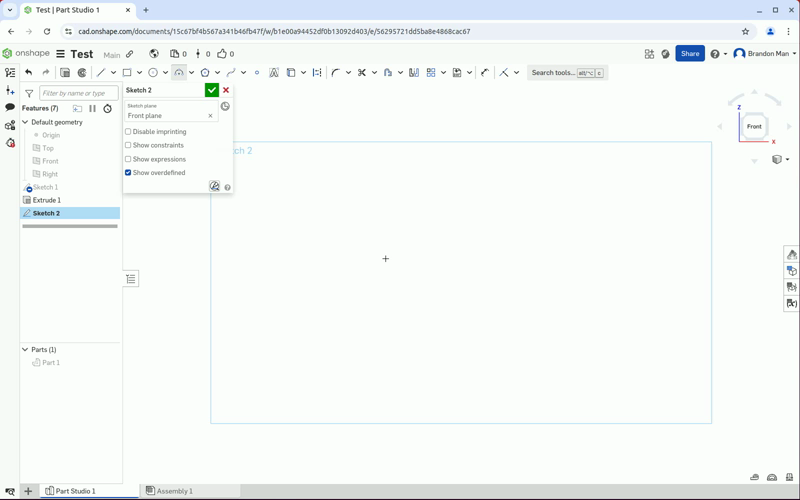
key_up(shift)
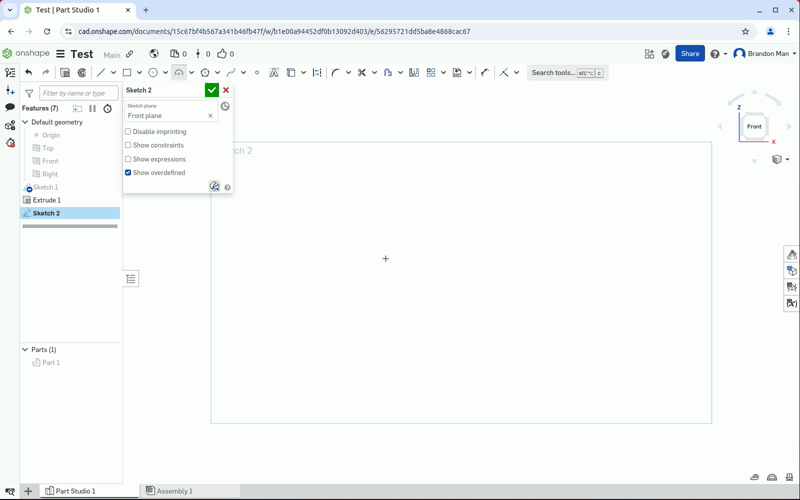
key_down(shift)
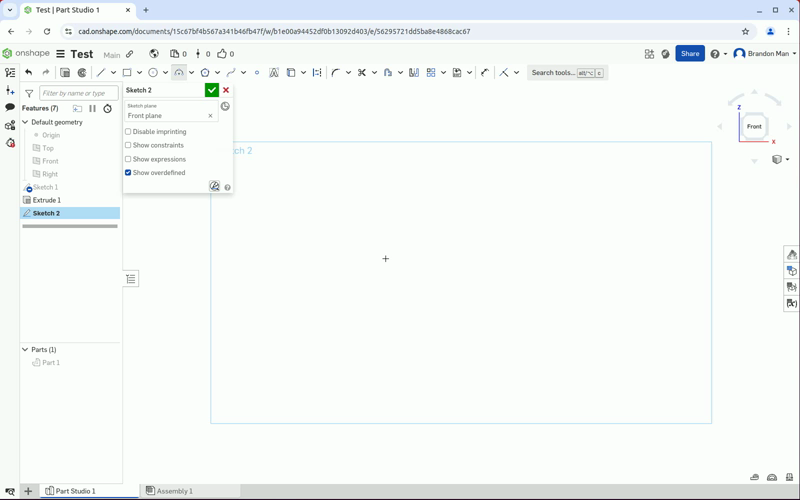
mouse_move(532, 258)
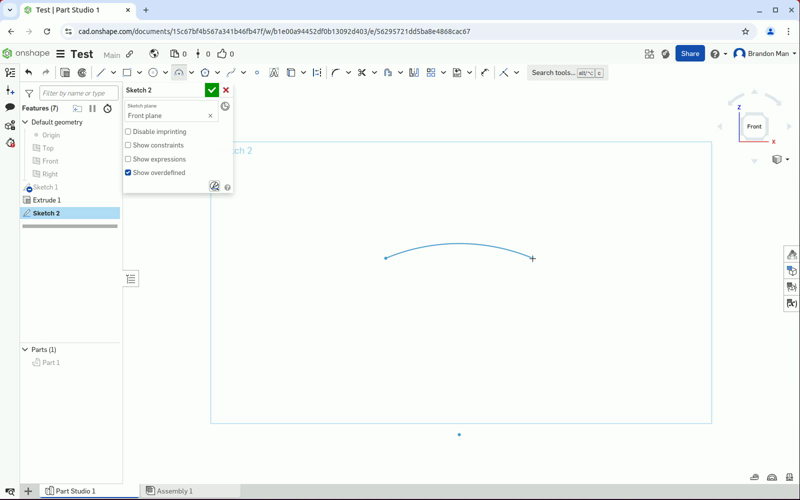
click(532, 258)
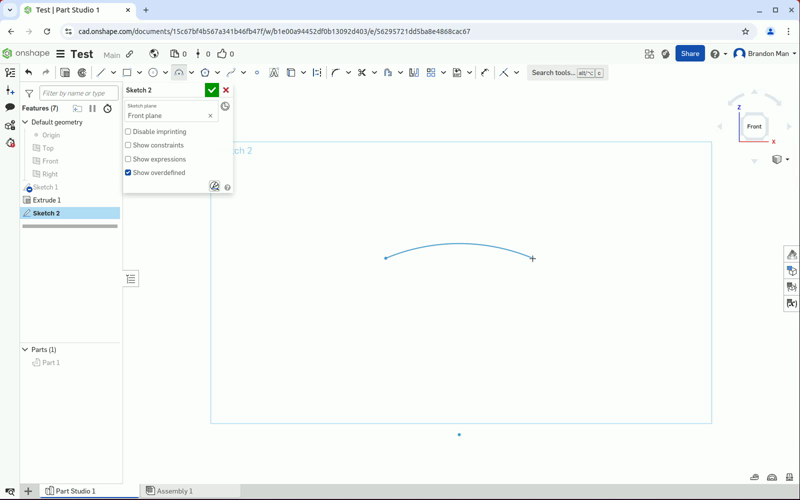
mouse_move(459, 361)
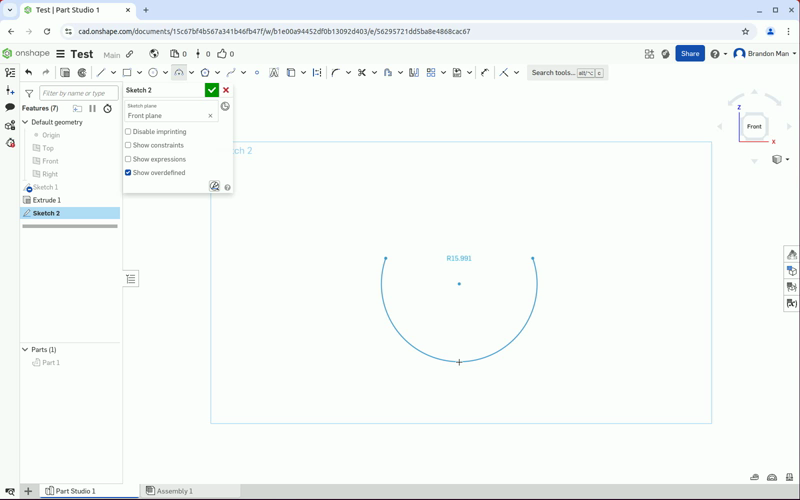
click(459, 361)
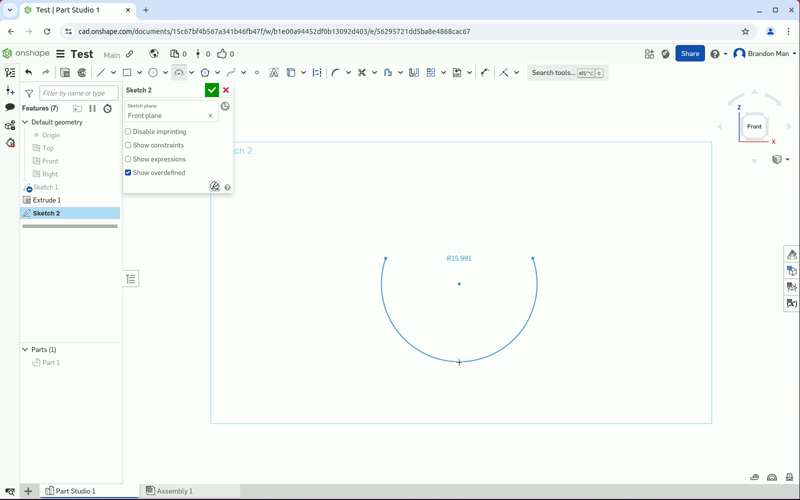
key_up(shift)
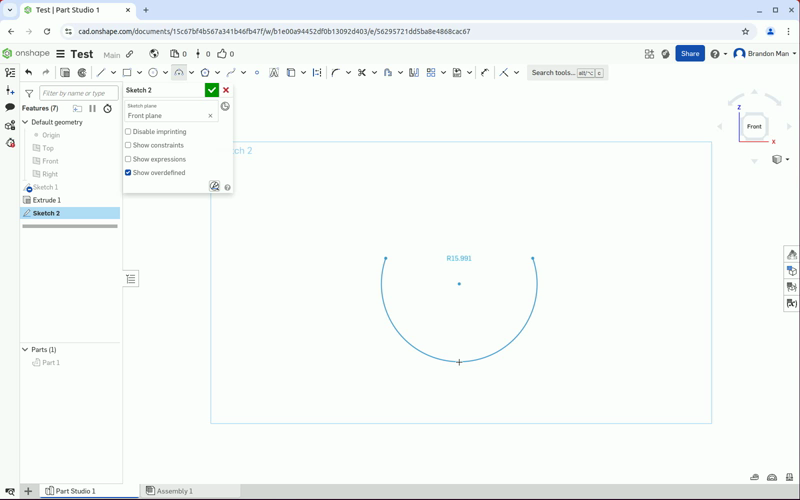
mouse_move(532, 258)
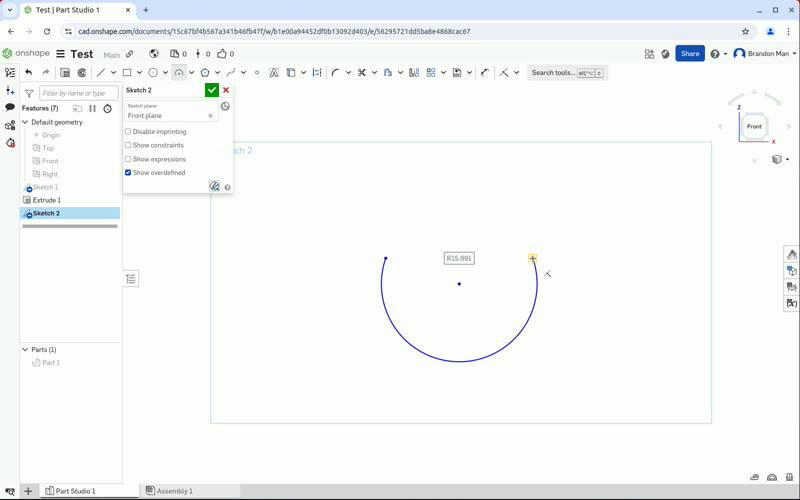
click(532, 258)
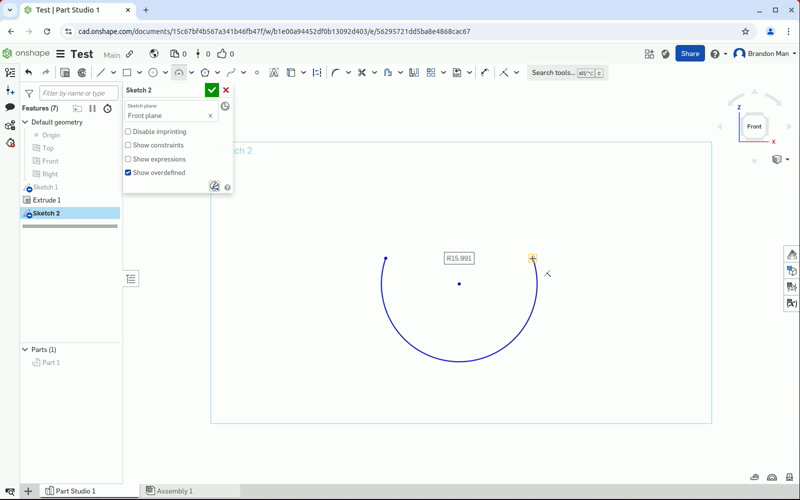
key_down(shift)
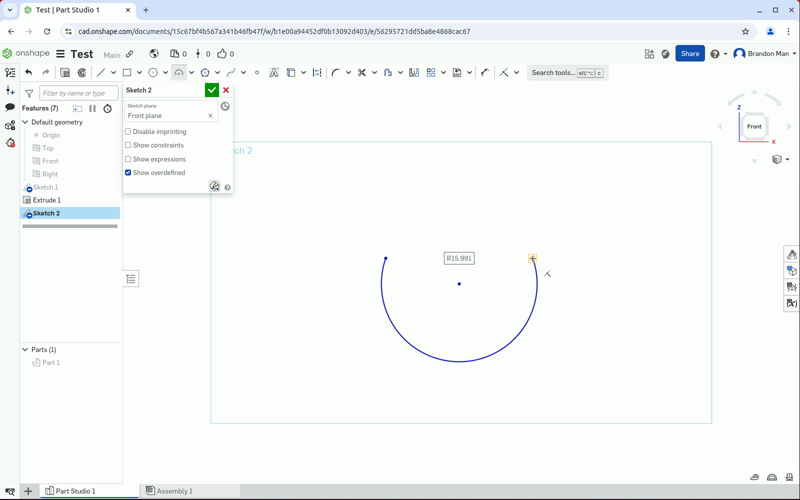
mouse_move(481, 274)
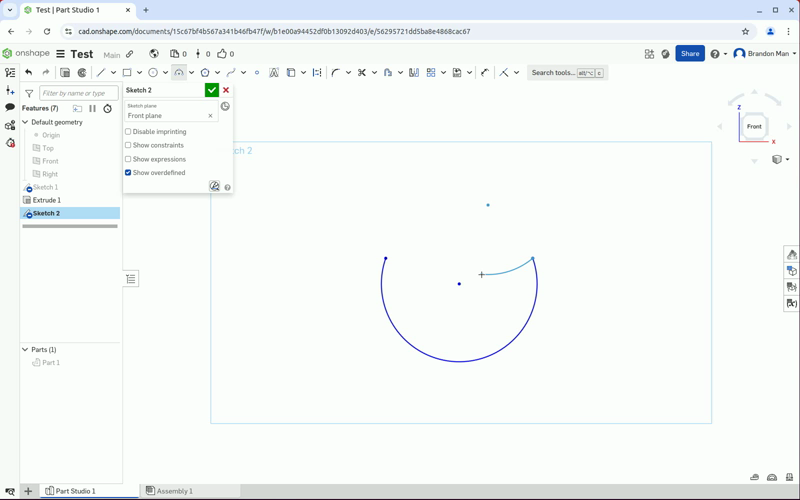
click(481, 274)
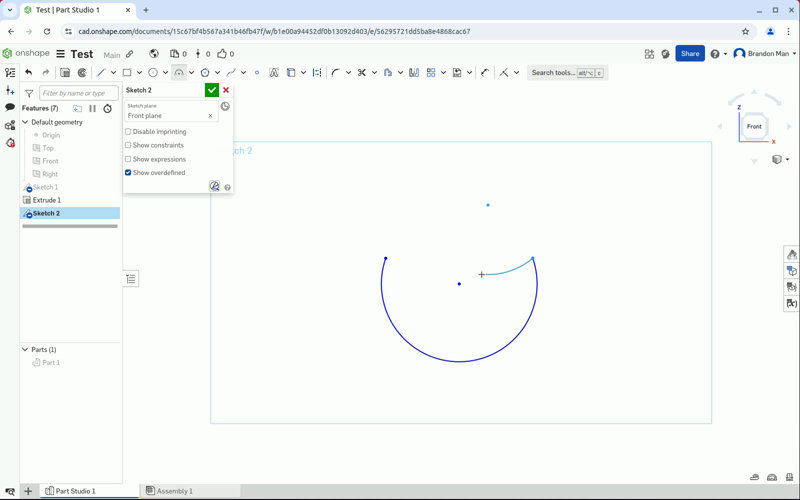
mouse_move(510, 277)
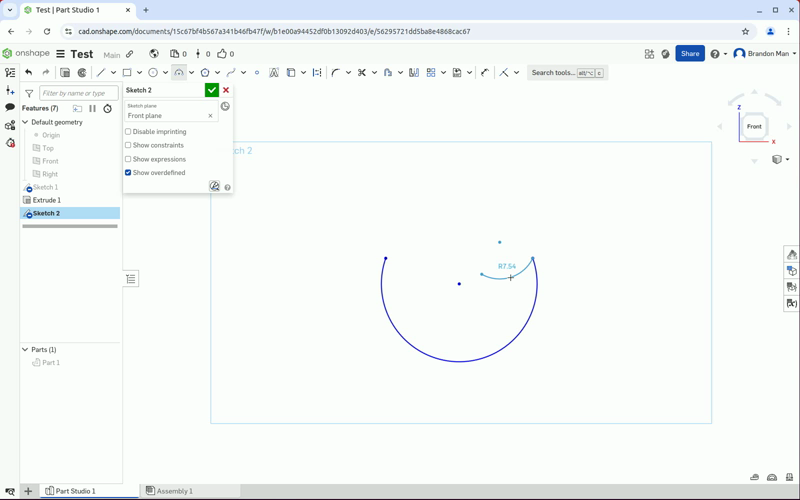
click(510, 277)
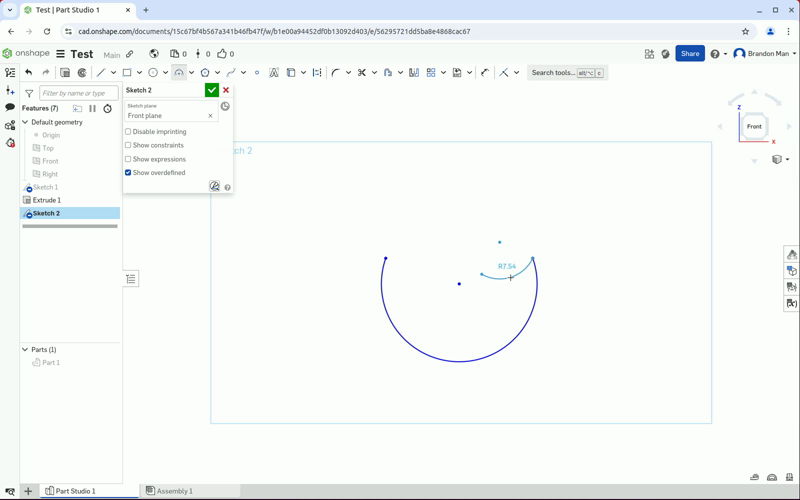
key_up(shift)
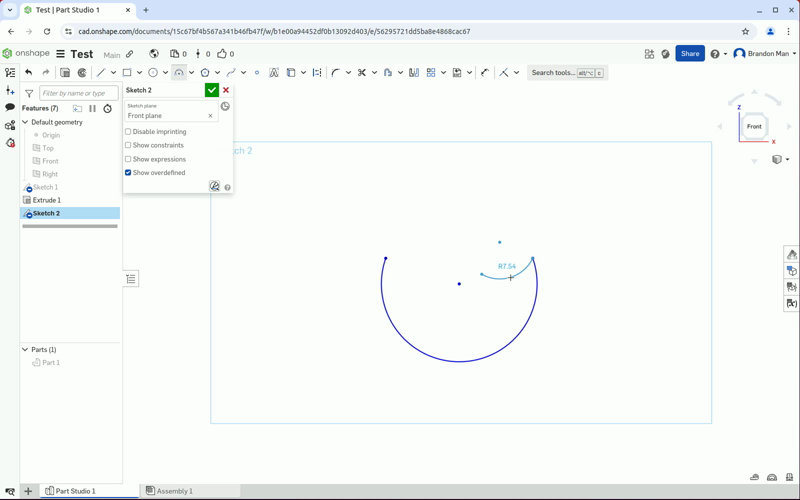
key(esc)
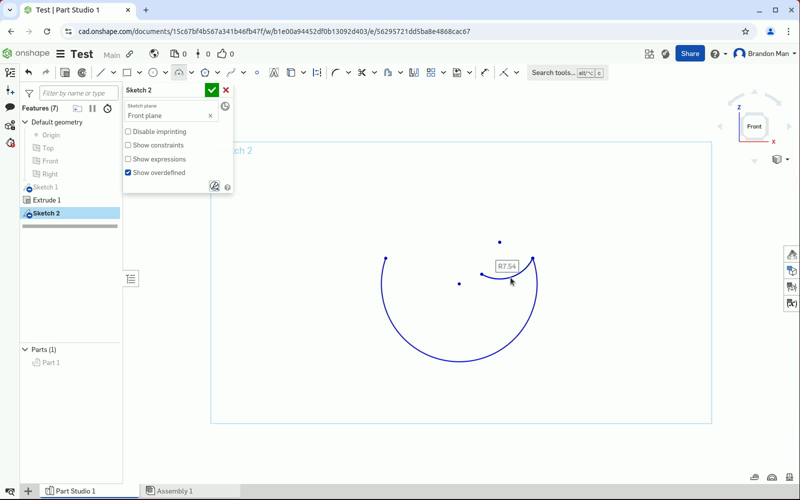
key(l)
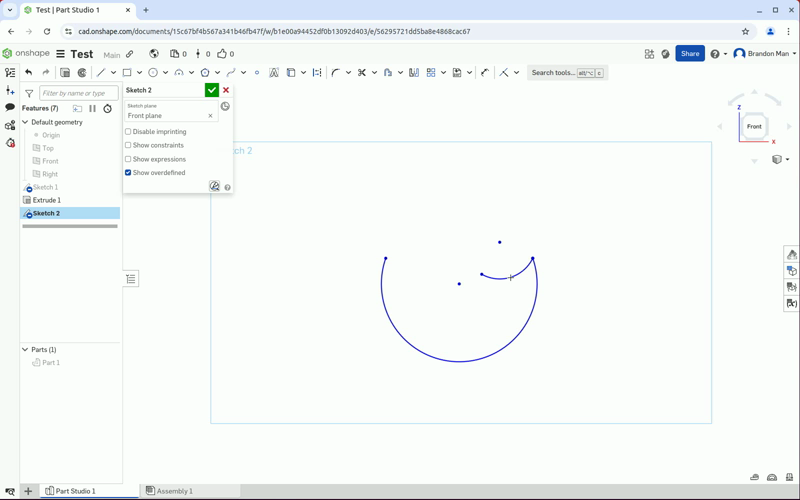
mouse_move(481, 274)
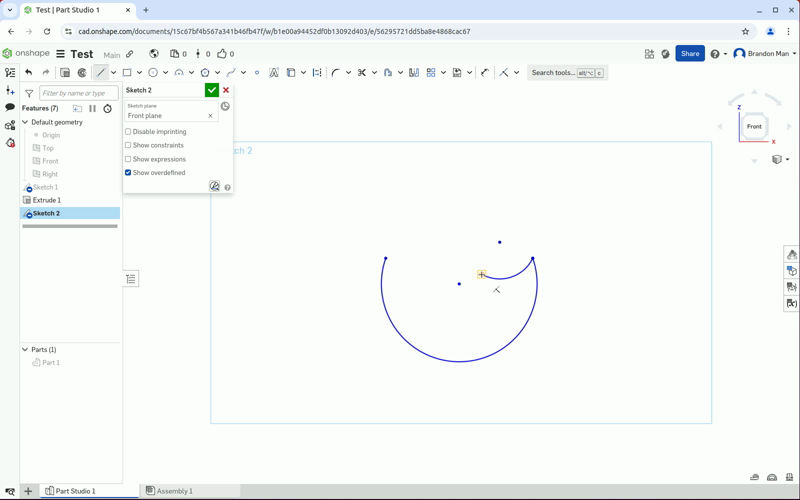
click(481, 274)
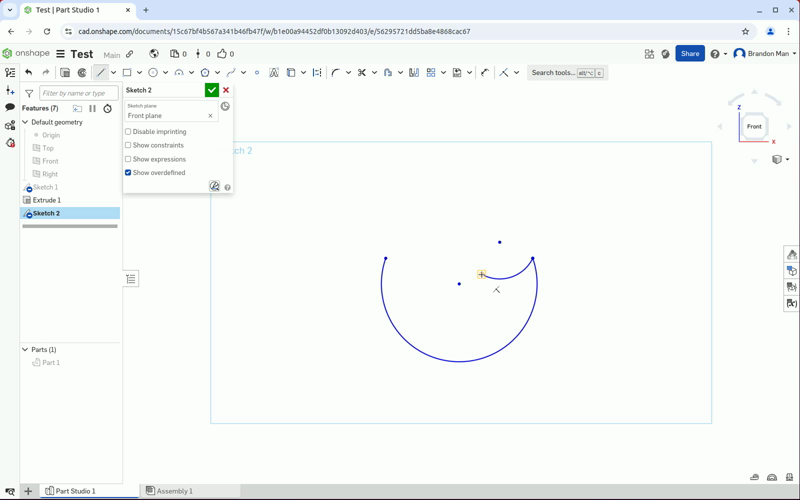
key_down(shift)
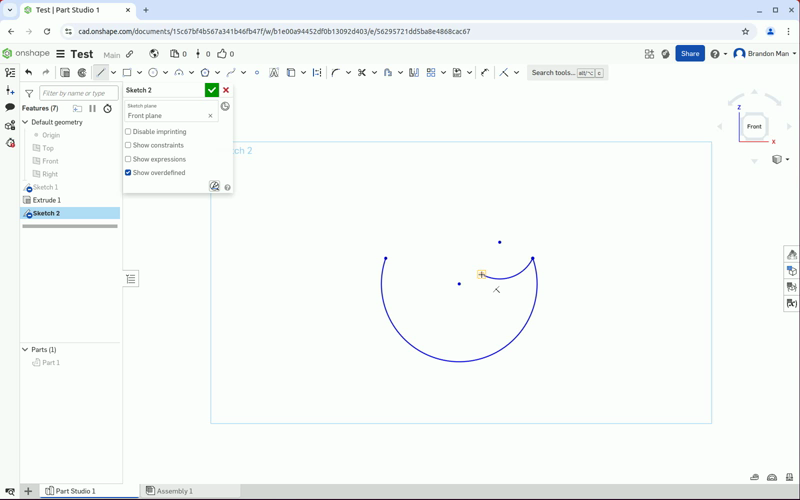
mouse_move(481, 211)
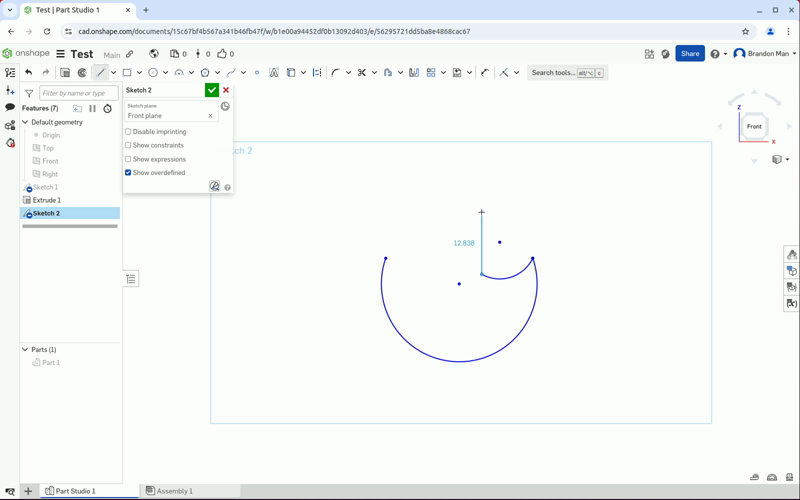
click(481, 211)
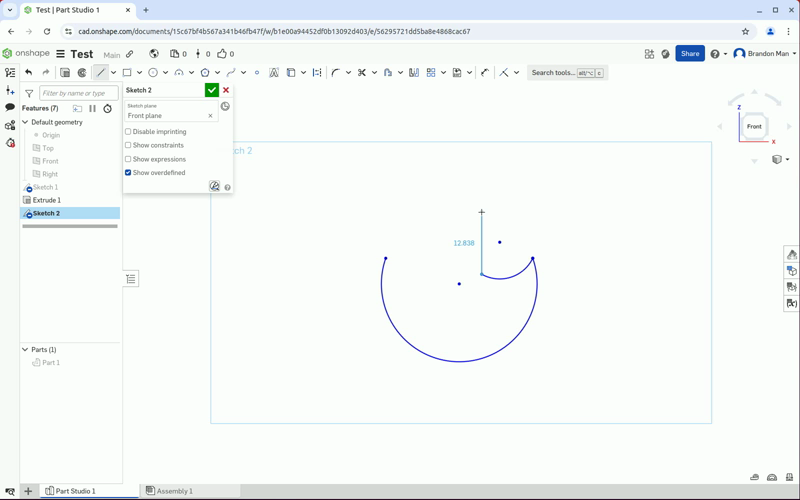
key_up(shift)
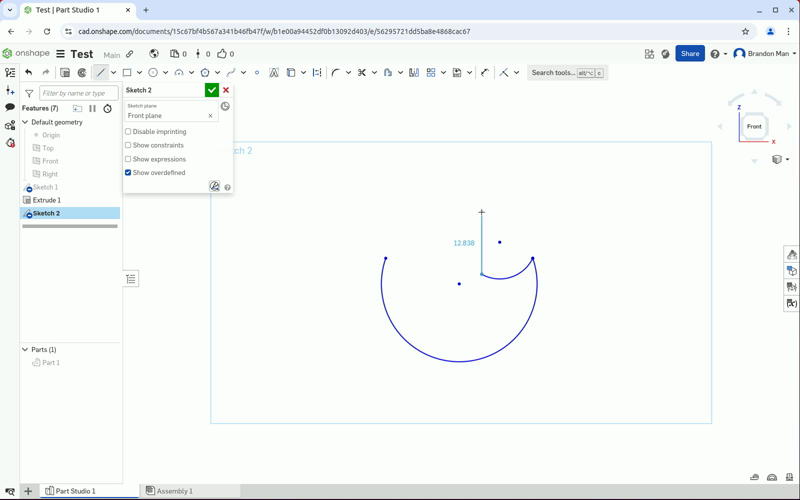
key(esc)
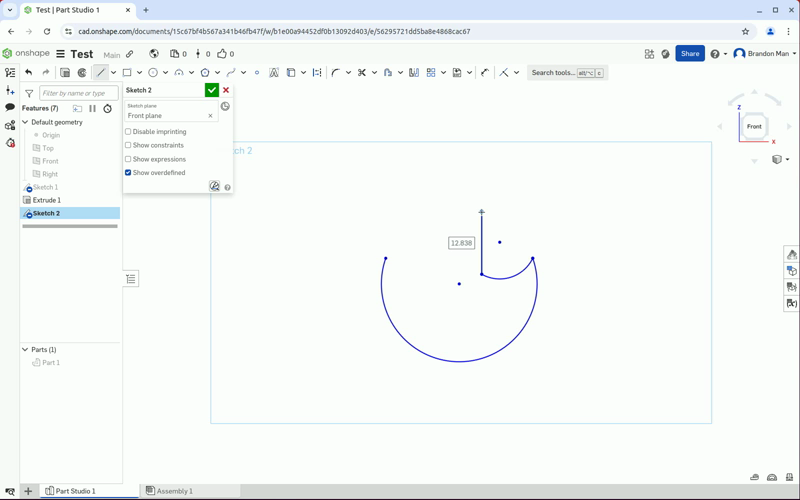
key(a)
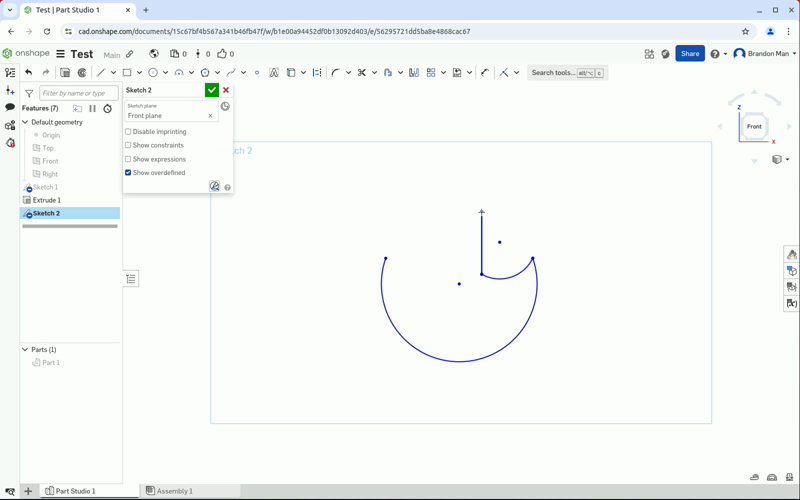
mouse_move(481, 211)
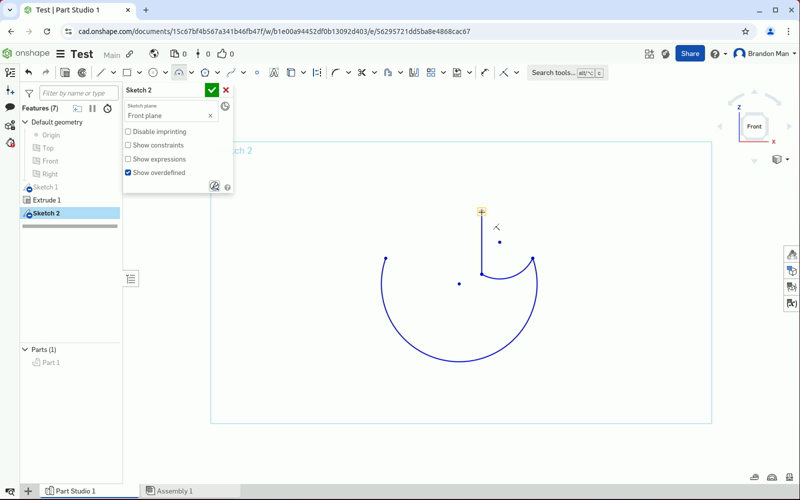
click(481, 211)
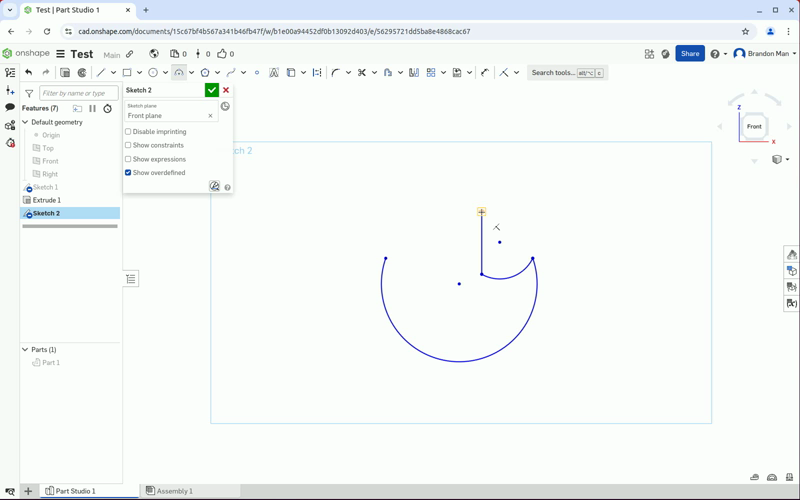
key_down(shift)
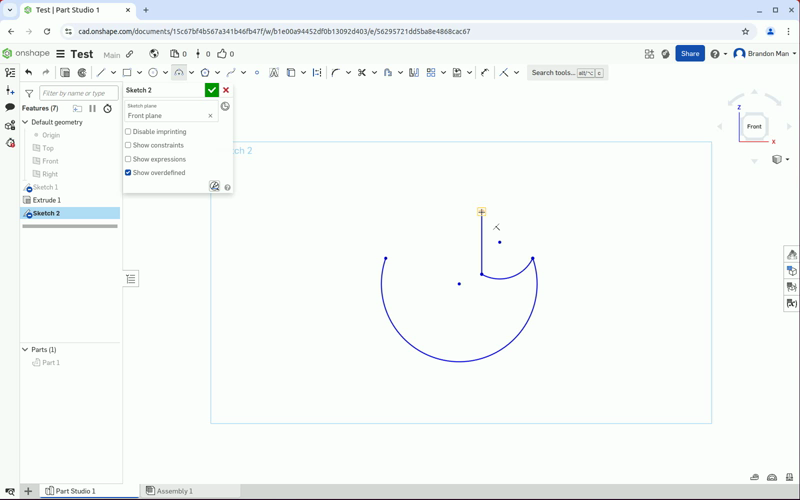
mouse_move(438, 210)
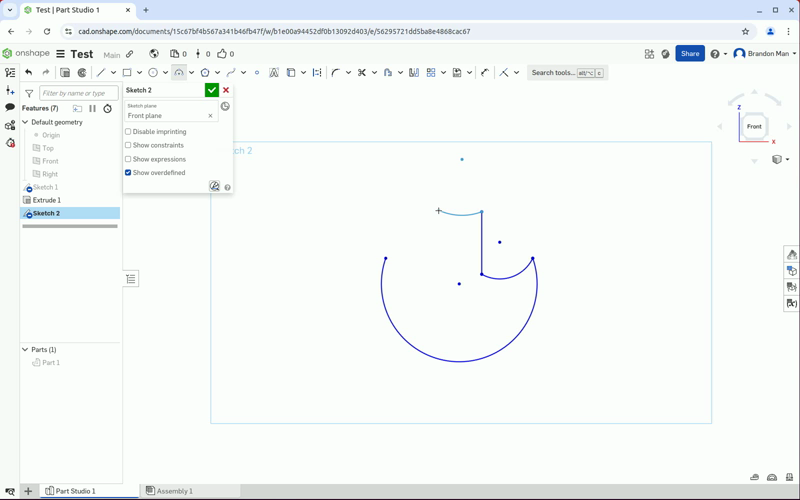
click(438, 210)
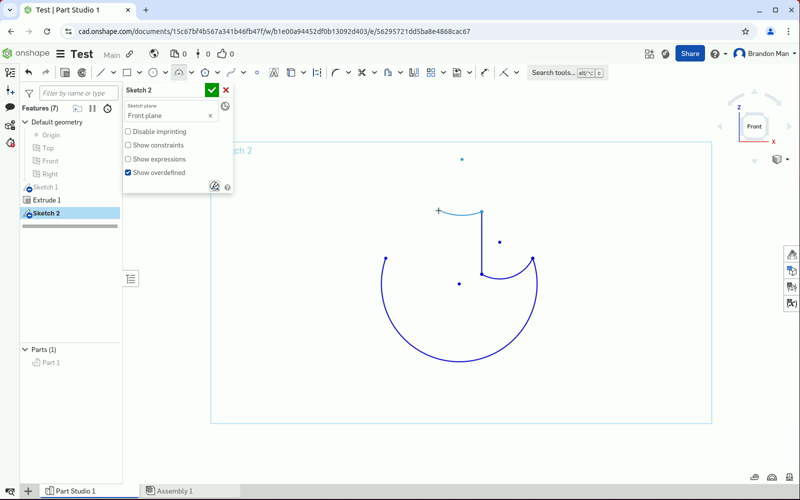
mouse_move(460, 199)
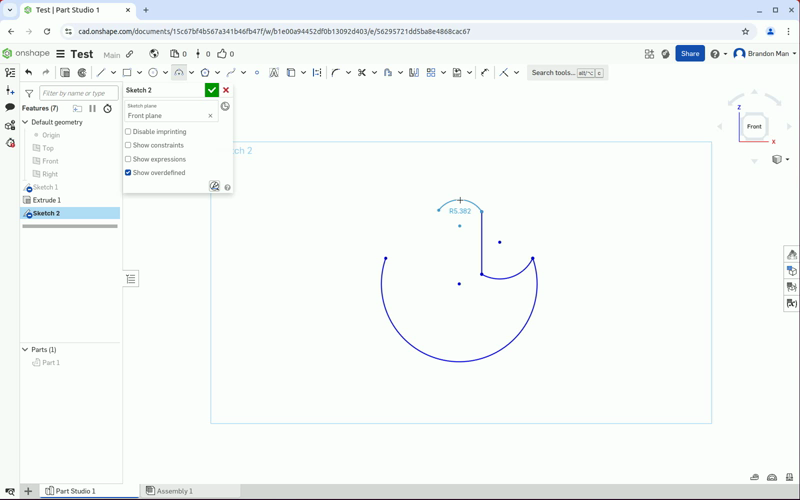
click(460, 199)
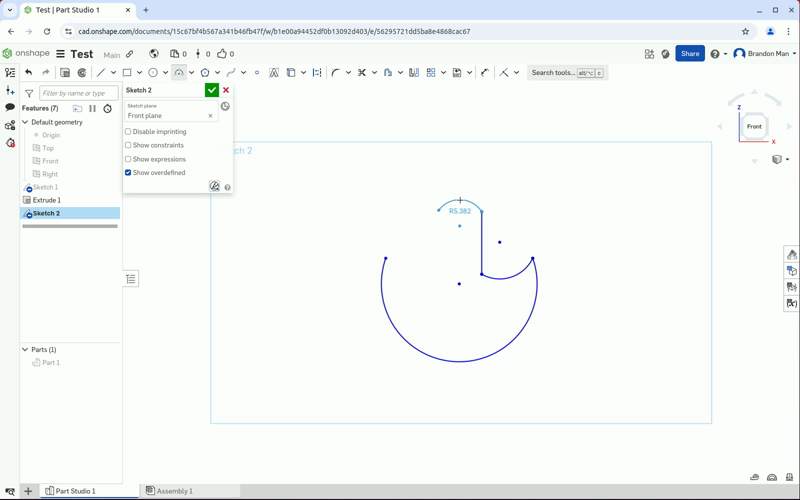
key_up(shift)
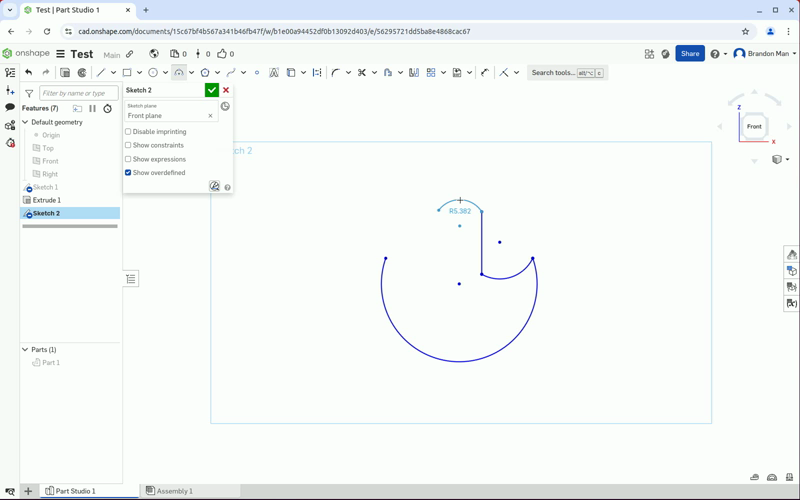
key(esc)
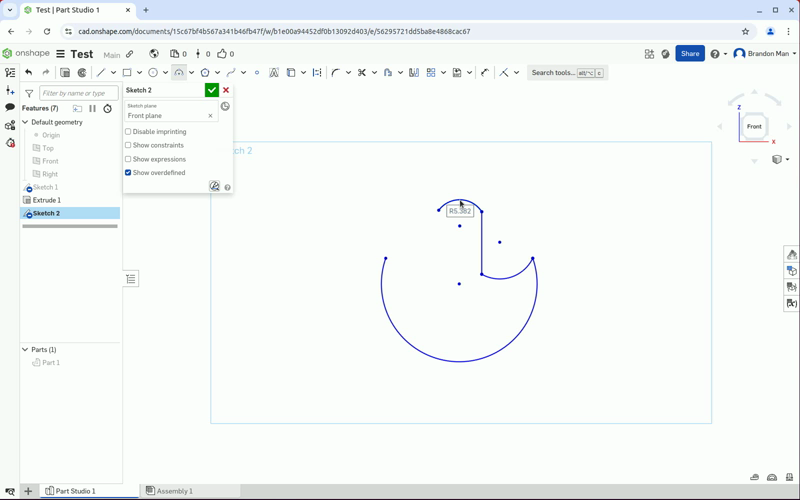
key(l)
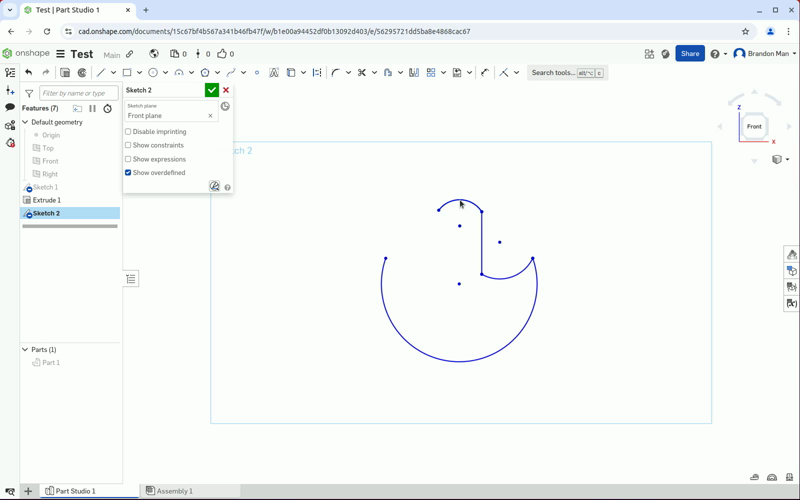
mouse_move(438, 210)
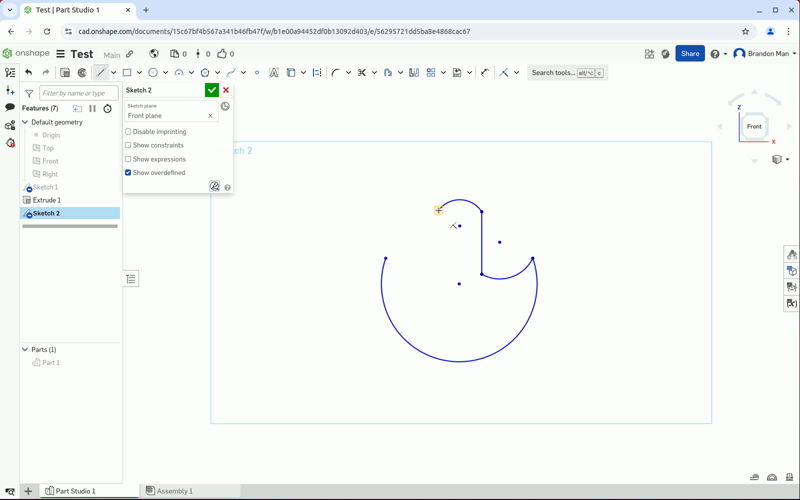
click(438, 210)
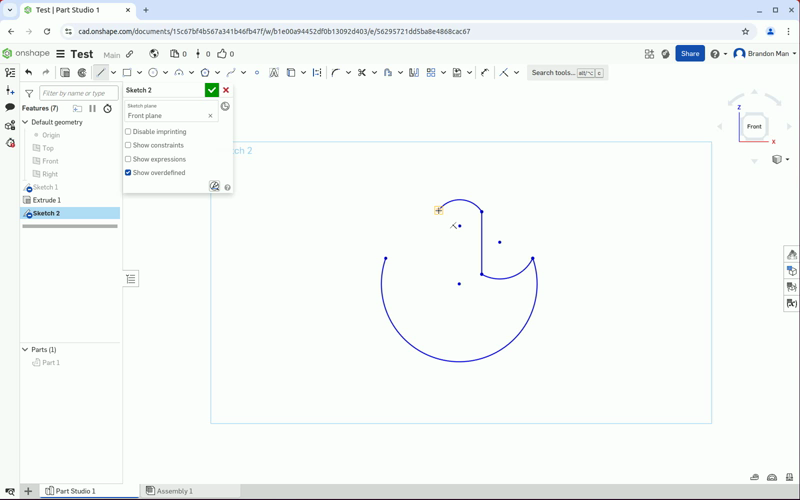
key_down(shift)
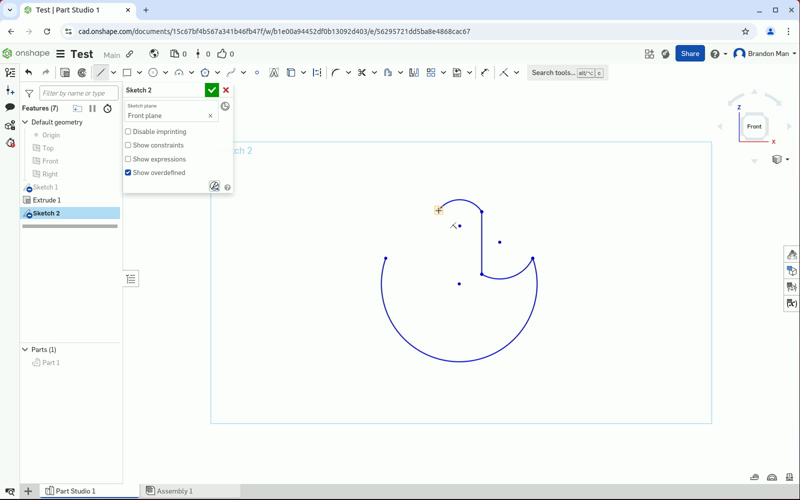
mouse_move(438, 274)
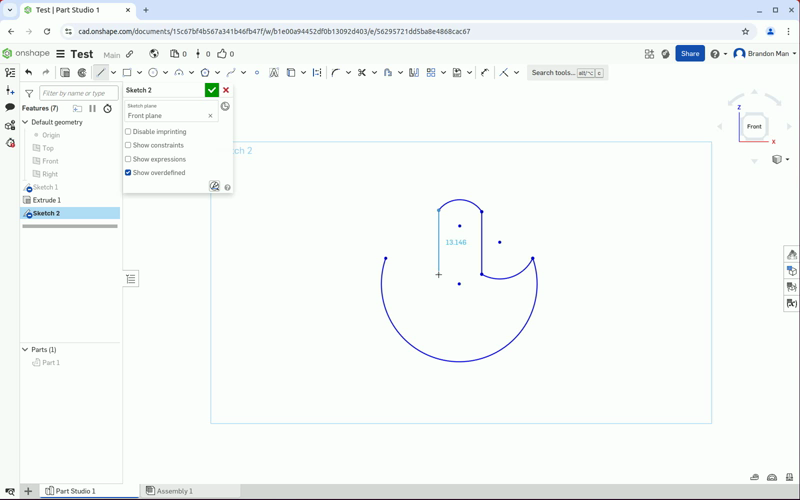
click(438, 274)
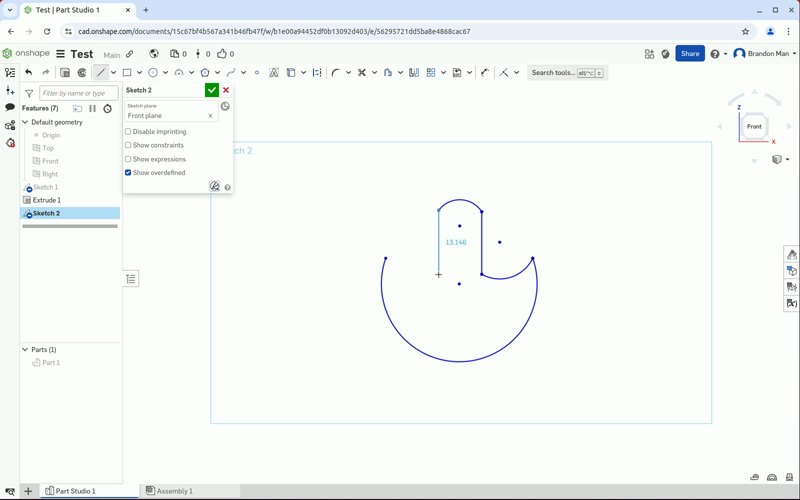
key_up(shift)
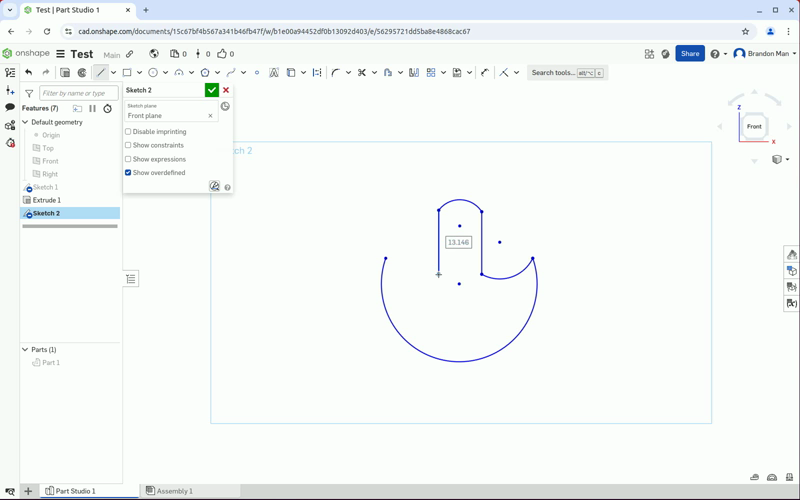
key(esc)
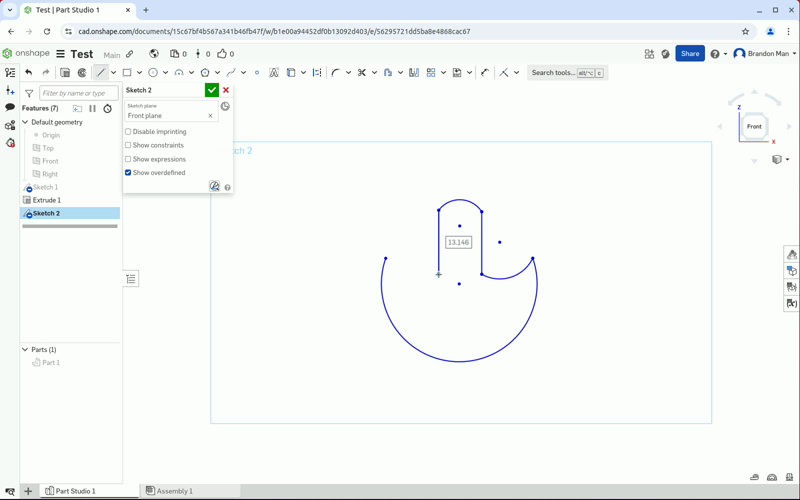
key(a)
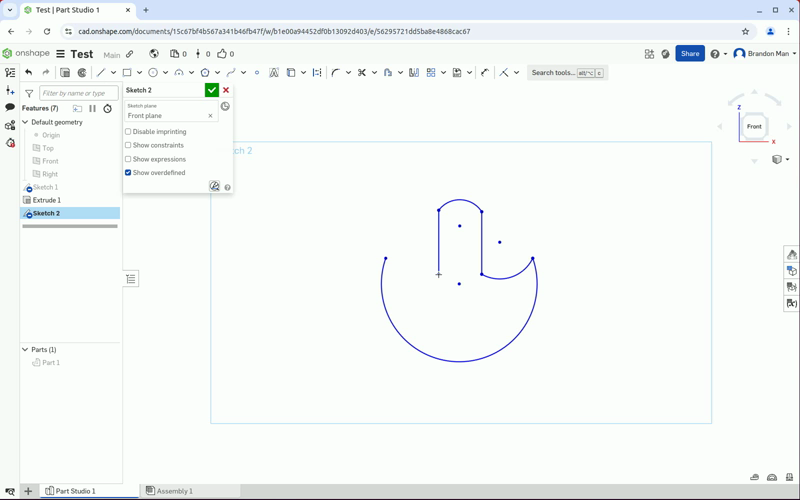
mouse_move(438, 274)
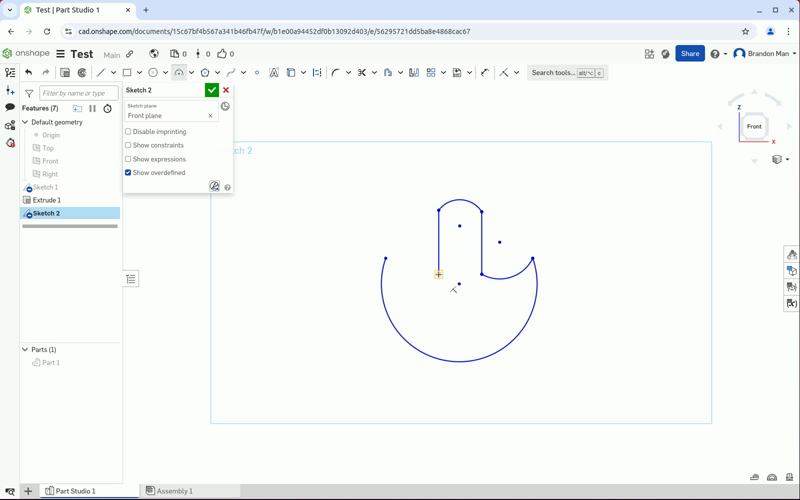
click(438, 274)
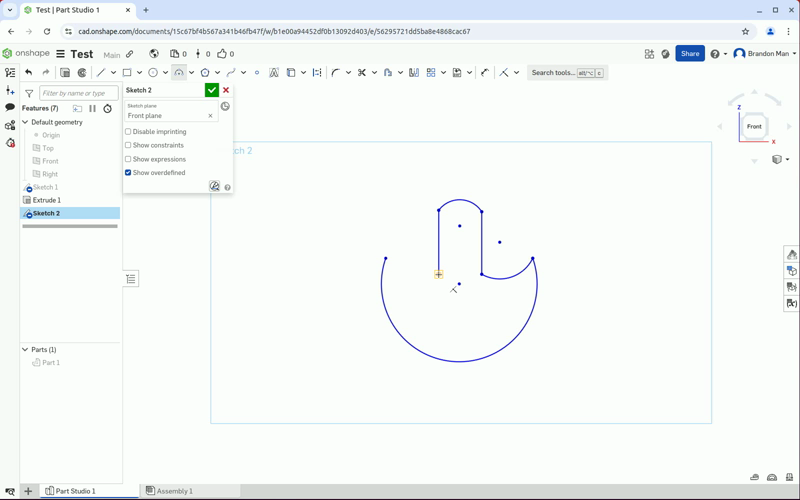
mouse_move(385, 258)
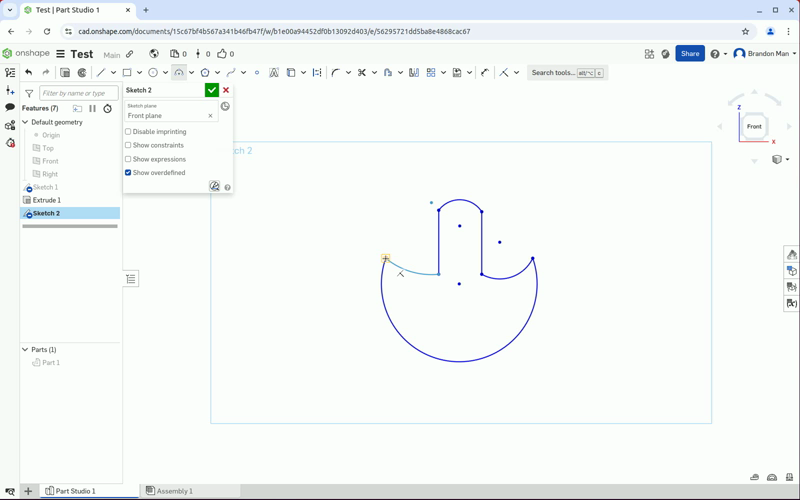
click(385, 258)
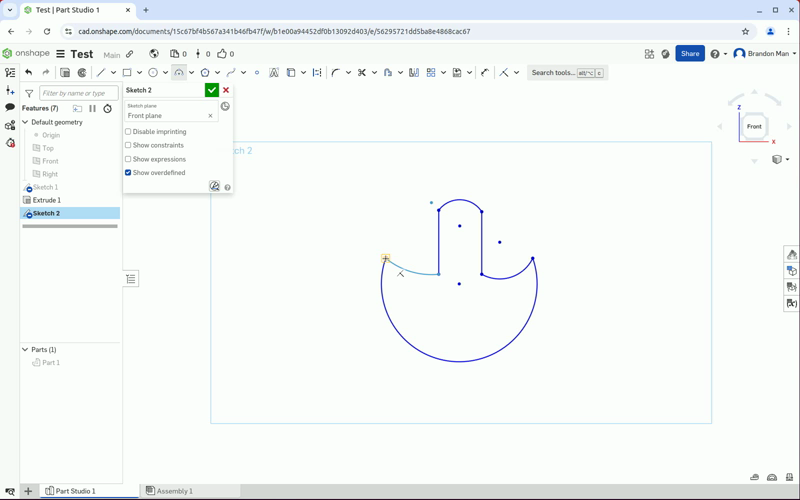
key_down(shift)
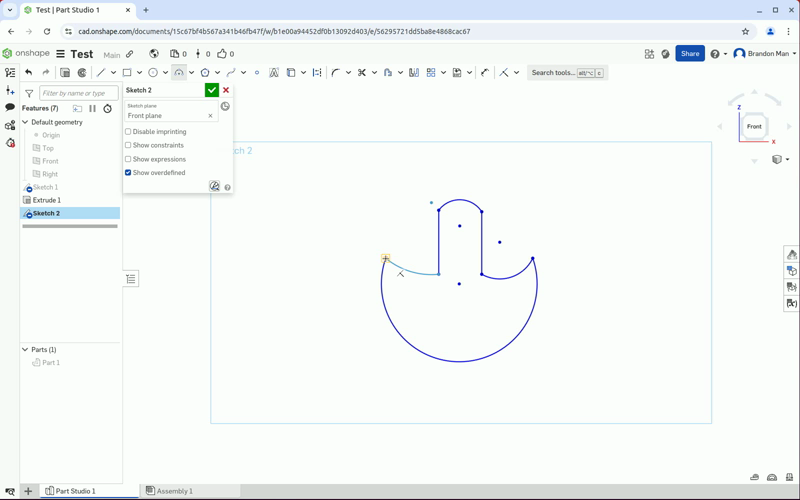
mouse_move(408, 277)
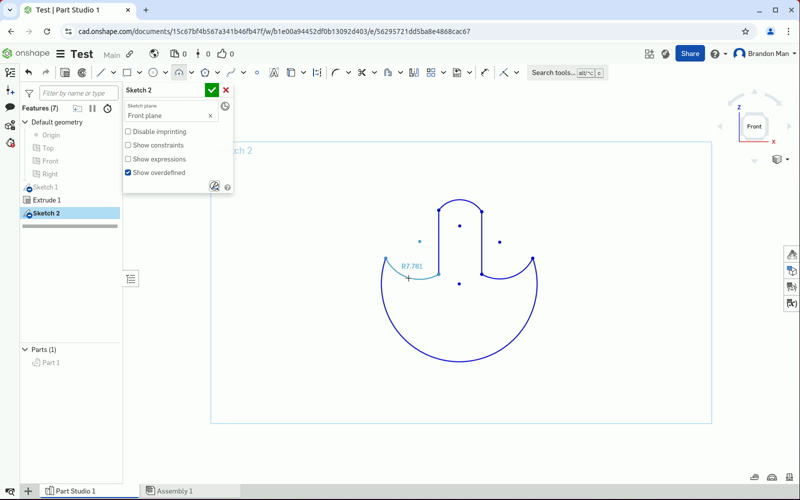
click(408, 277)
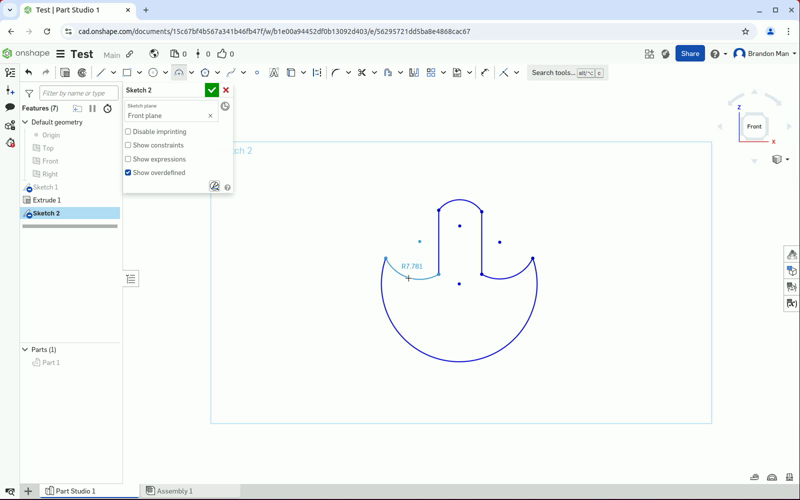
key_up(shift)
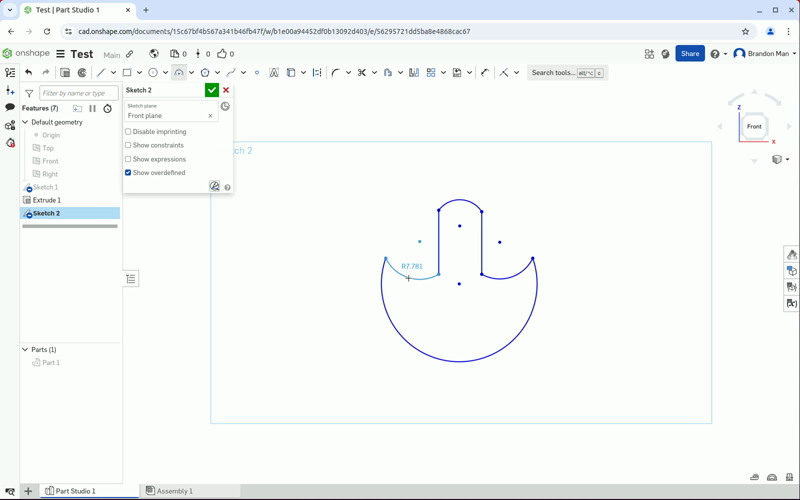
key(esc)
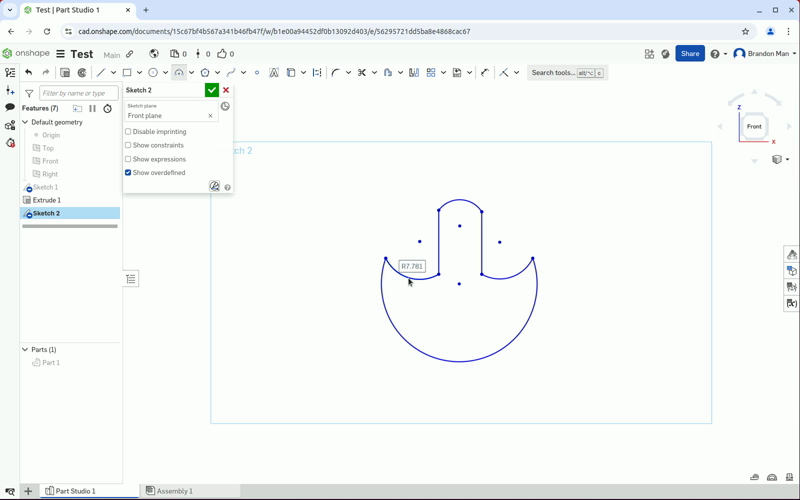
key(c)
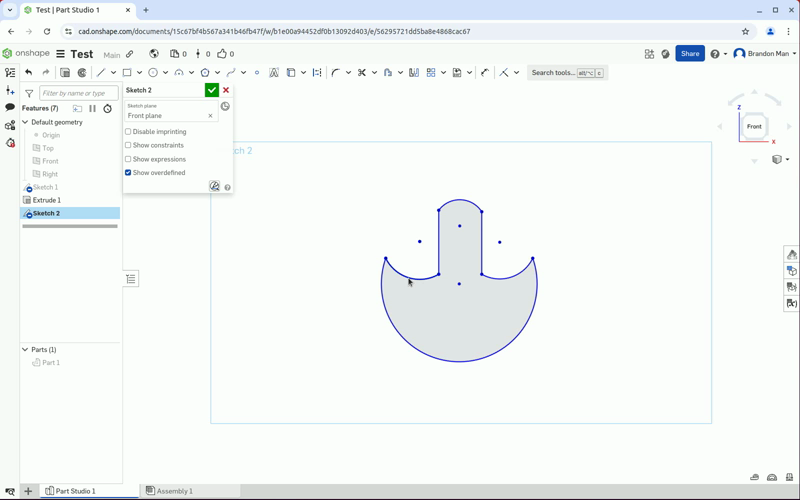
key_down(shift)
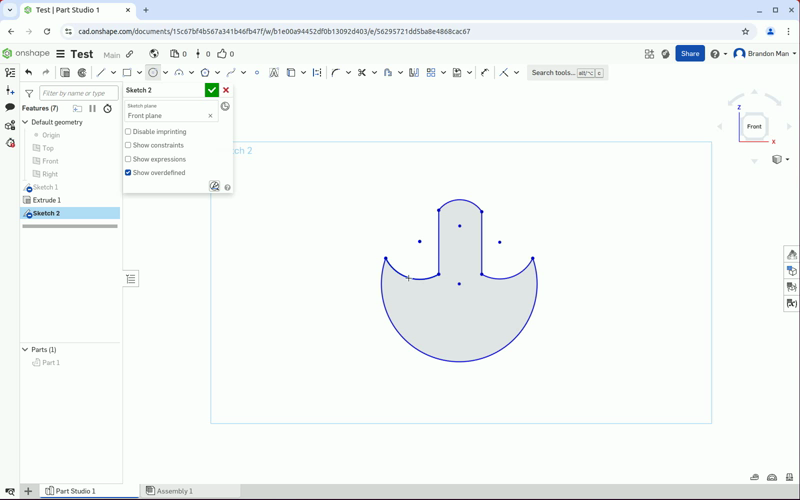
mouse_move(459, 303)
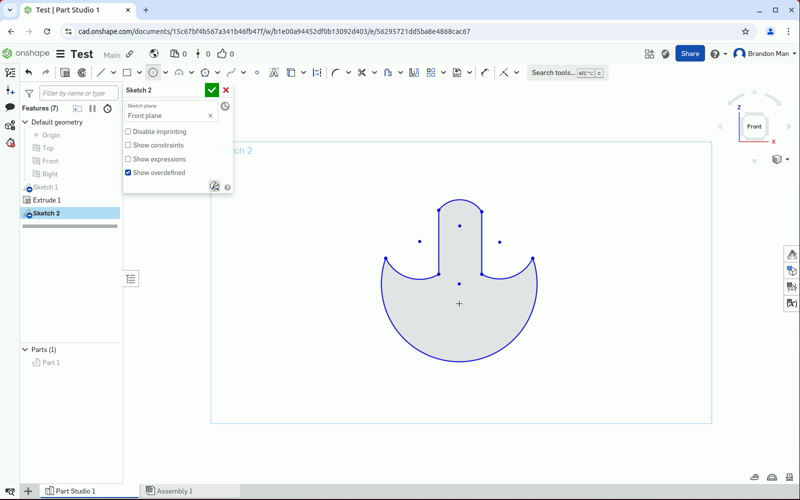
click(459, 303)
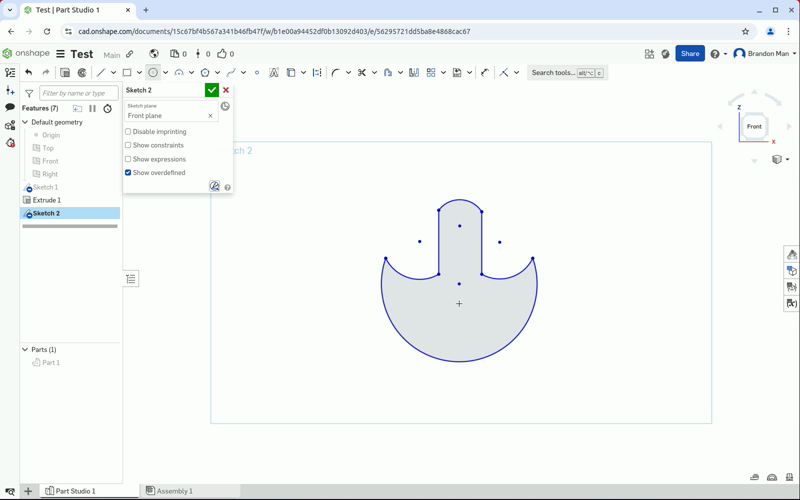
key_up(shift)
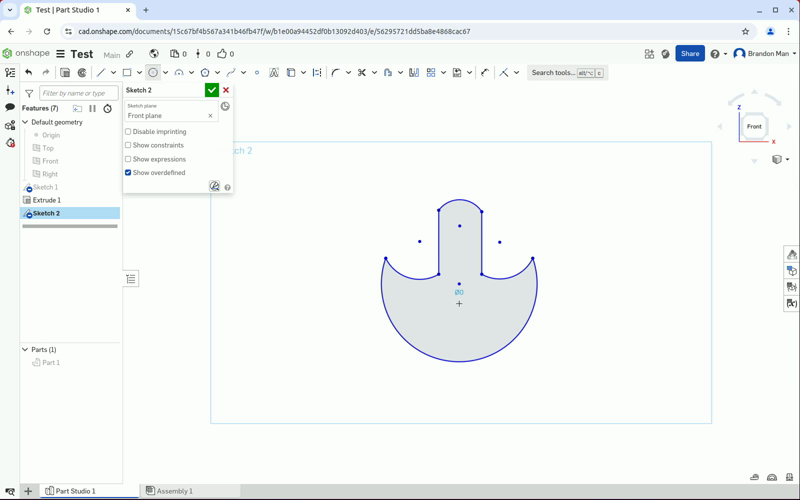
mouse_move(479, 303)
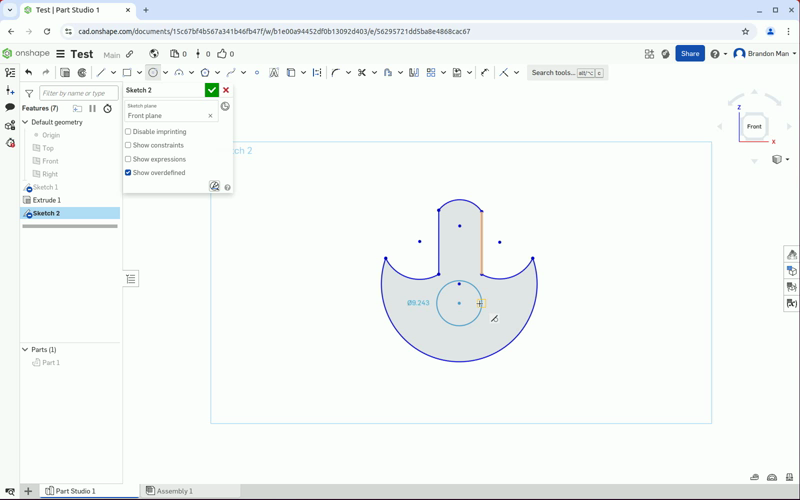
click(479, 303)
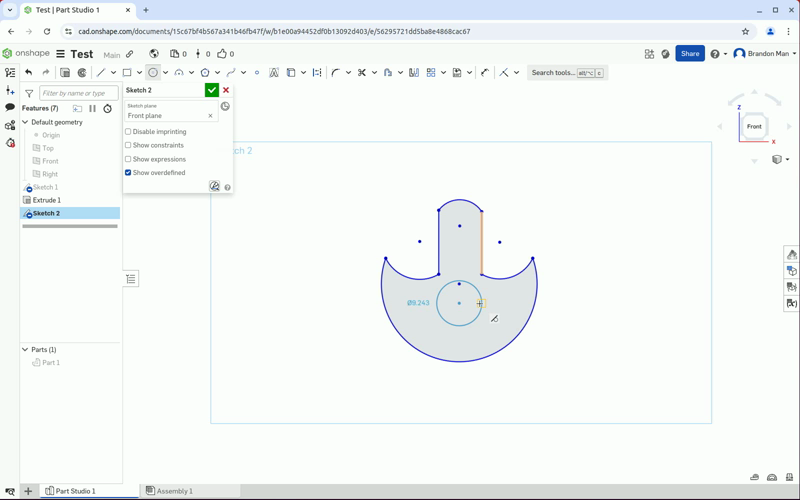
key(esc)
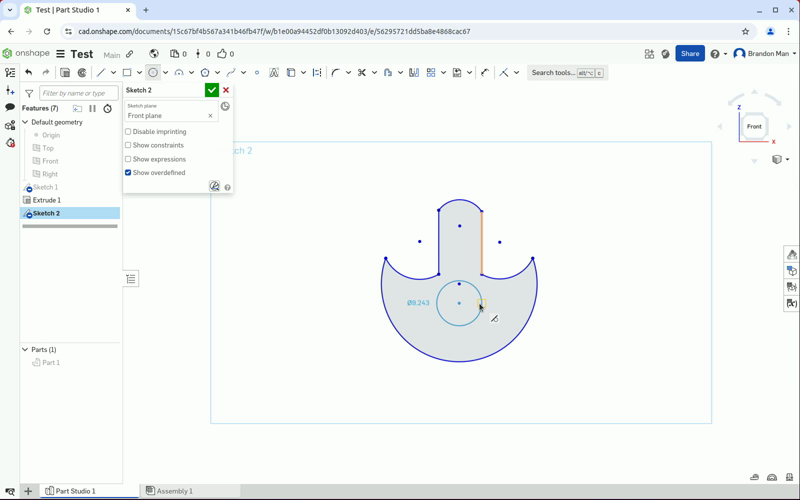
key(c)
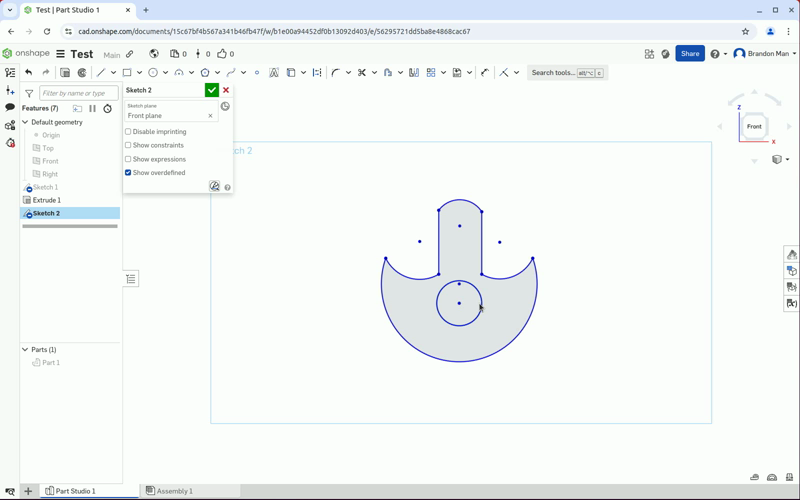
key_down(shift)
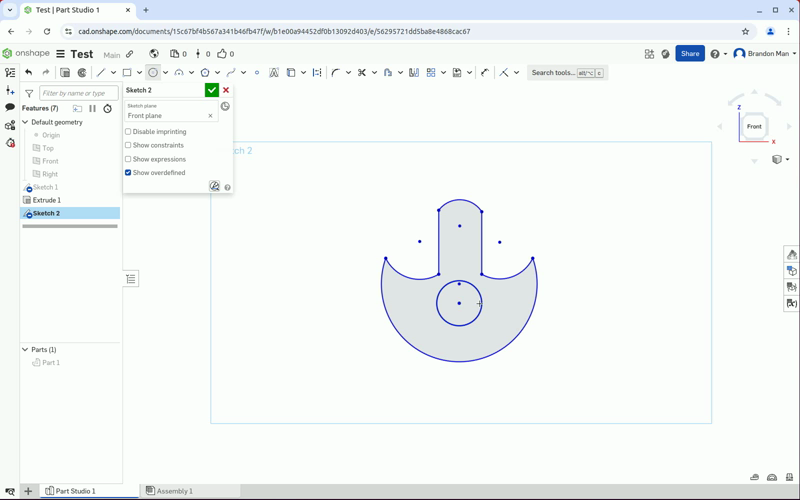
mouse_move(459, 224)
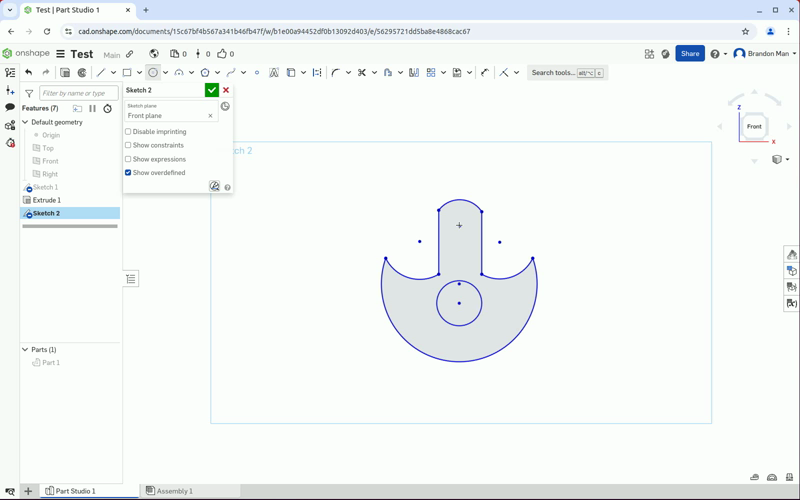
scroll(6)
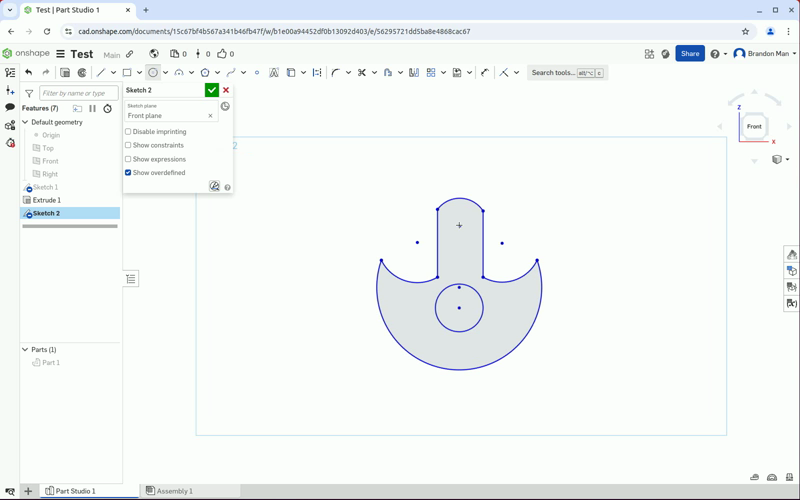
scroll(6)
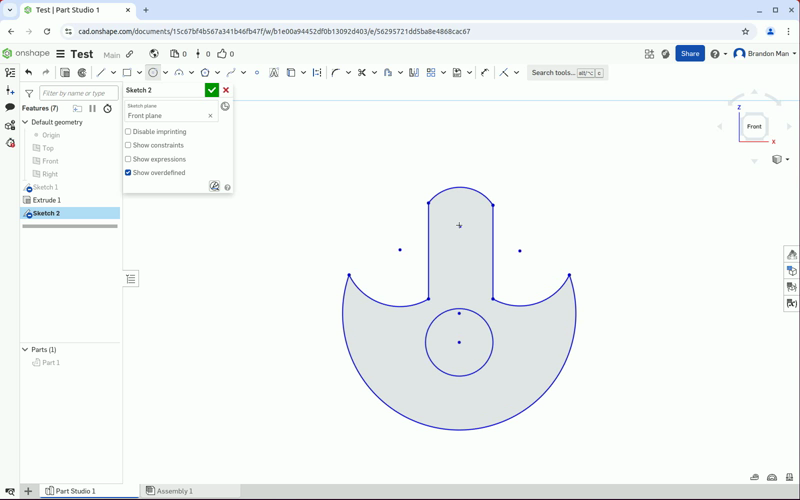
scroll(6)
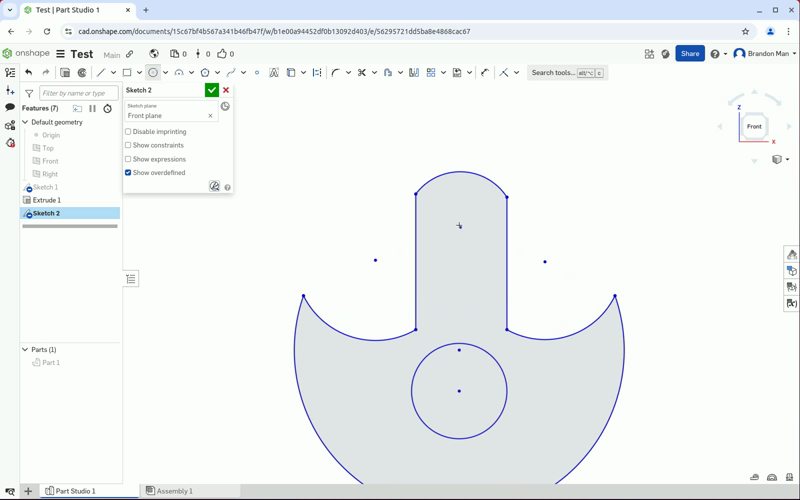
scroll(6)
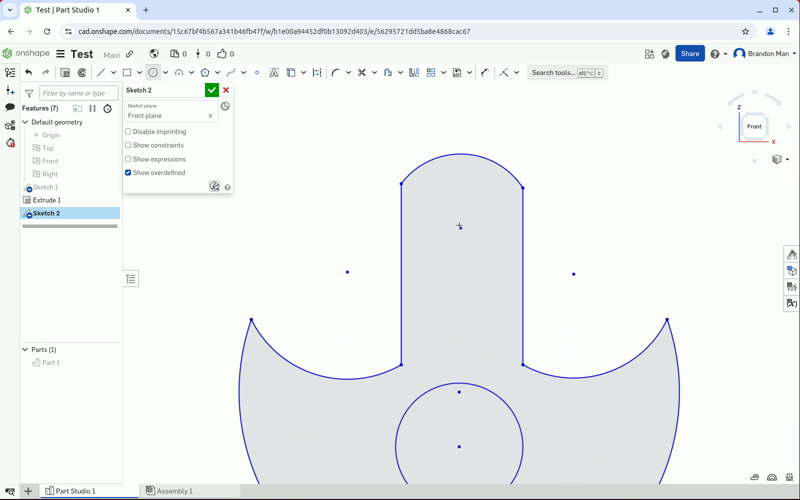
scroll(6)
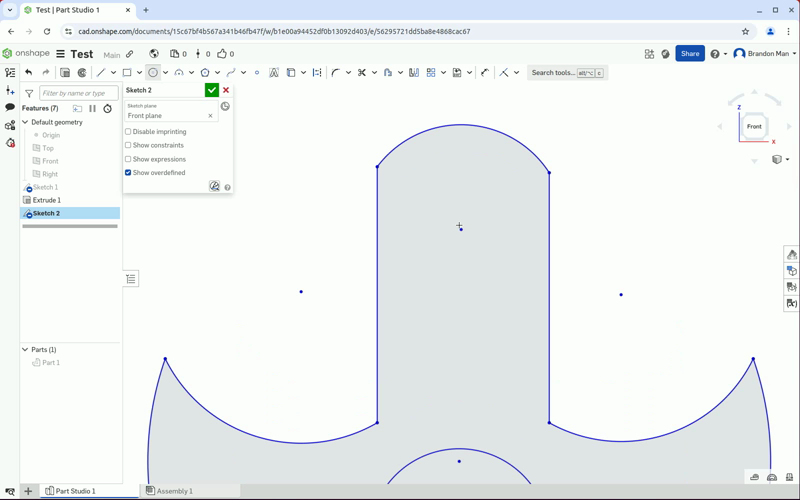
scroll(6)
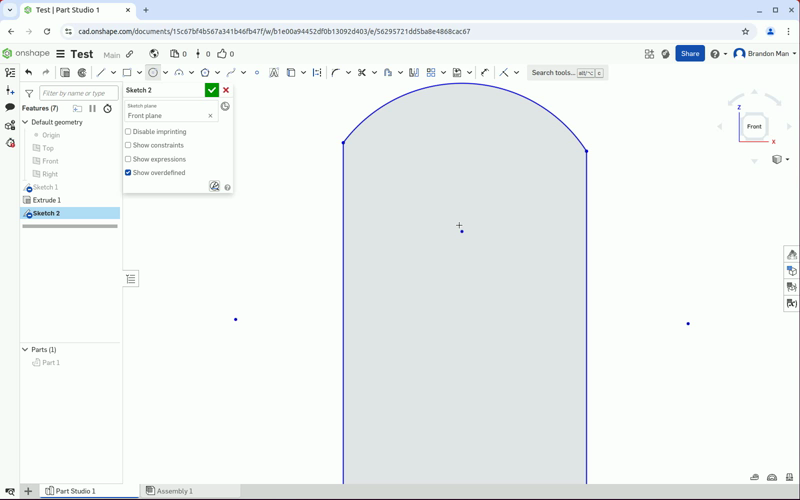
scroll(6)
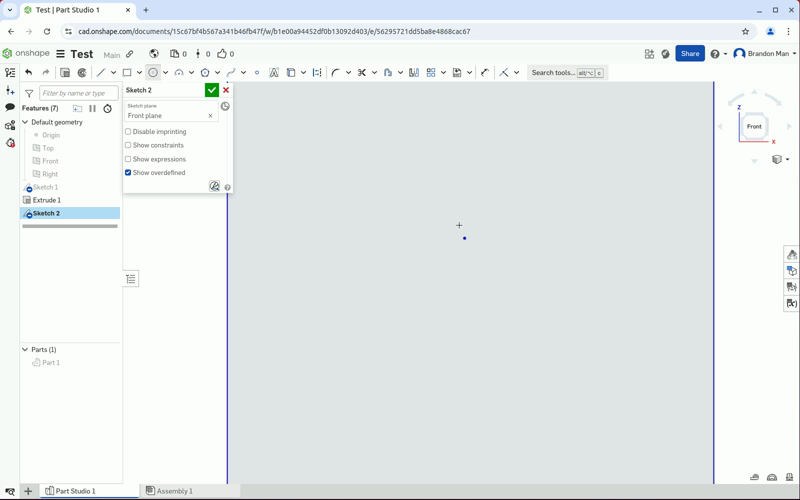
click(459, 224)
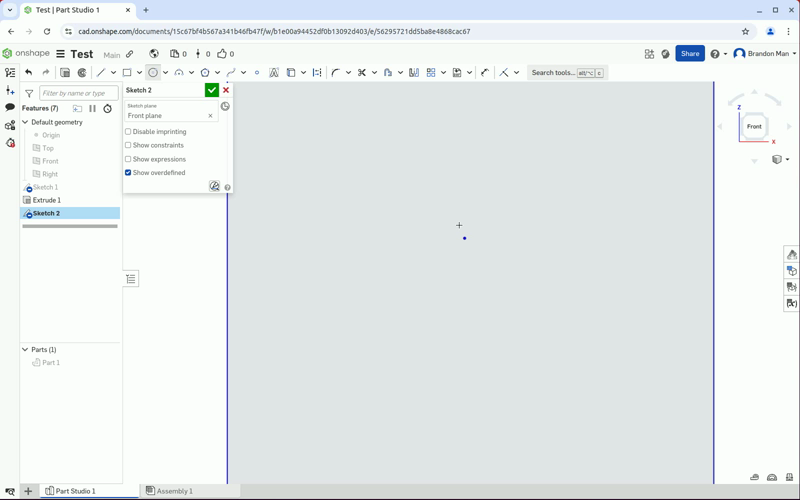
scroll(-6)
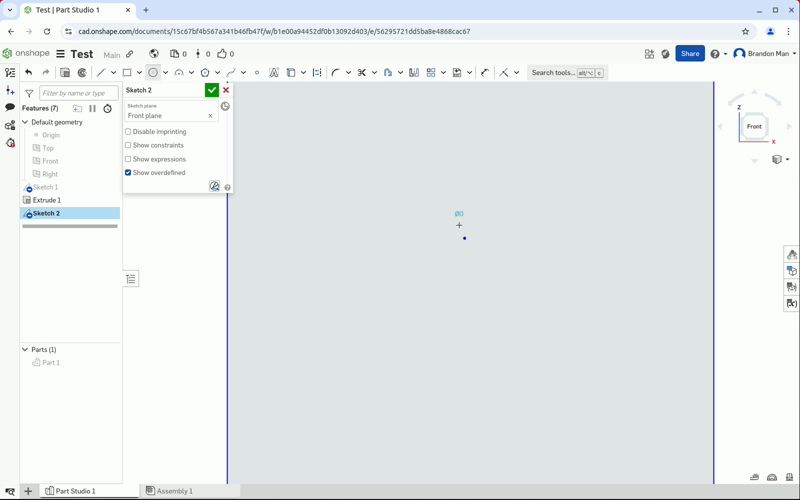
scroll(-6)
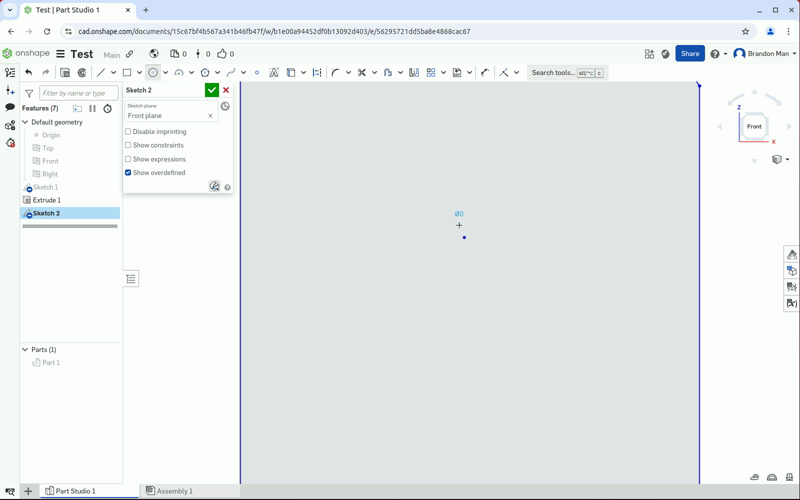
scroll(-6)
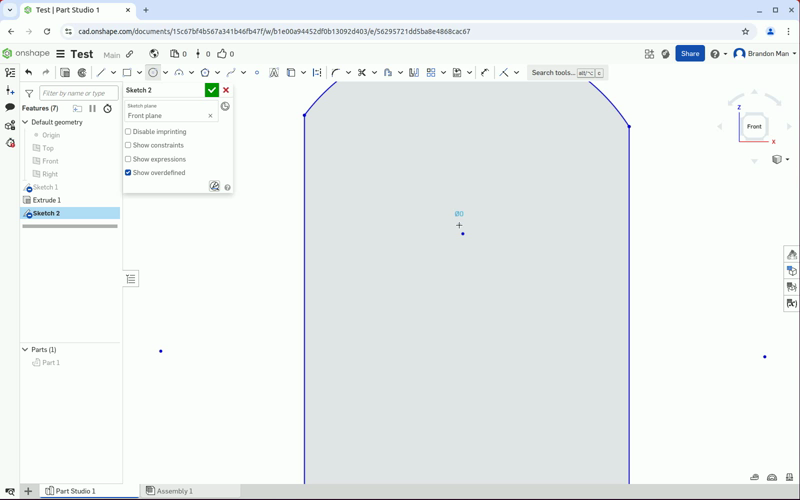
scroll(-6)
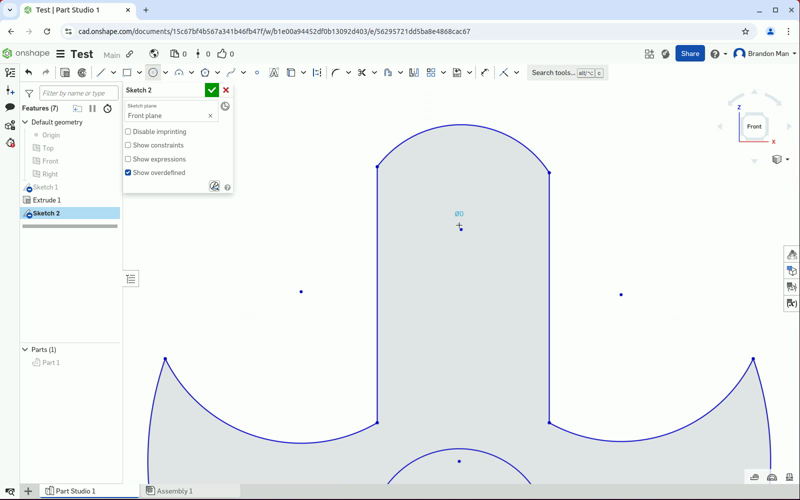
scroll(-6)
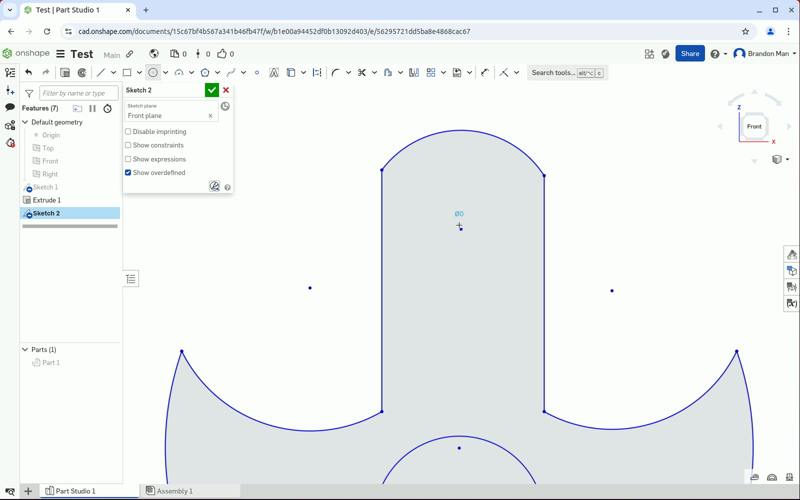
scroll(-6)
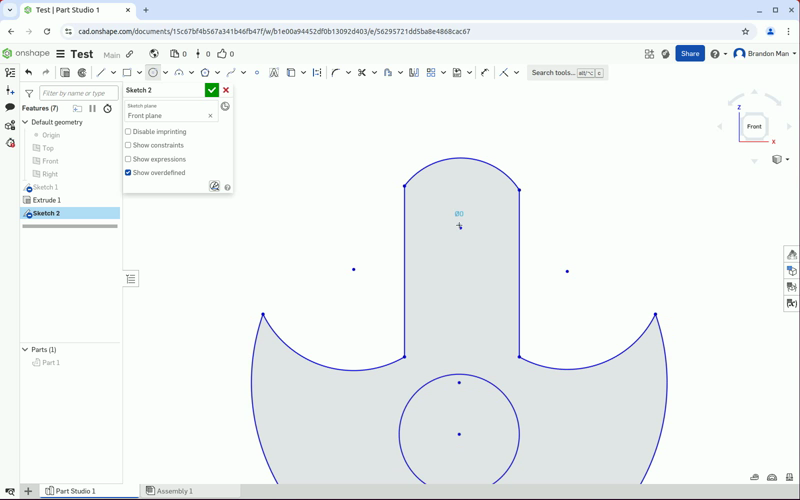
scroll(-6)
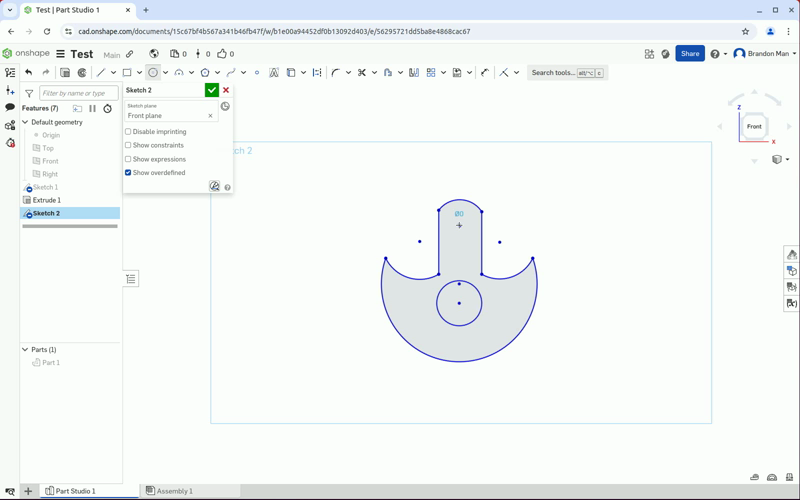
key_up(shift)
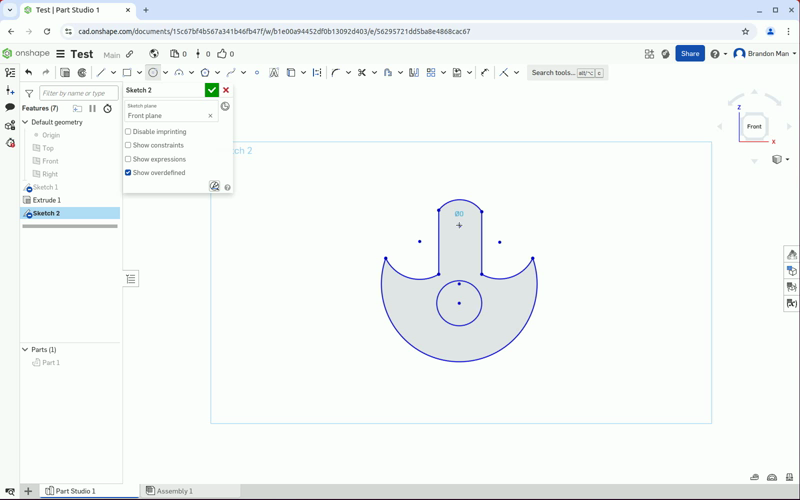
mouse_move(470, 224)
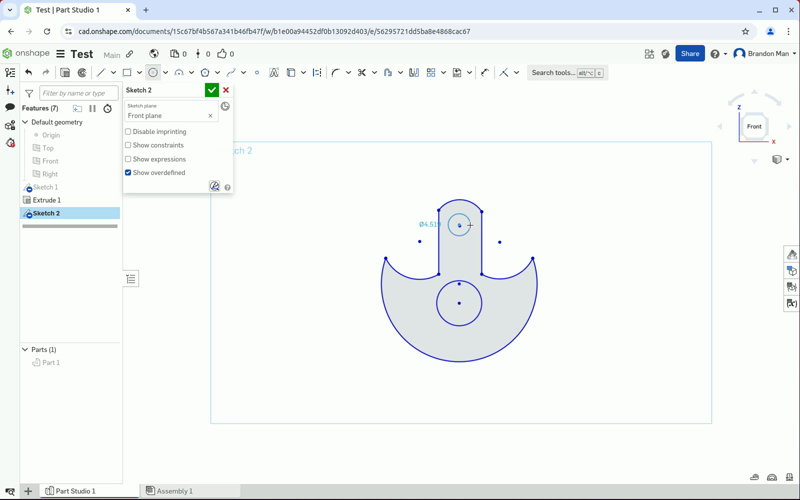
click(470, 224)
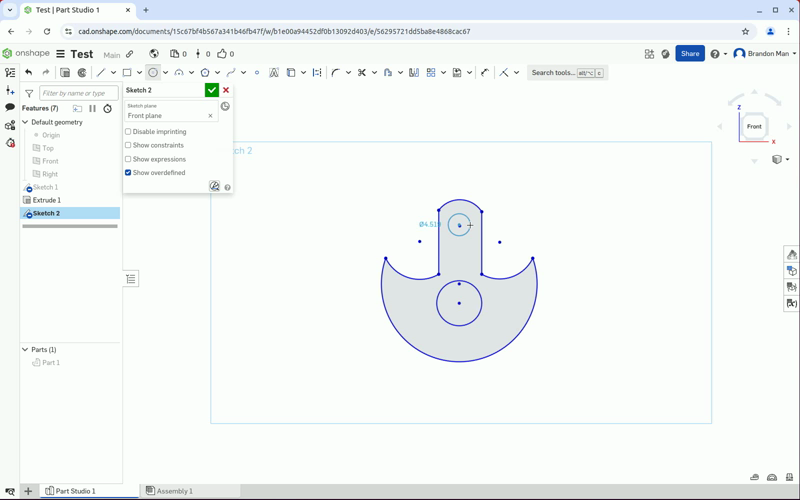
key(esc)
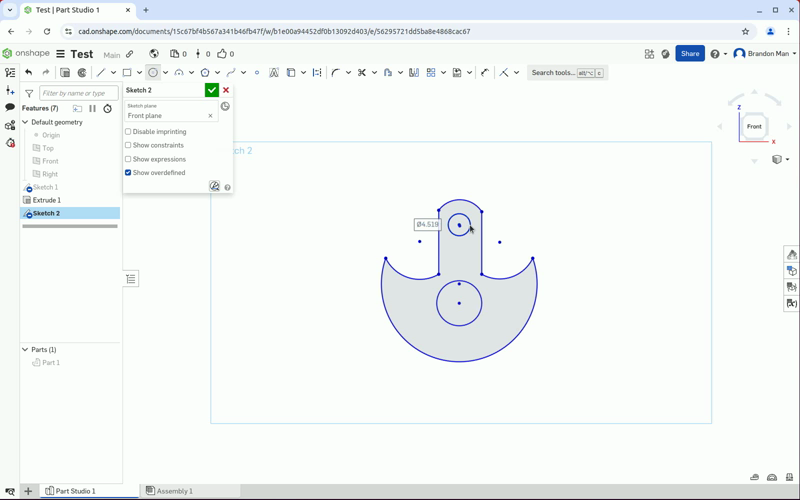
mouse_move(429, 334)
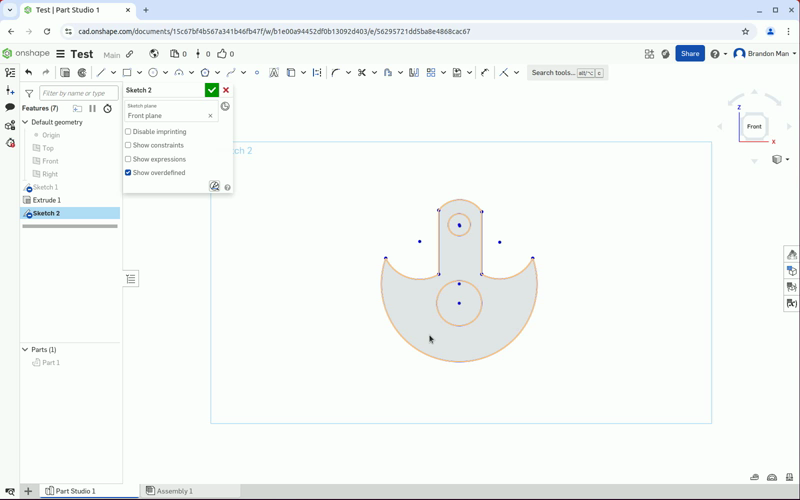
click(429, 334)
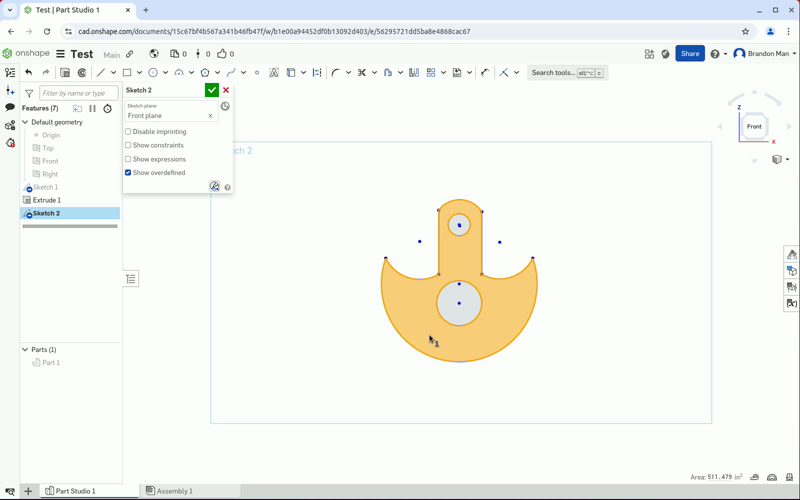
mouse_move(73, 352)
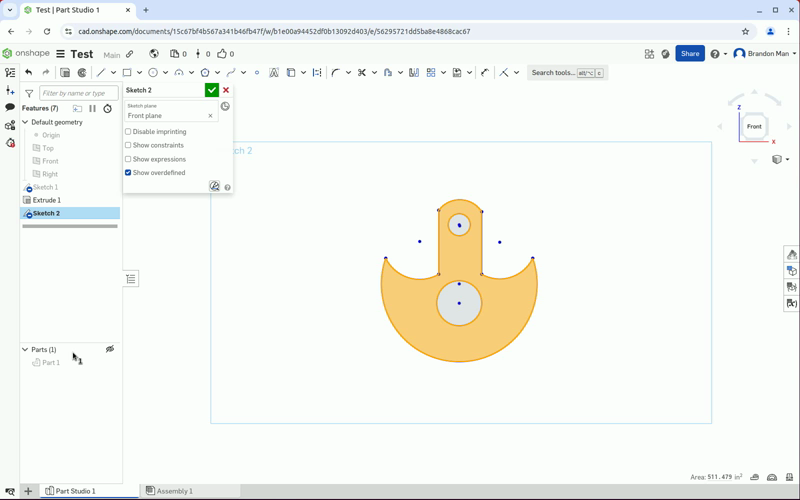
key(shift+y)
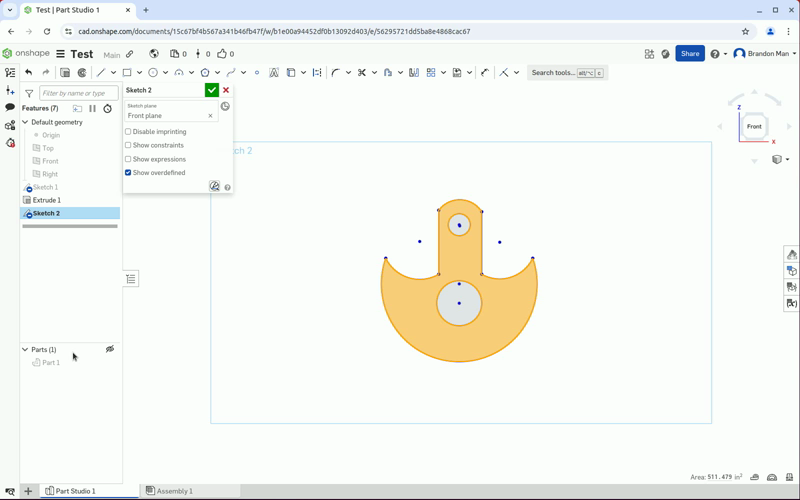
key(shift+e)
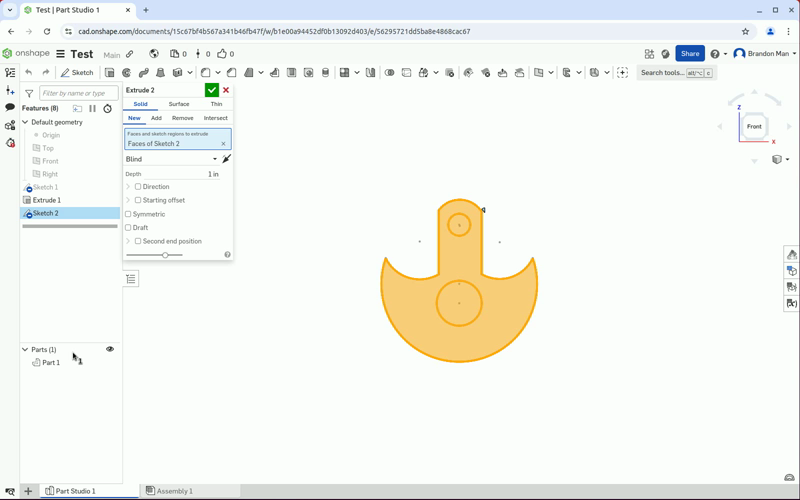
mouse_move(143, 106)
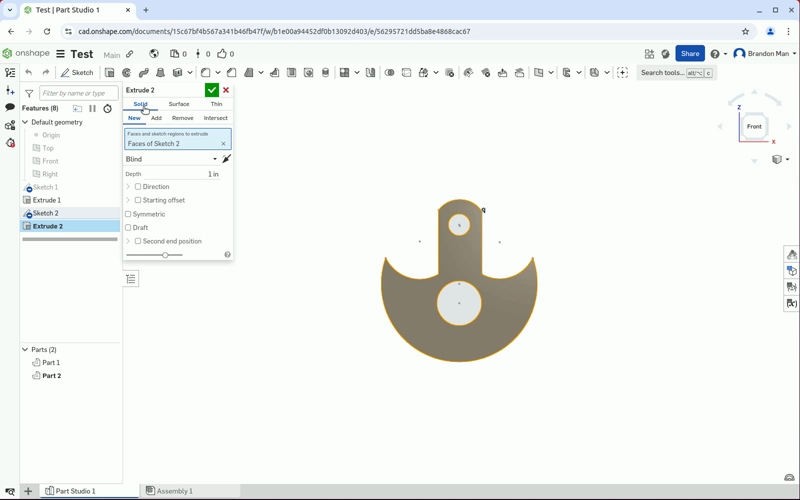
click(143, 106)
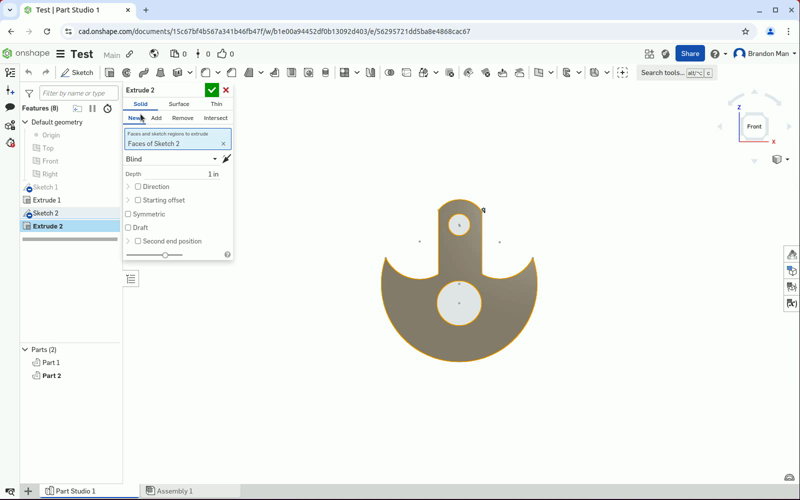
mouse_move(137, 120)
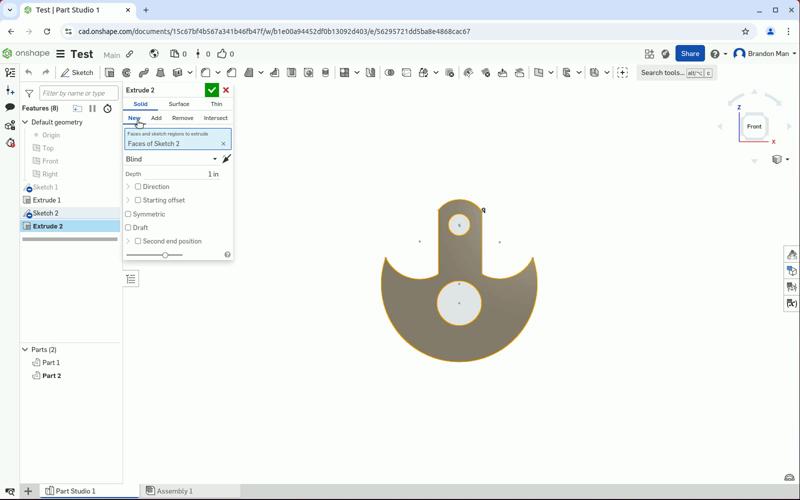
click(137, 120)
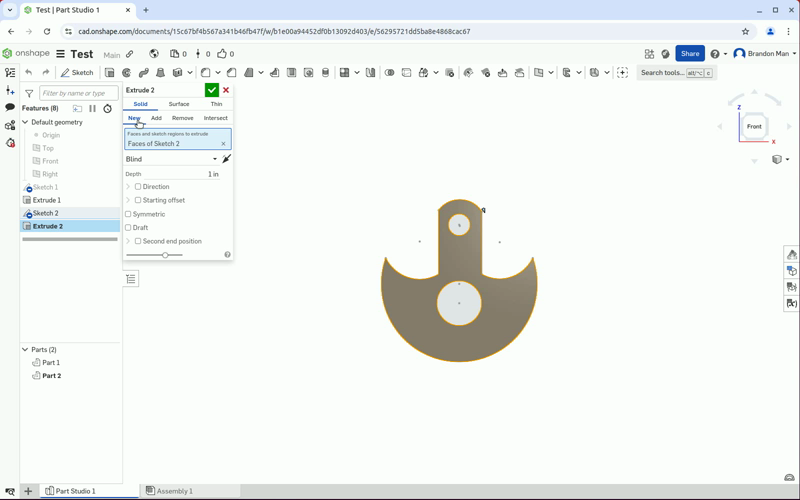
key(tab, 4)
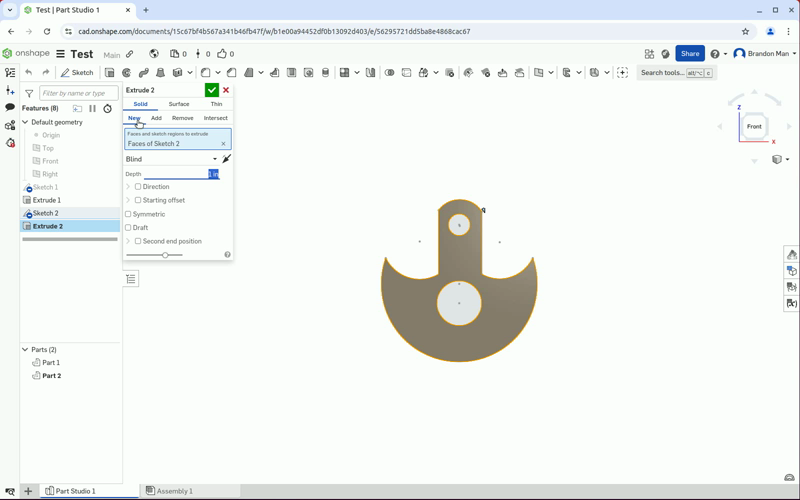
text(9.147)
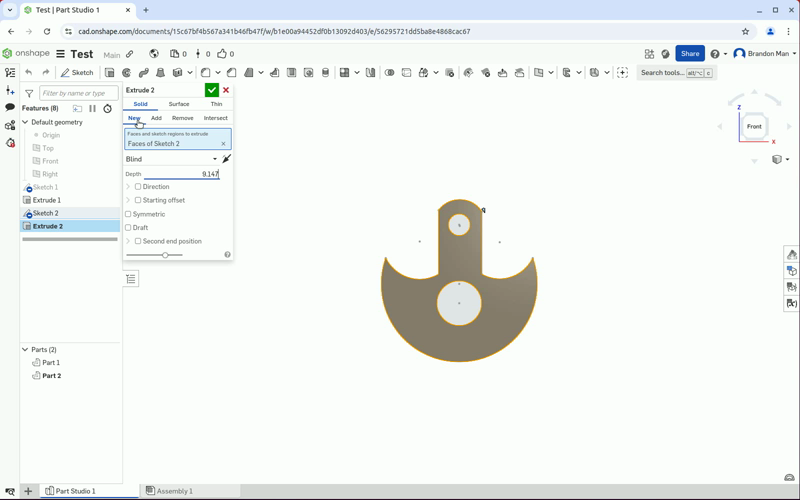
key(enter)
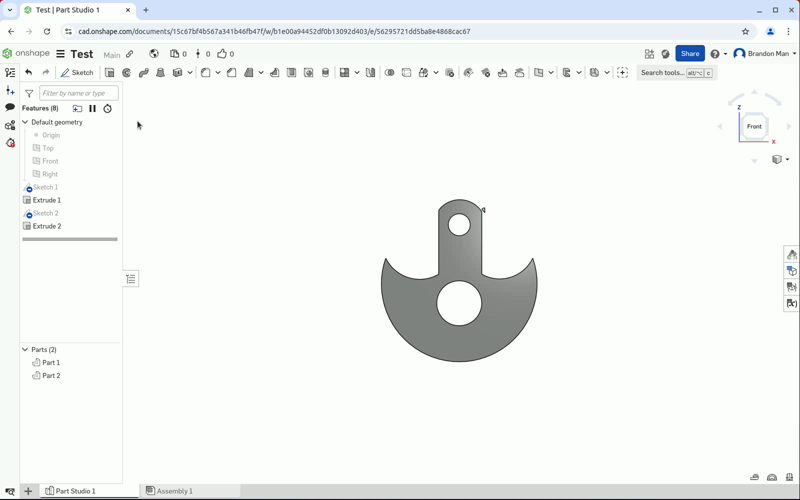
key(shift+h)
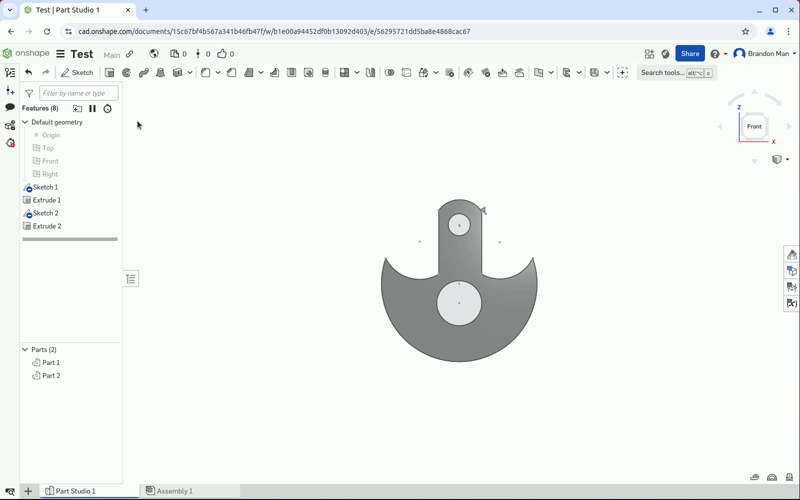
key(shift+h)
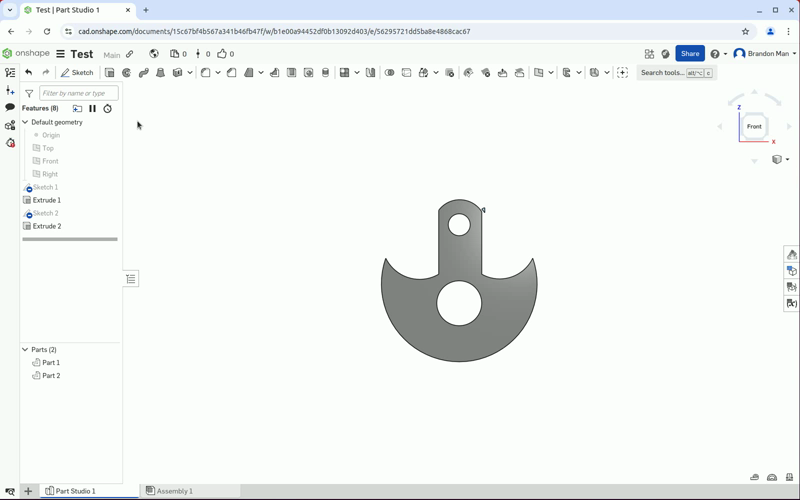
mouse_move(73, 189)
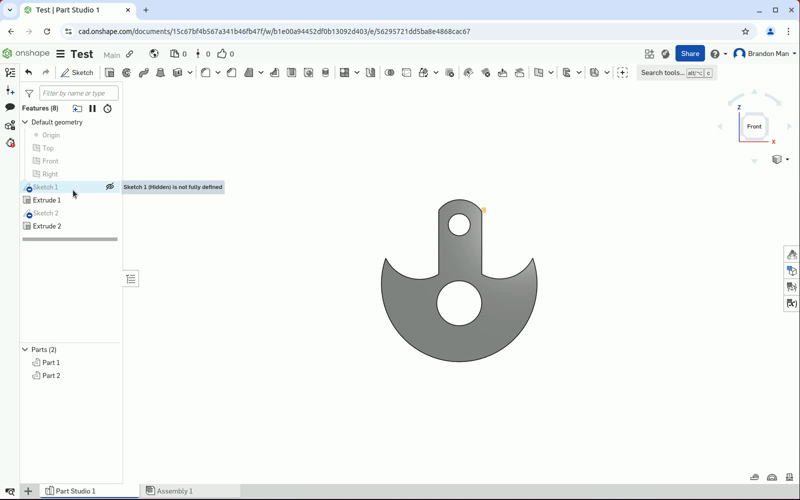
click(73, 189)
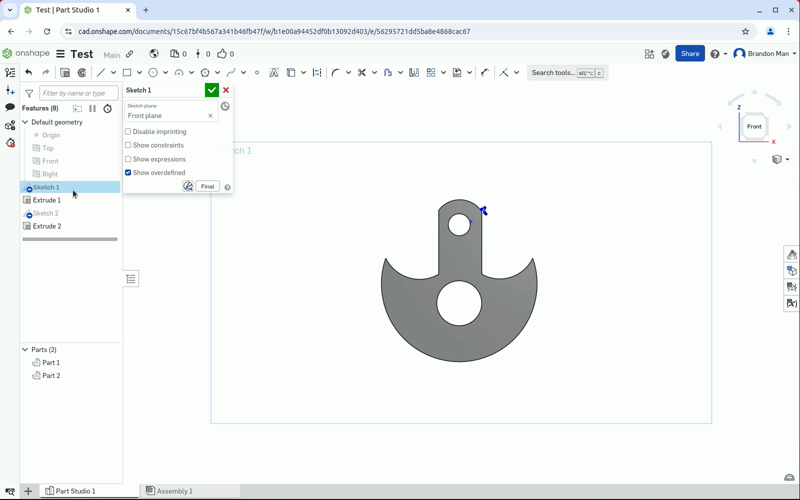
mouse_move(229, 92)
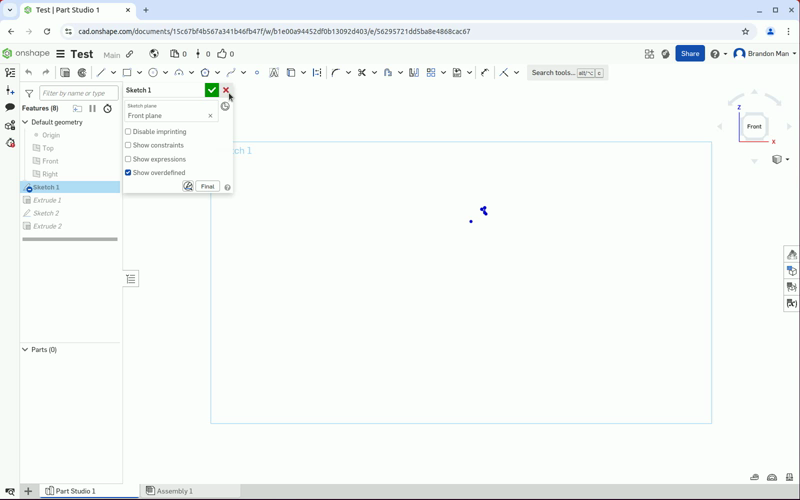
click(229, 92)
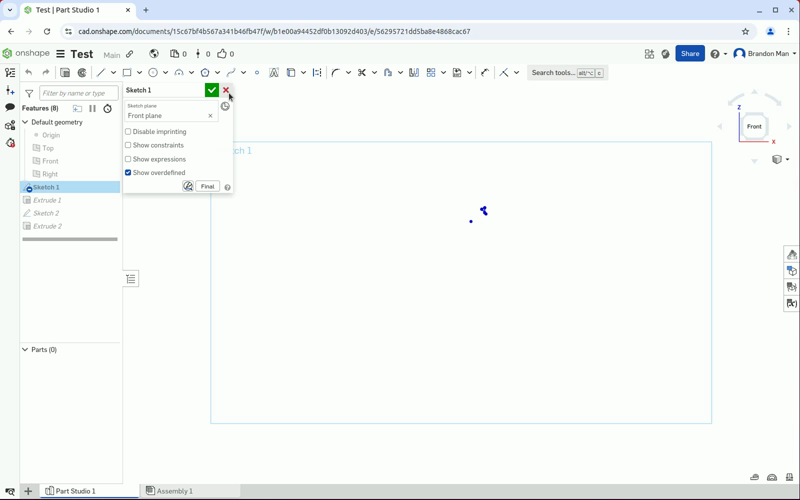
key(shift+s)
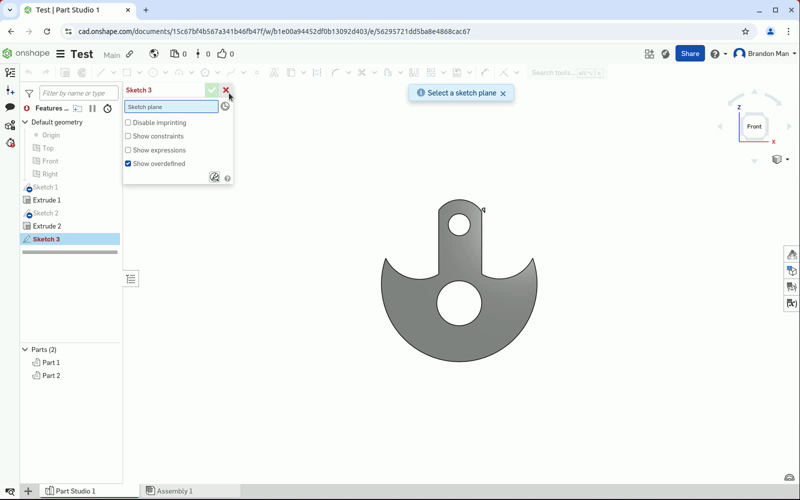
mouse_move(73, 163)
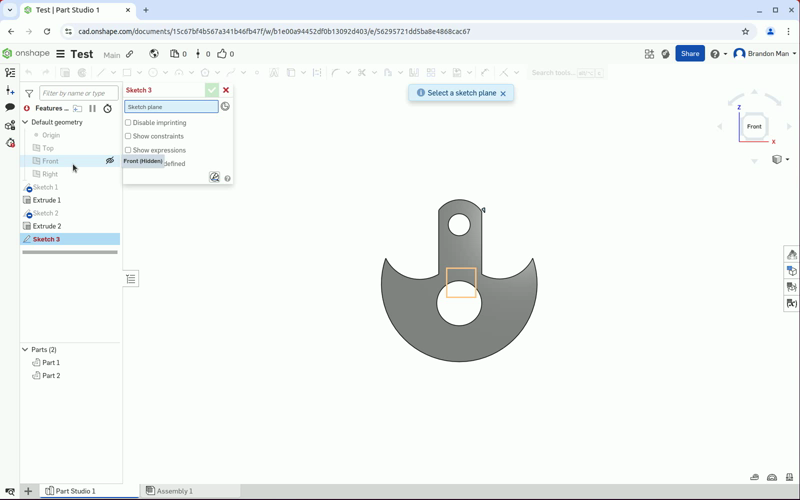
click(73, 163)
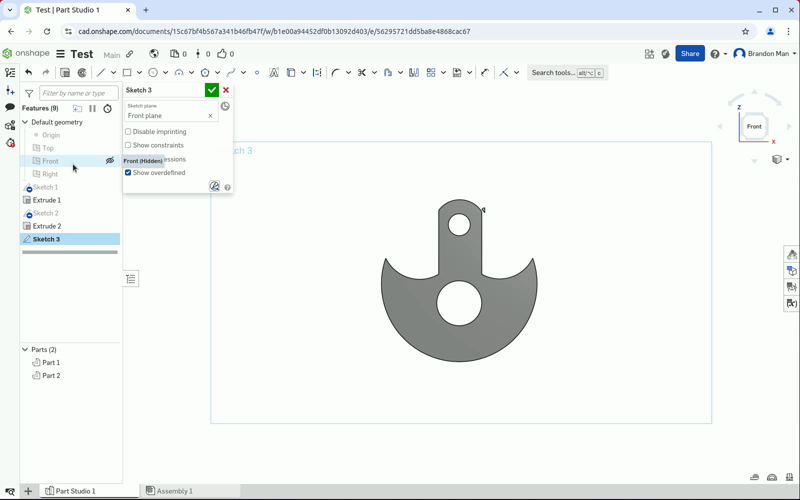
mouse_move(73, 352)
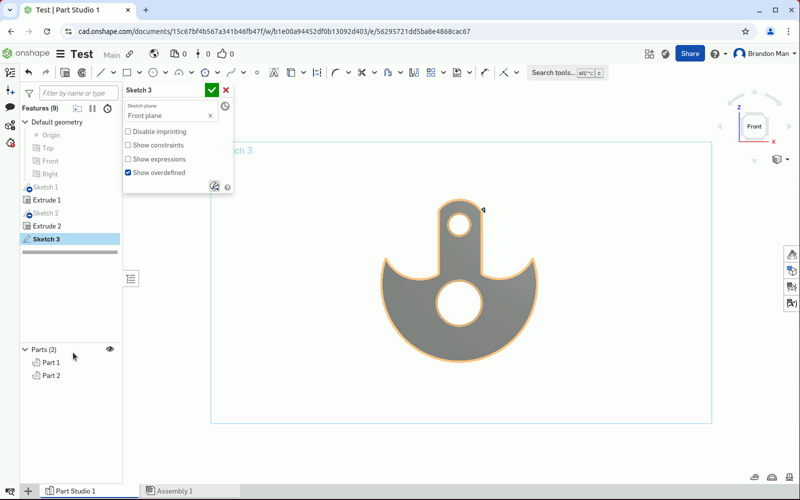
key(y)
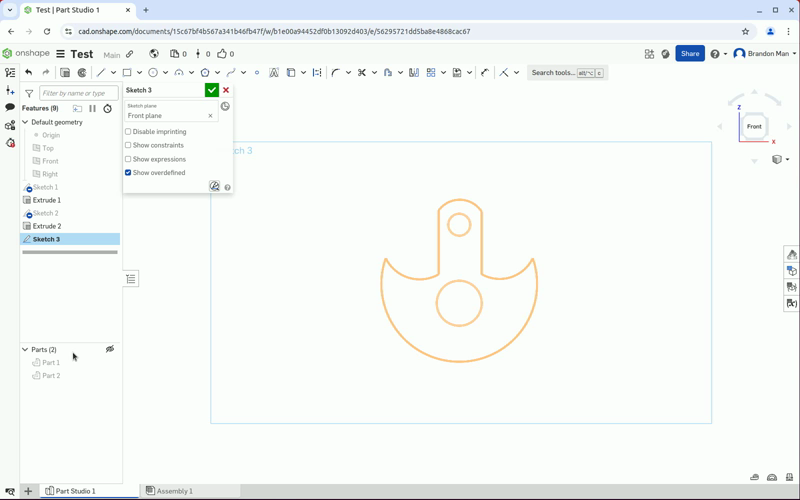
key(c)
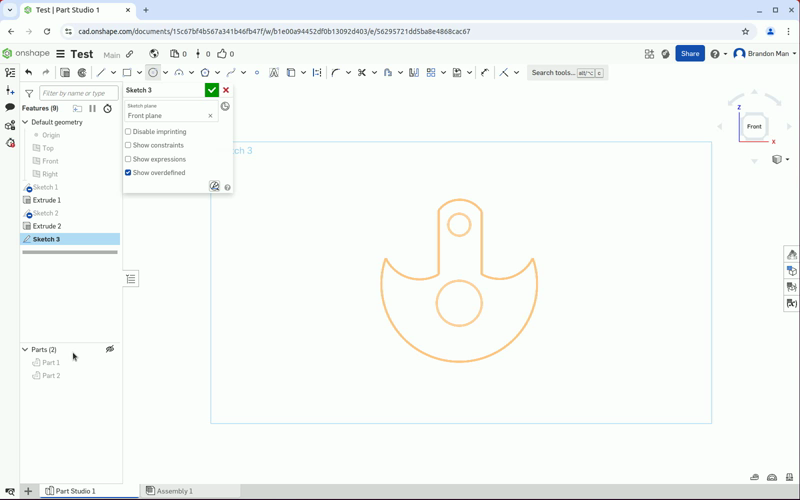
key_down(shift)
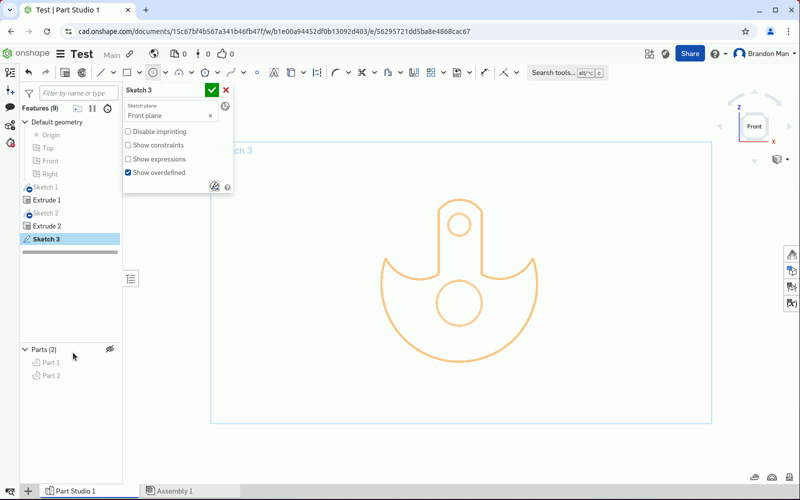
mouse_move(460, 303)
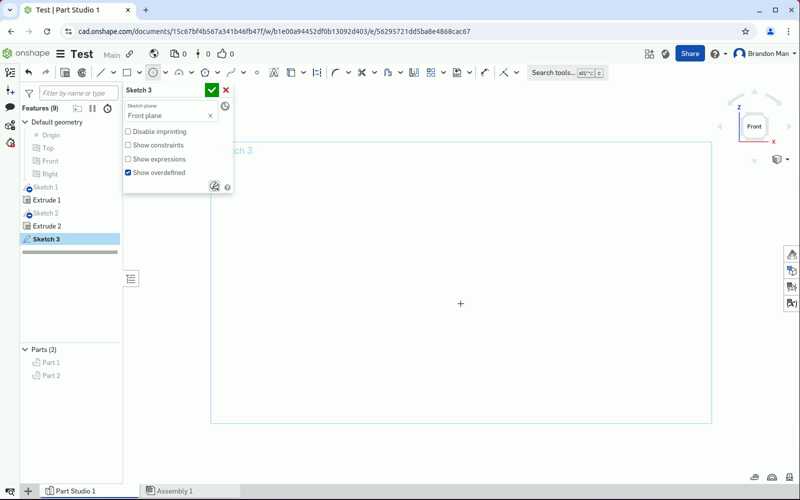
click(460, 303)
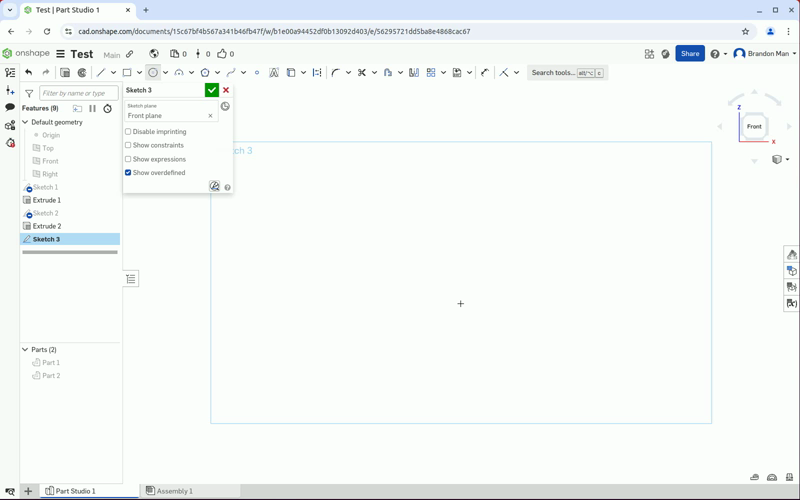
key_up(shift)
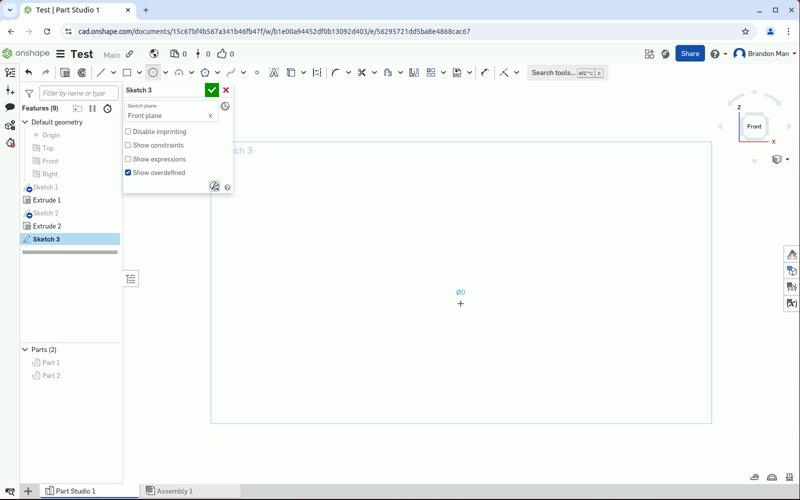
mouse_move(482, 303)
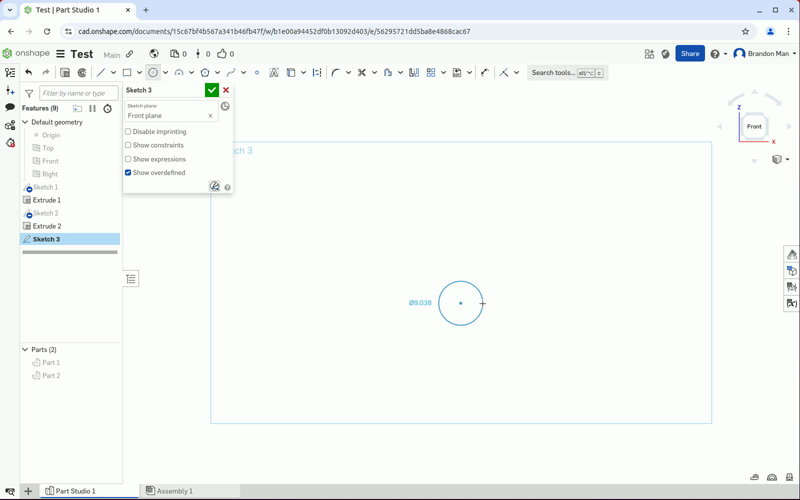
click(482, 303)
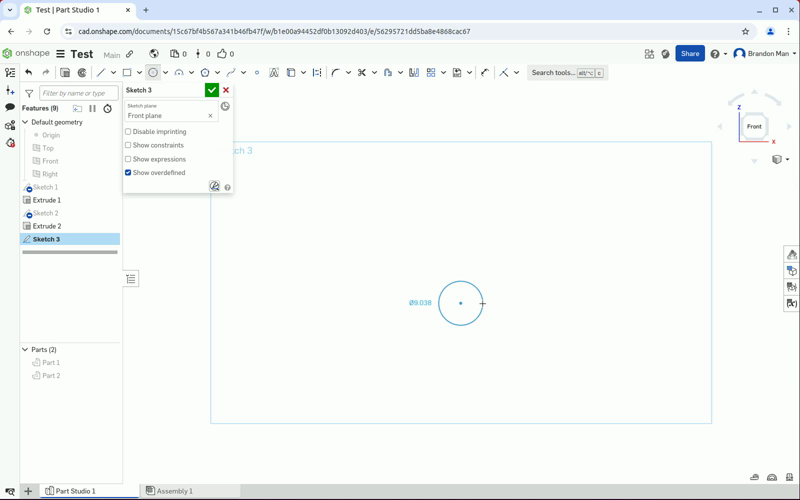
key(esc)
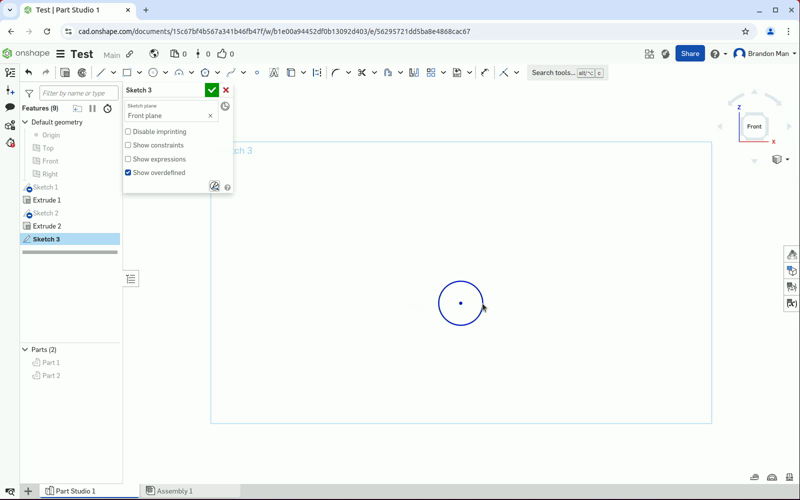
mouse_move(444, 308)
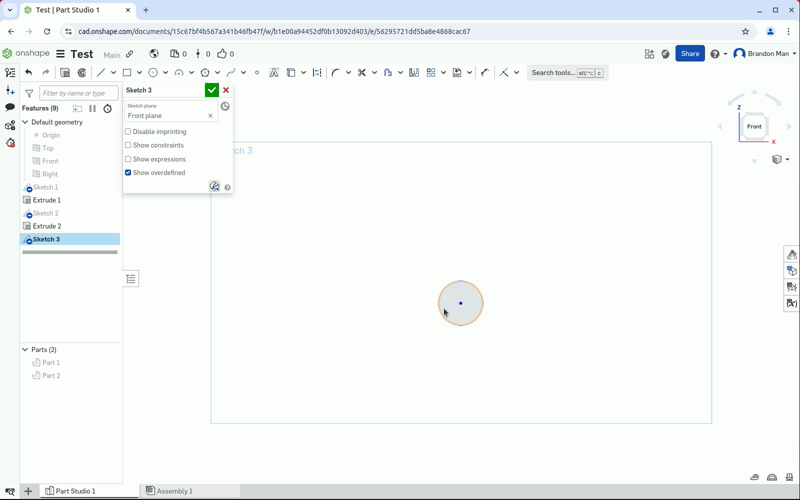
scroll(6)
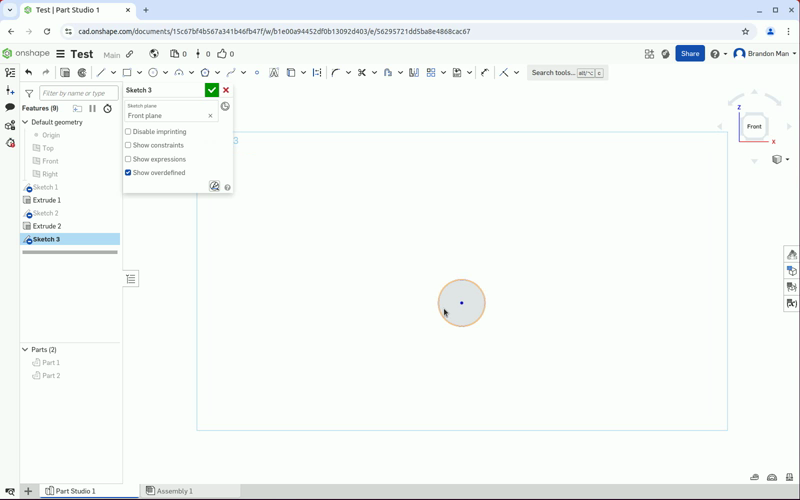
scroll(6)
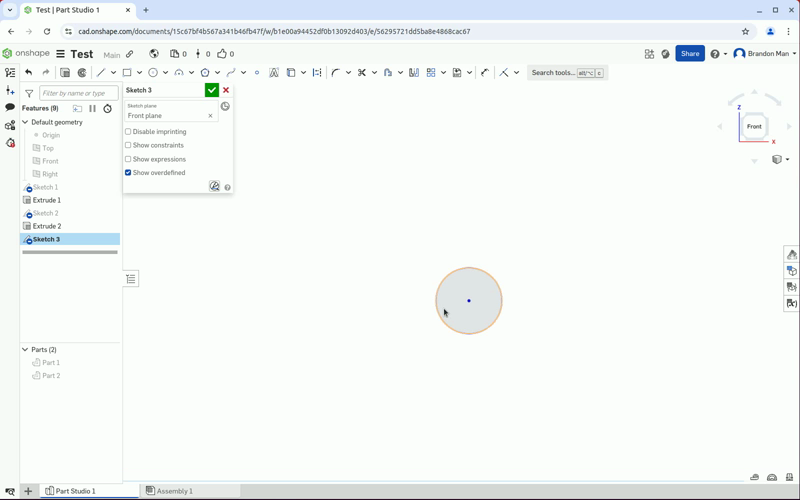
scroll(6)
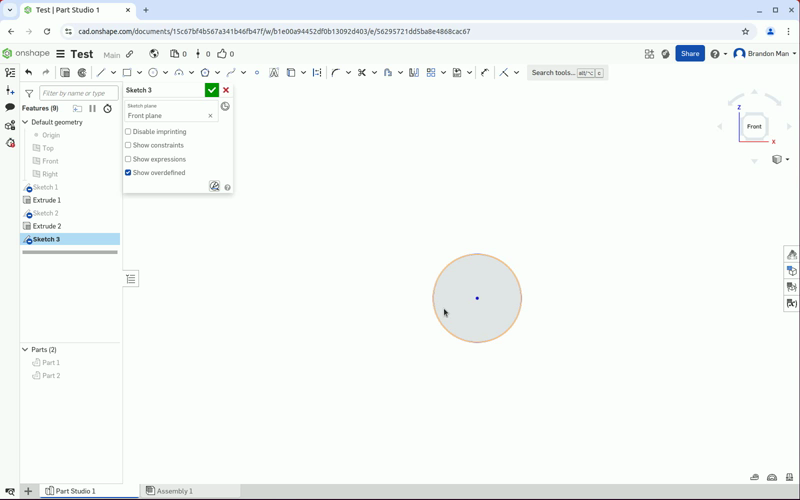
scroll(6)
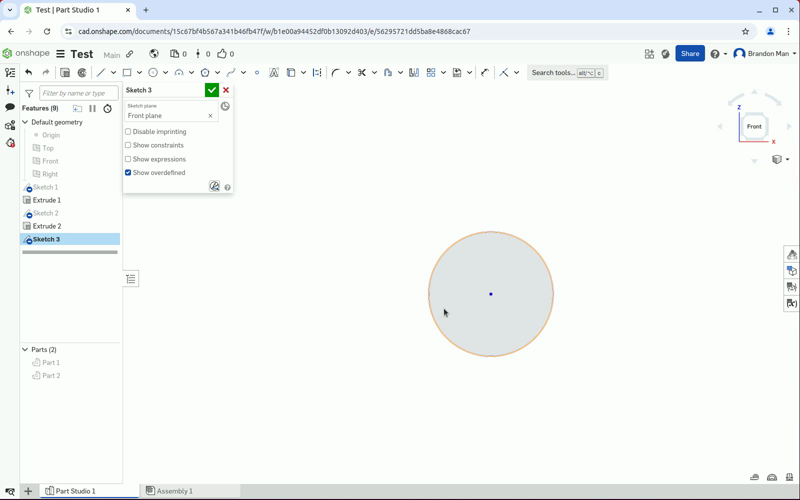
scroll(6)
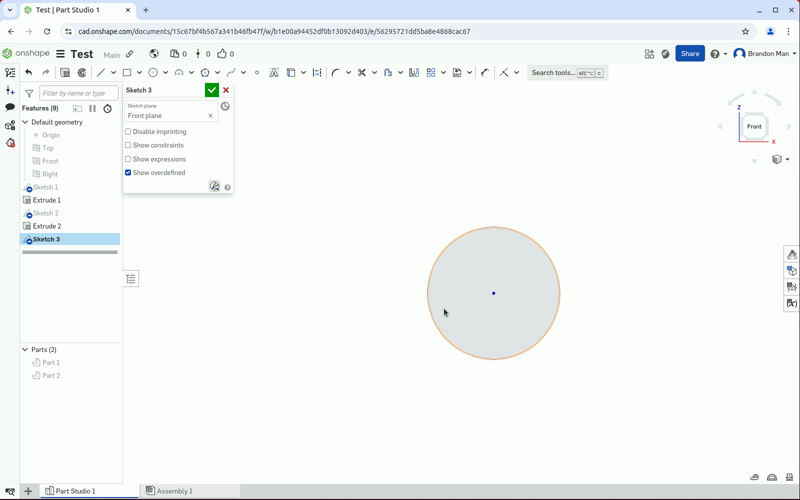
scroll(6)
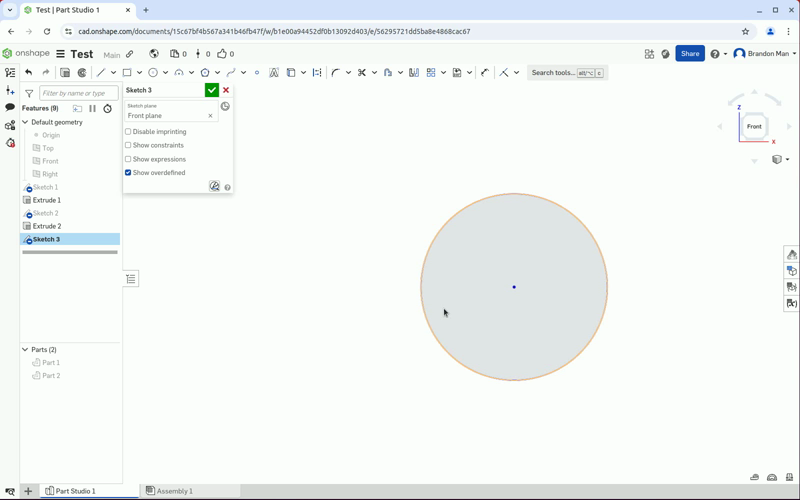
scroll(6)
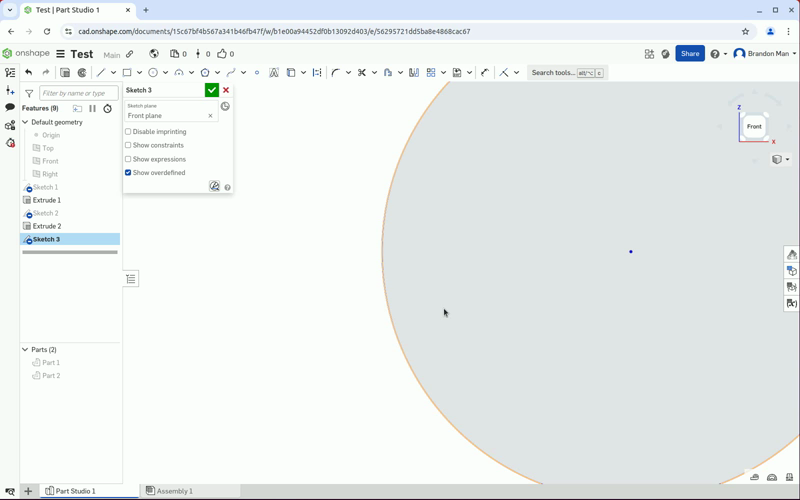
click(444, 308)
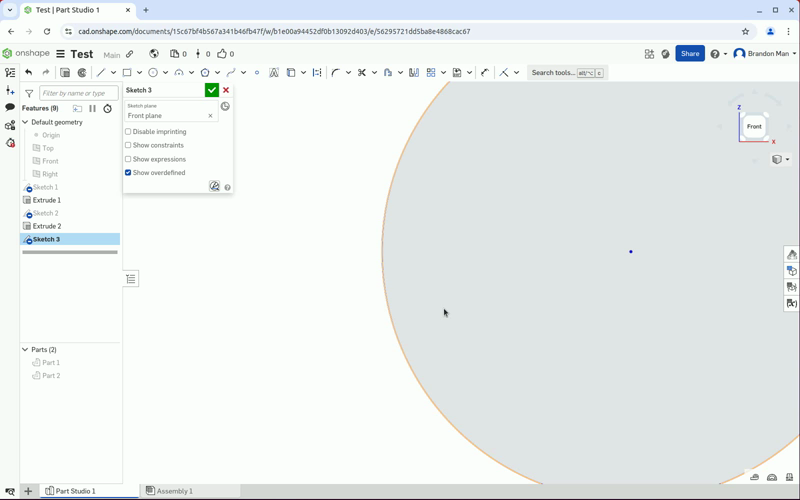
scroll(-6)
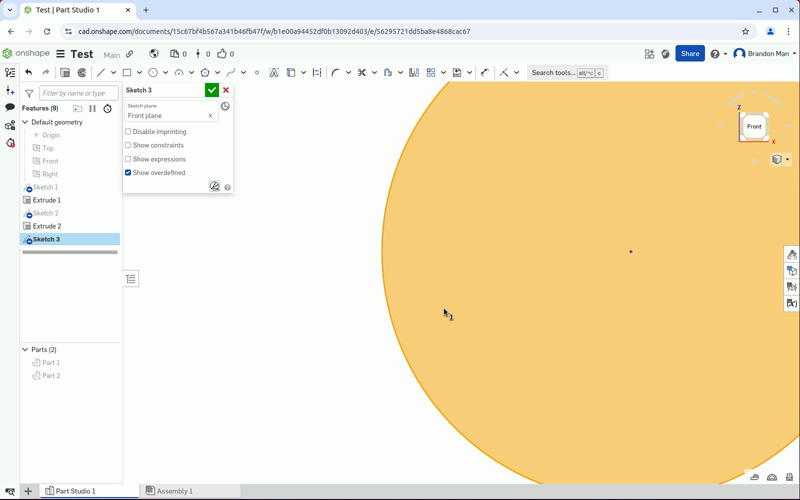
scroll(-6)
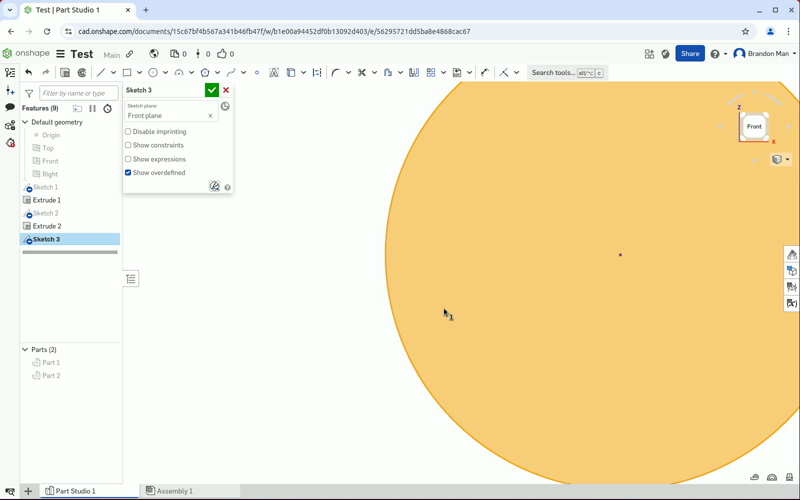
scroll(-6)
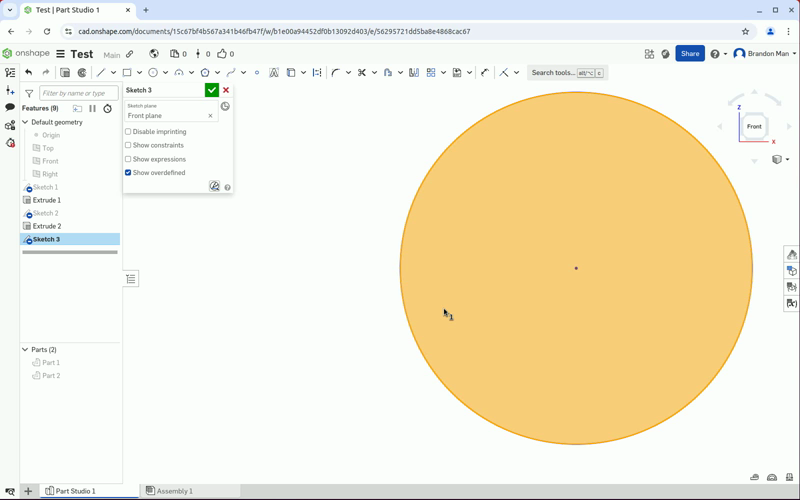
scroll(-6)
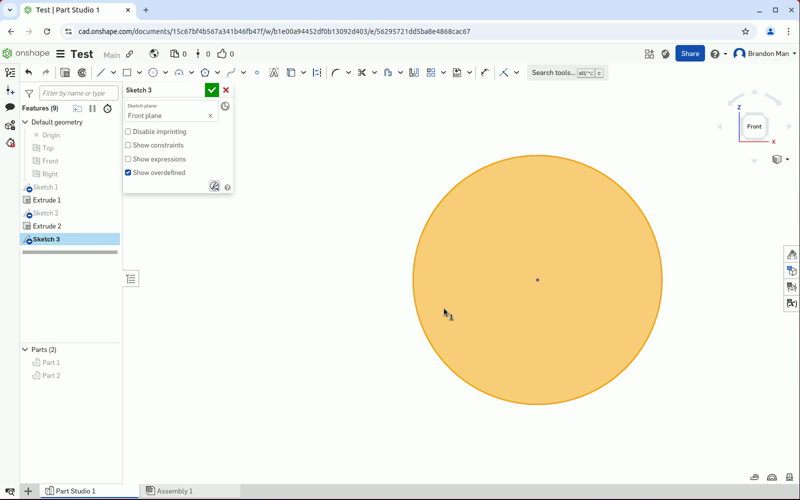
scroll(-6)
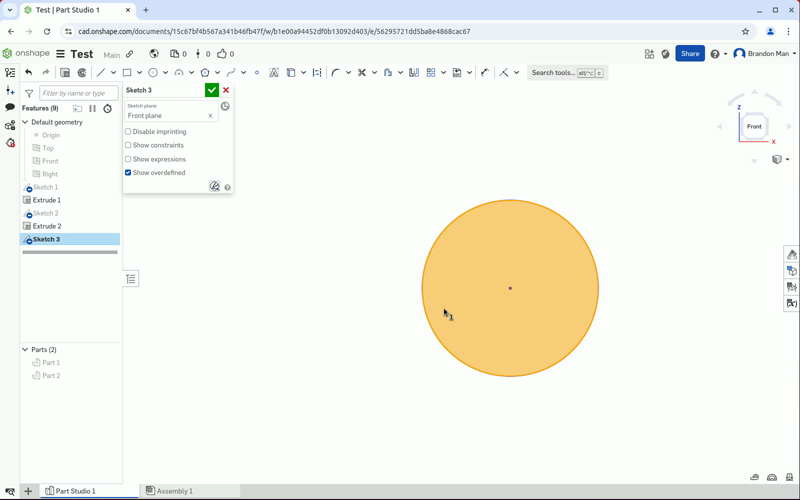
scroll(-6)
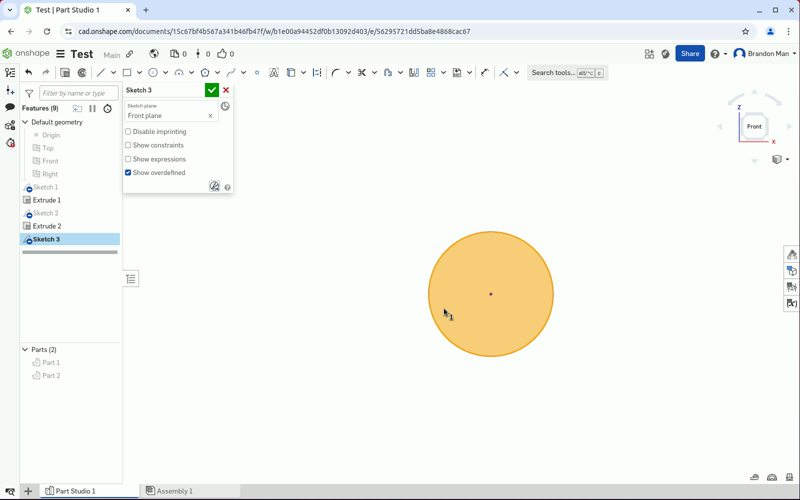
scroll(-6)
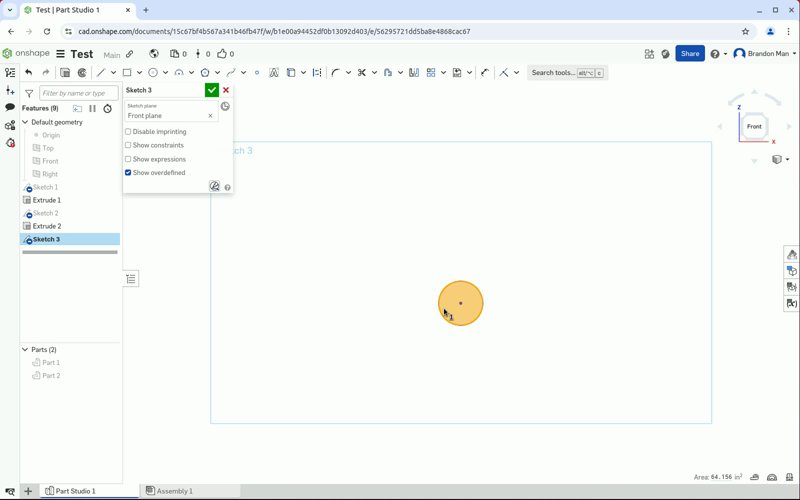
mouse_move(73, 352)
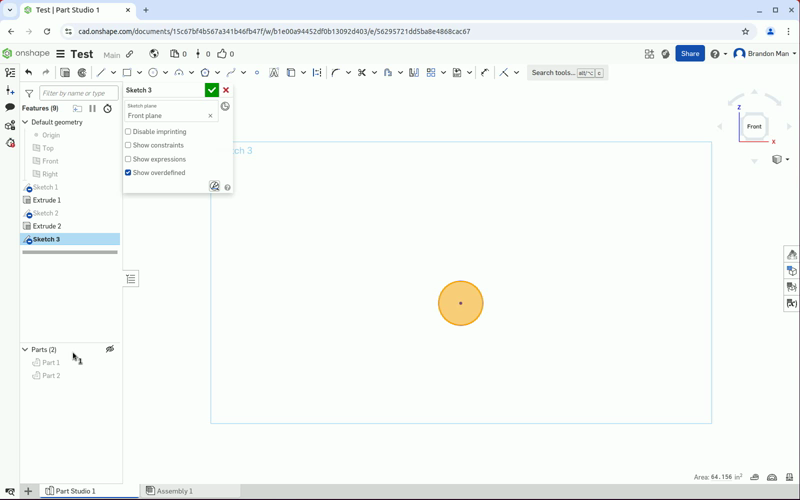
key(shift+y)
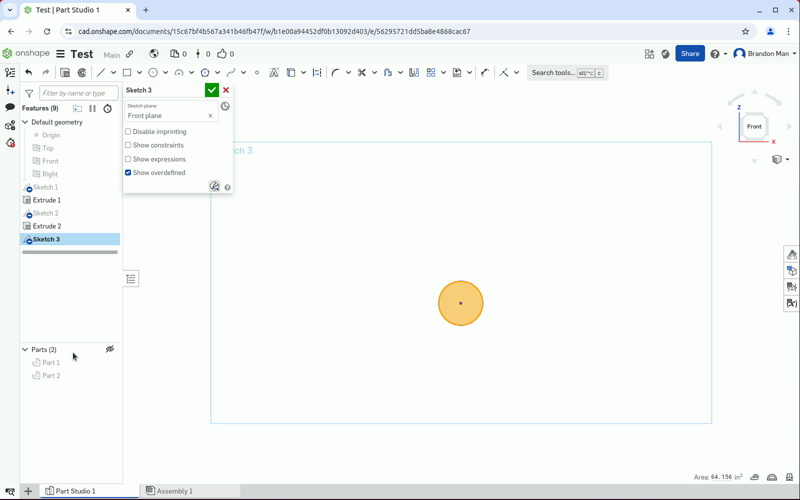
key(shift+e)
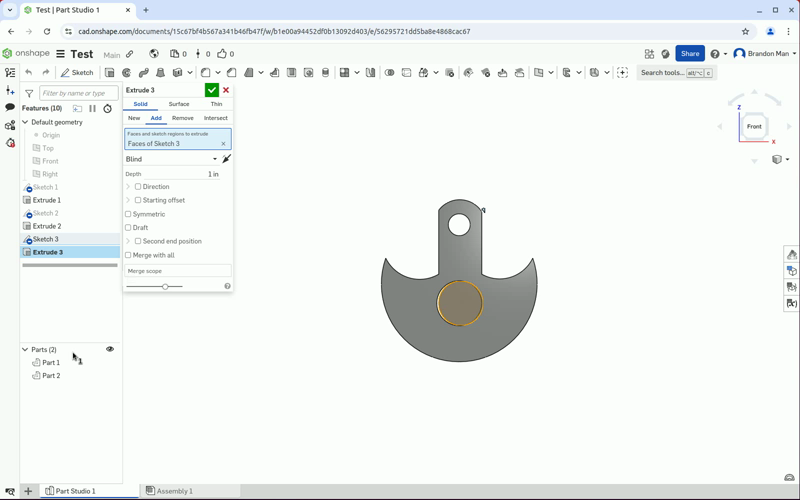
mouse_move(143, 106)
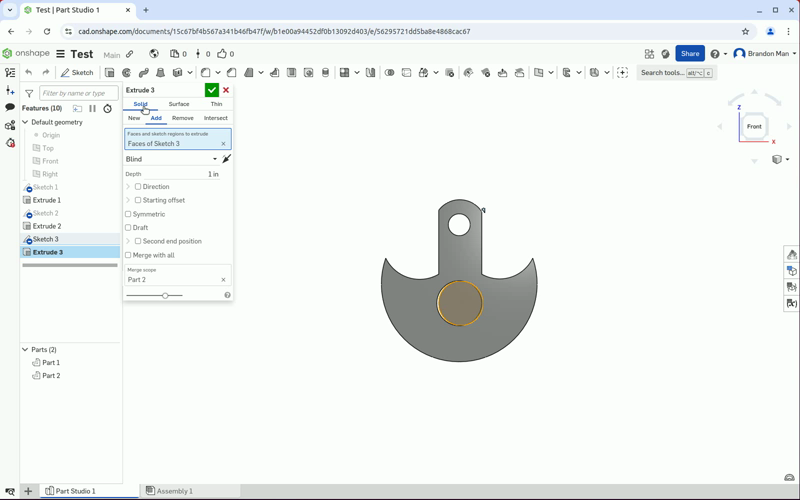
click(143, 106)
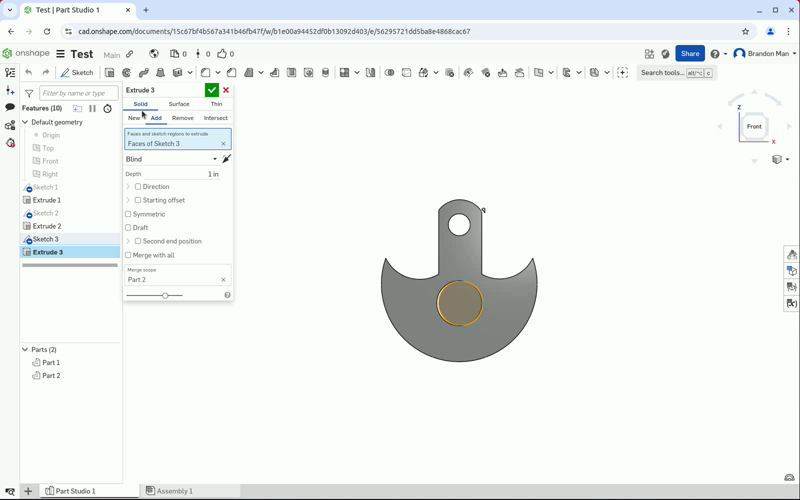
mouse_move(137, 120)
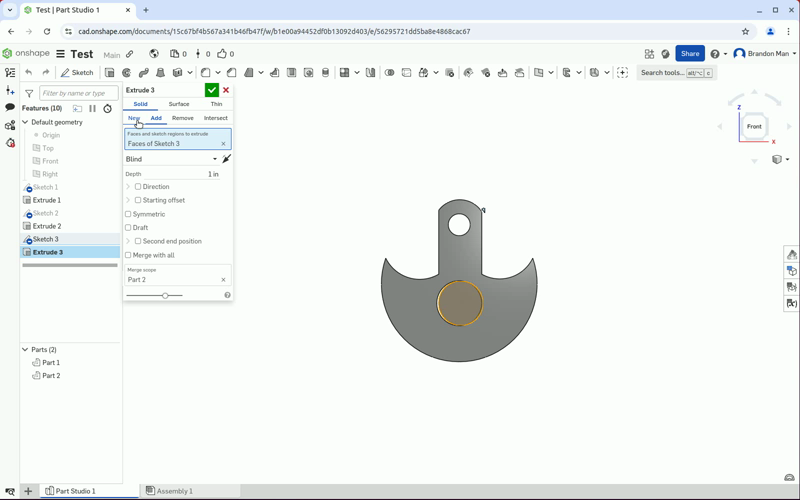
click(137, 120)
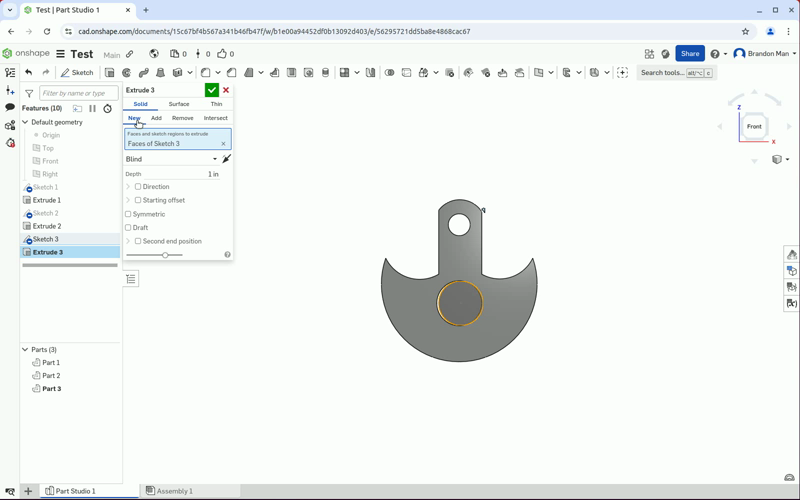
key(tab, 4)
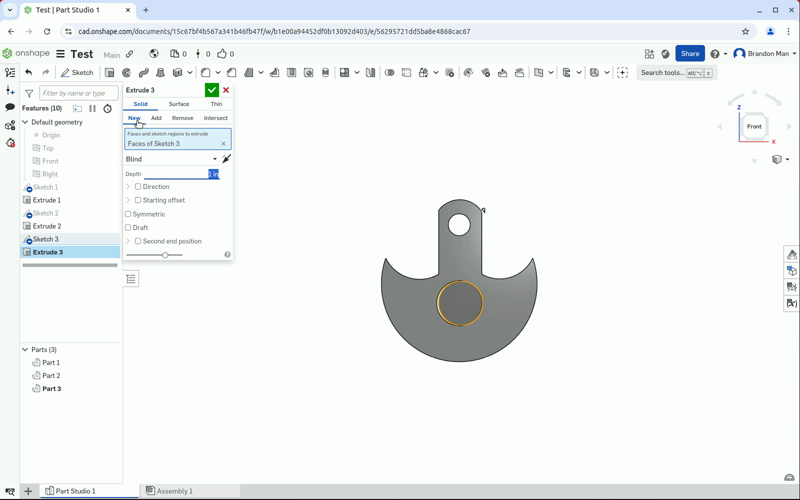
text(23.108)
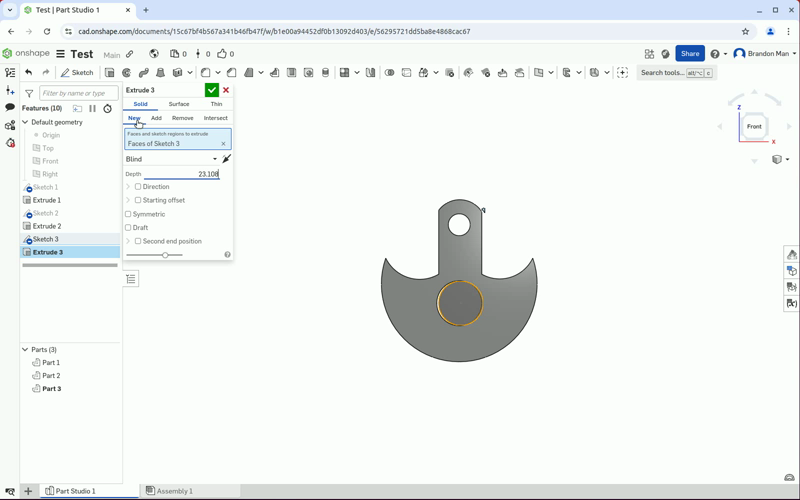
key(enter)
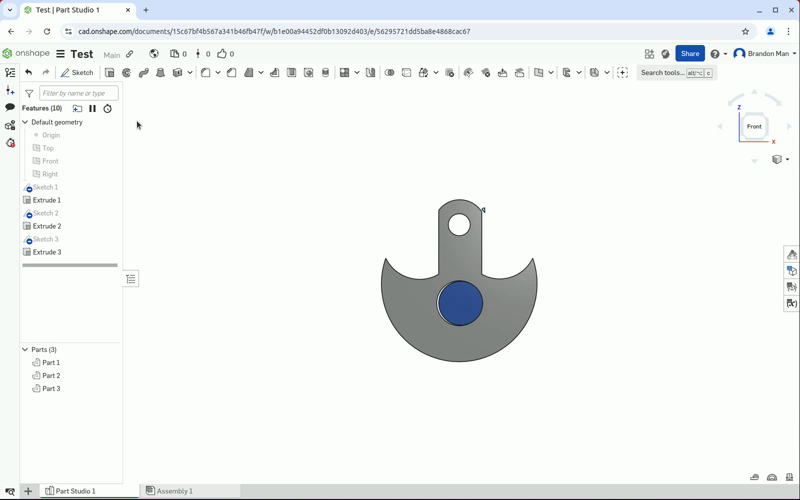
key(shift+h)
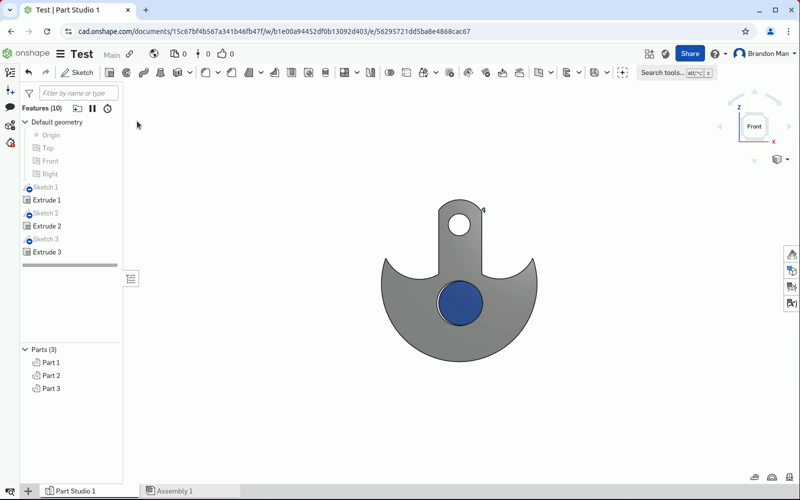
key(shift+h)
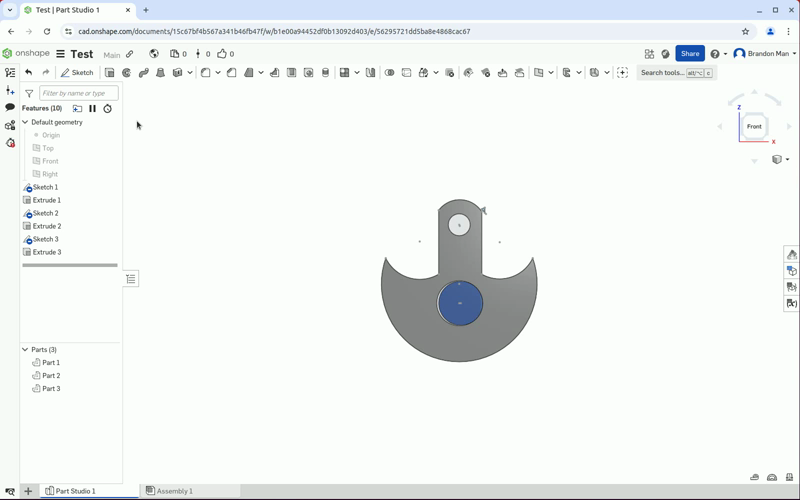
key(shift+7)
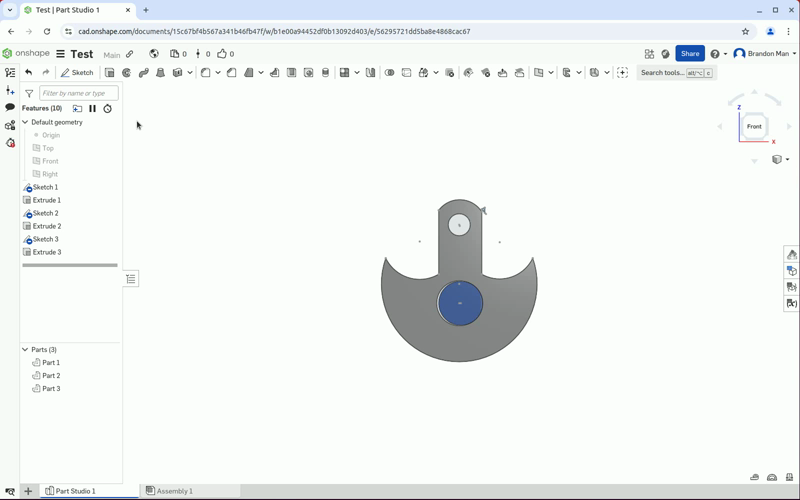
key(left, 2)
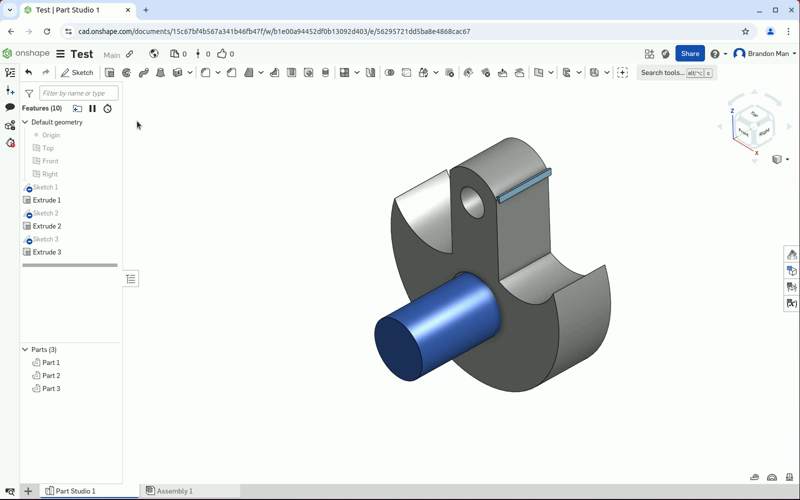
key(down, 2)
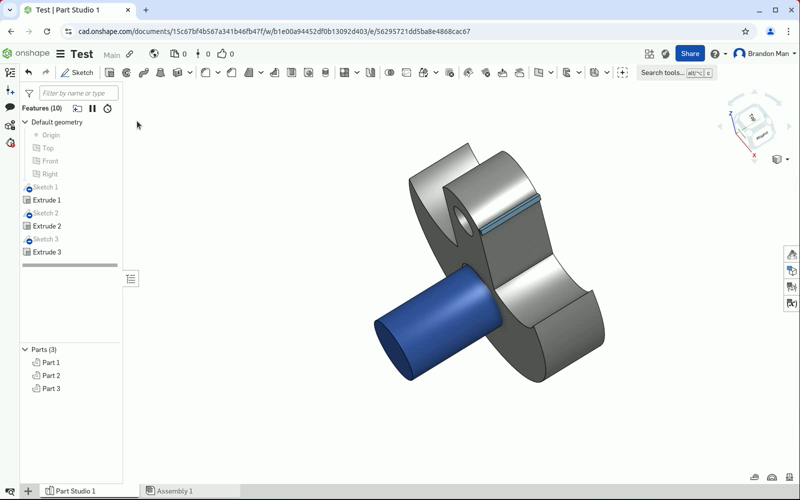
key(up, 2)
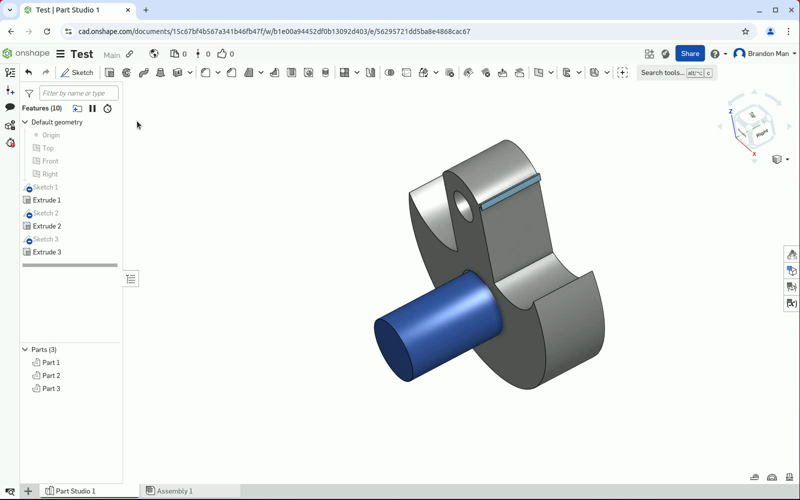
key(right, 2)
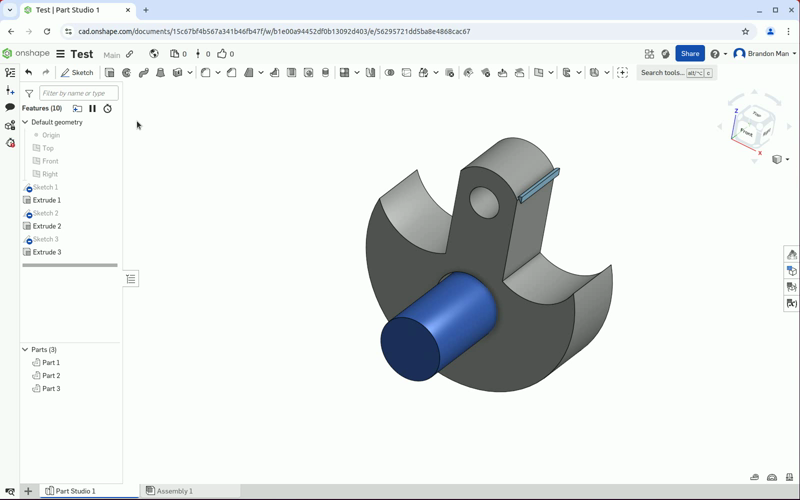
mouse_move(73, 189)
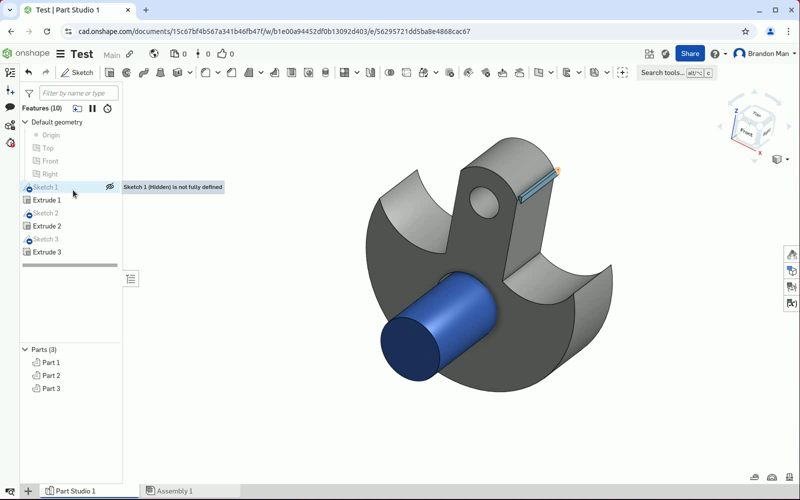
click(73, 189)